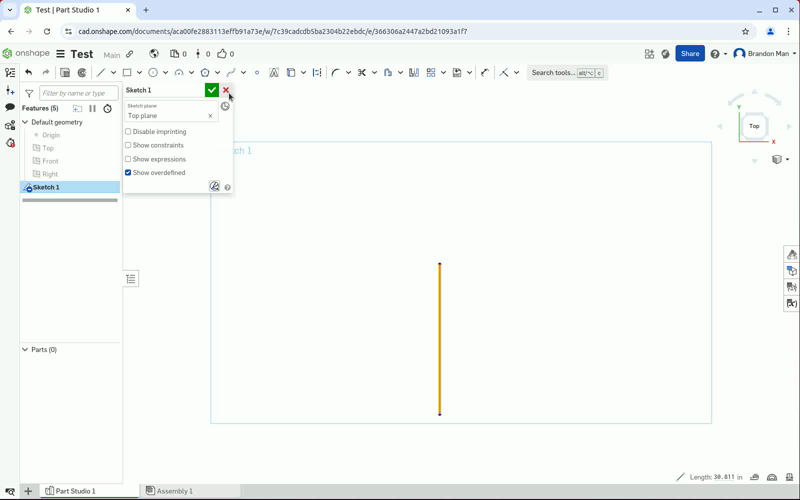
key(shift+h)
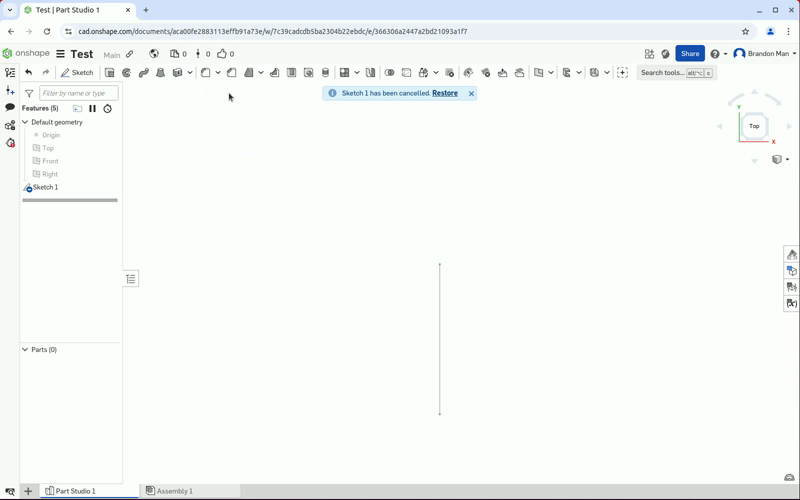
key(shift+s)
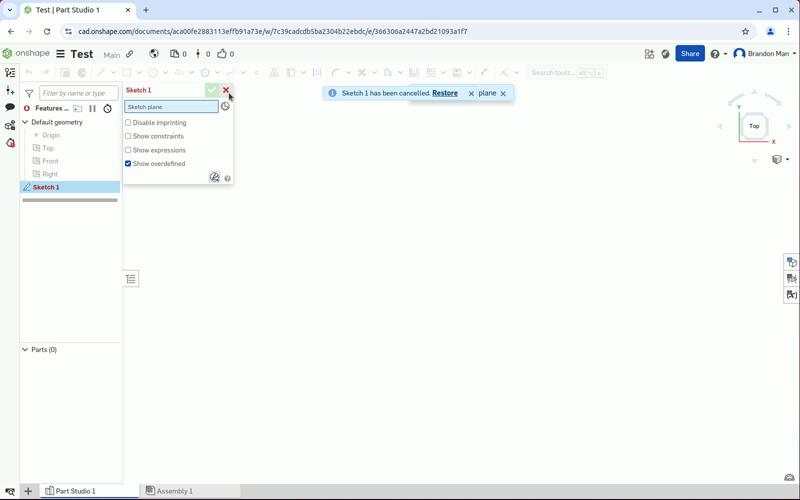
mouse_move(73, 150)
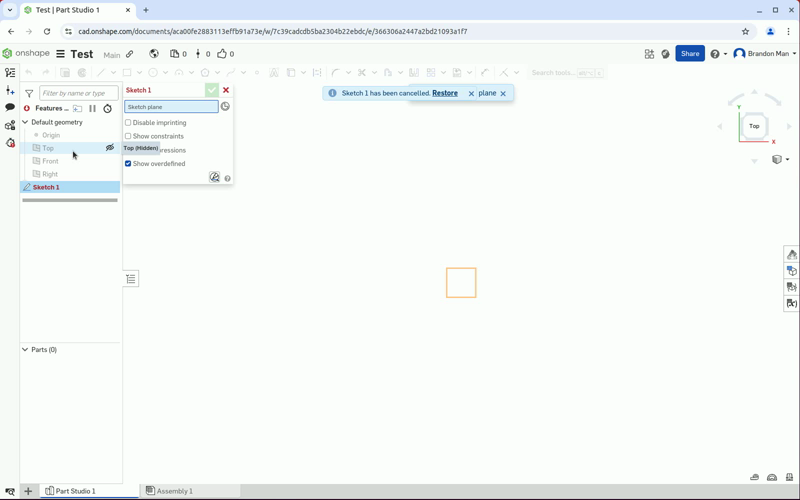
click(73, 150)
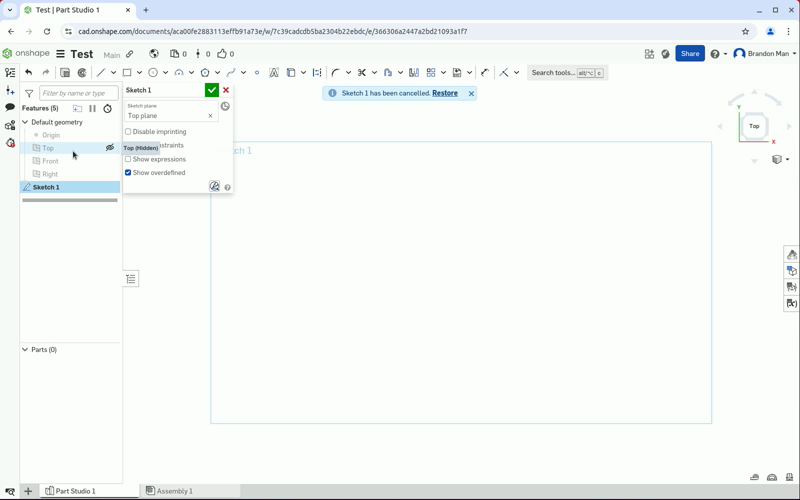
mouse_move(73, 352)
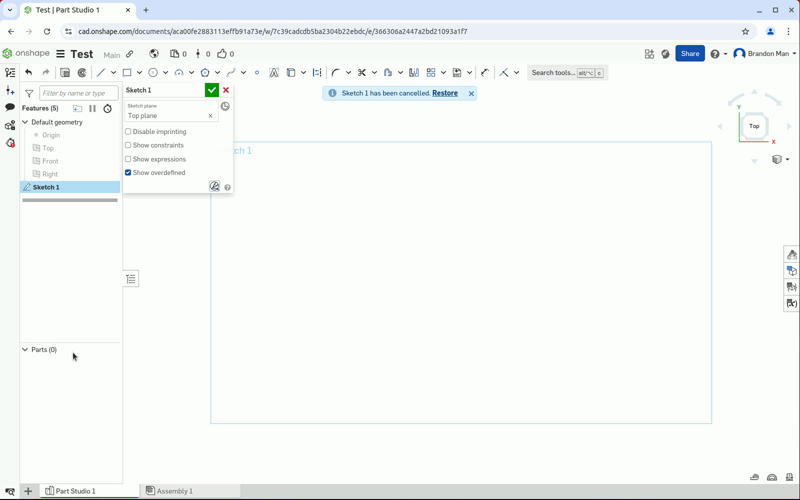
key(y)
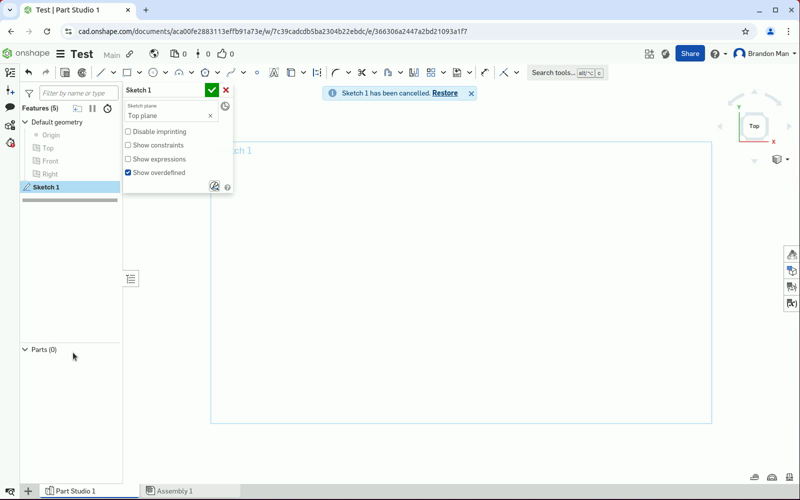
key(l)
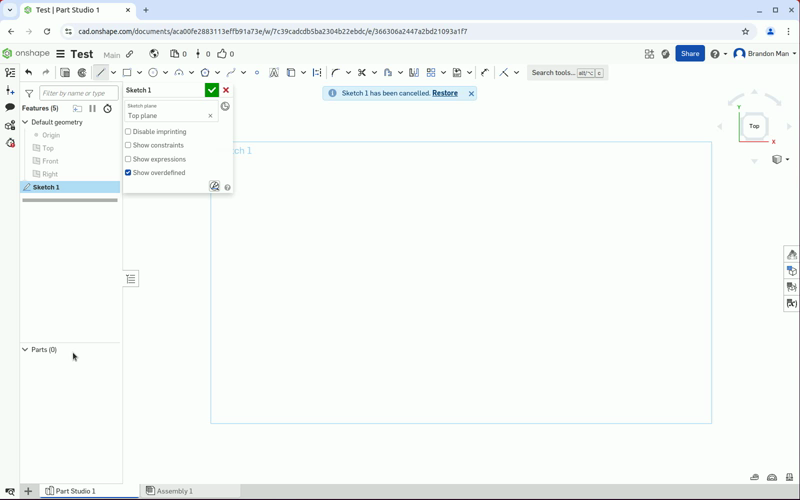
key_down(shift)
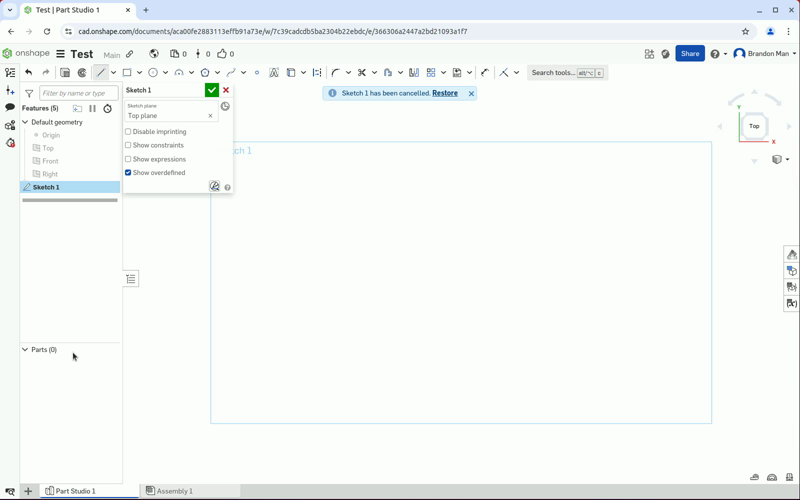
mouse_move(410, 342)
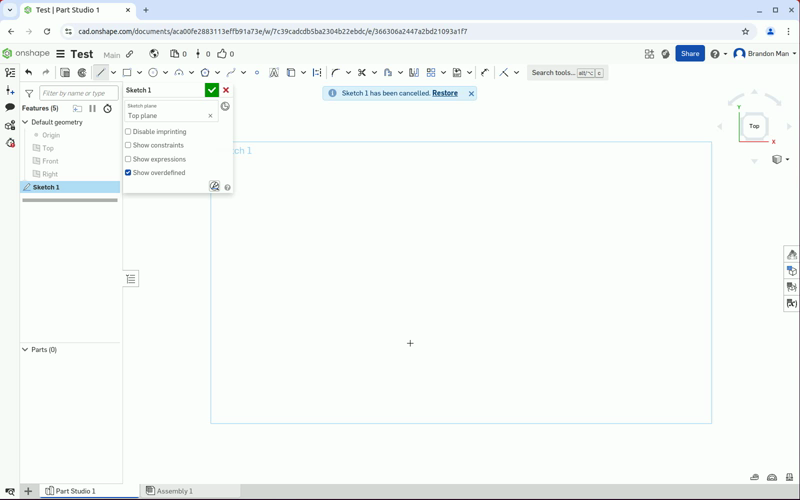
click(410, 342)
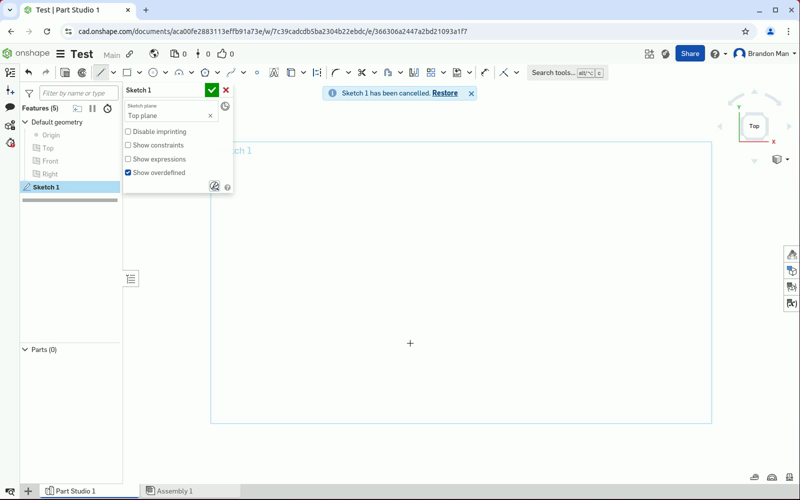
key_up(shift)
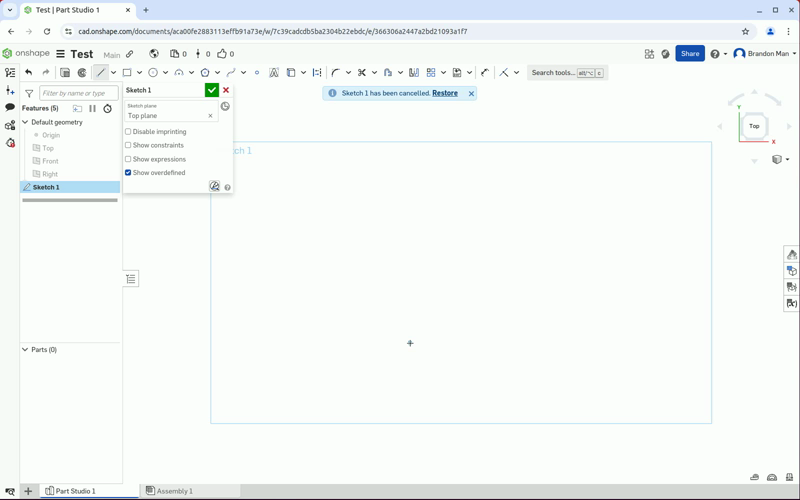
key_down(shift)
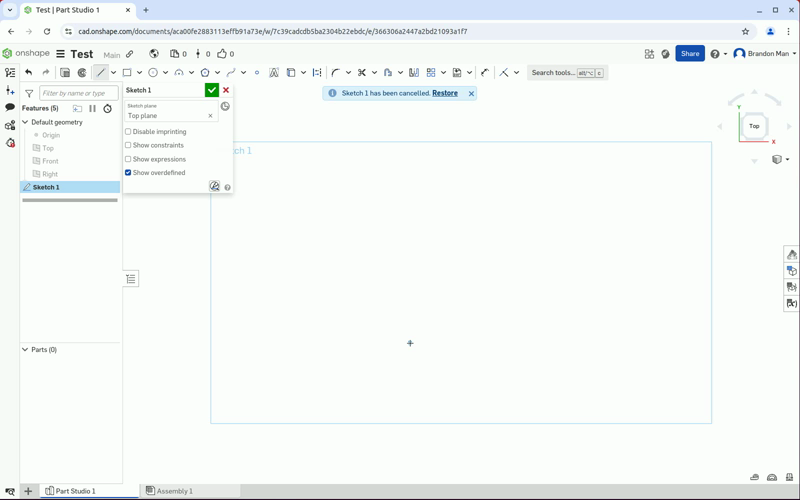
mouse_move(522, 342)
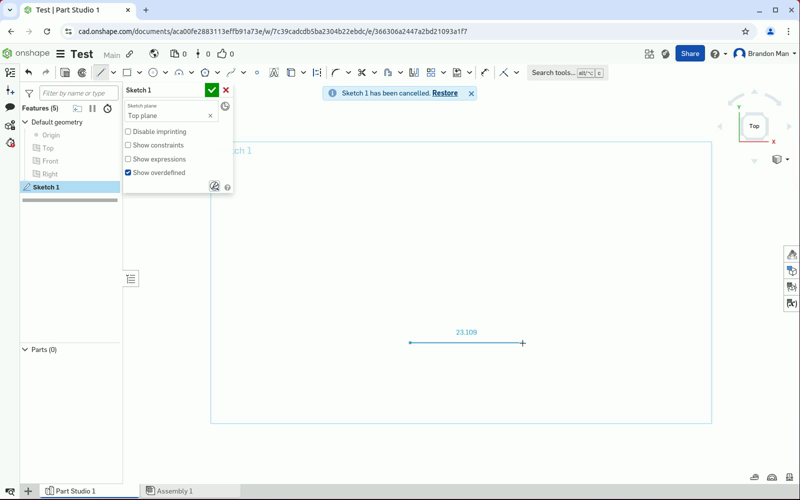
click(522, 342)
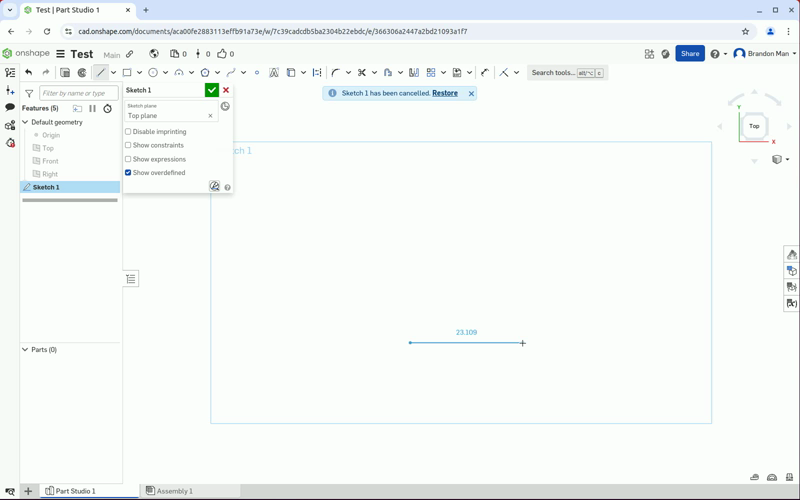
key_up(shift)
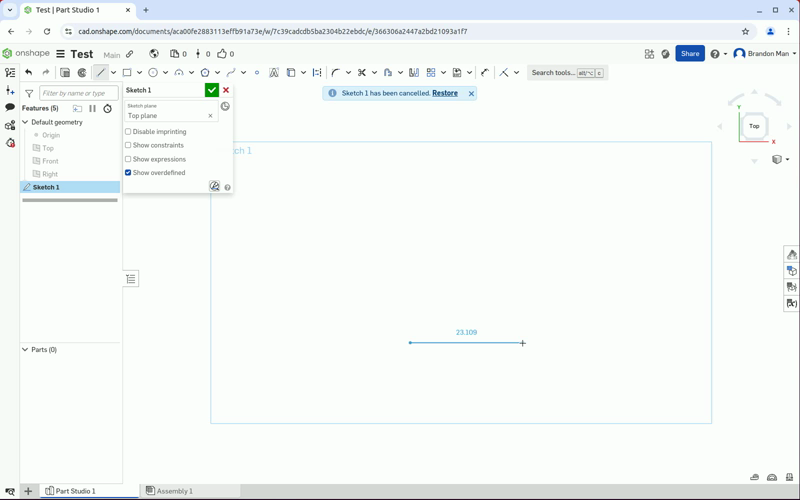
key_down(shift)
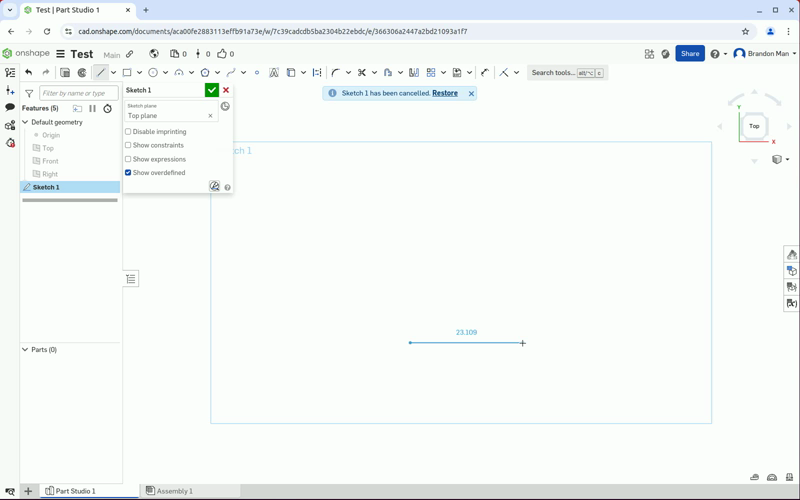
mouse_move(522, 230)
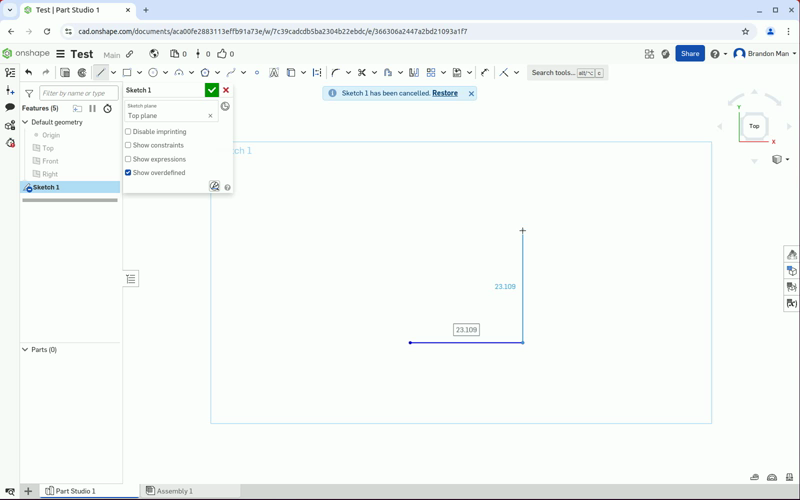
click(522, 230)
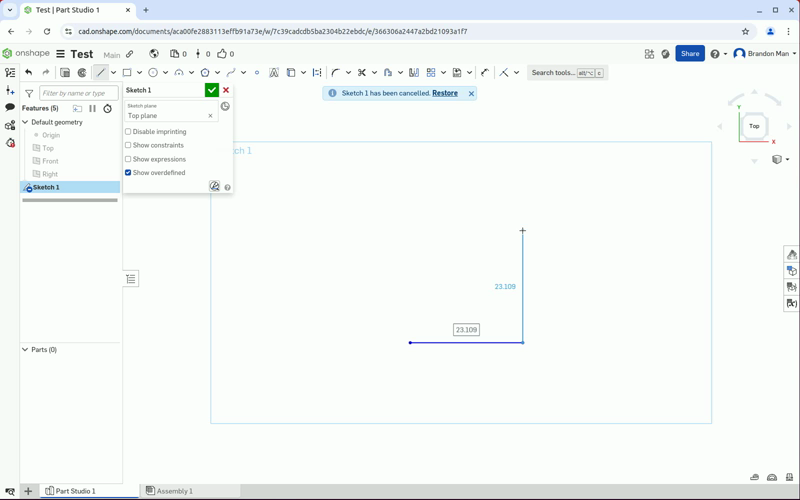
key_up(shift)
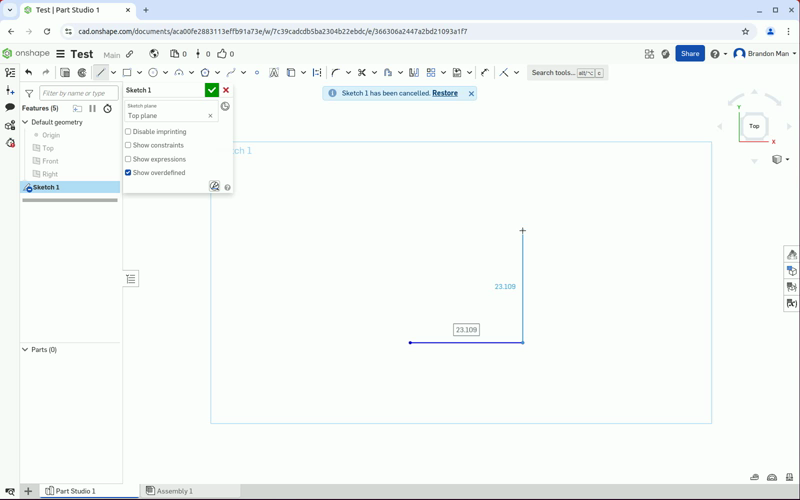
key_down(shift)
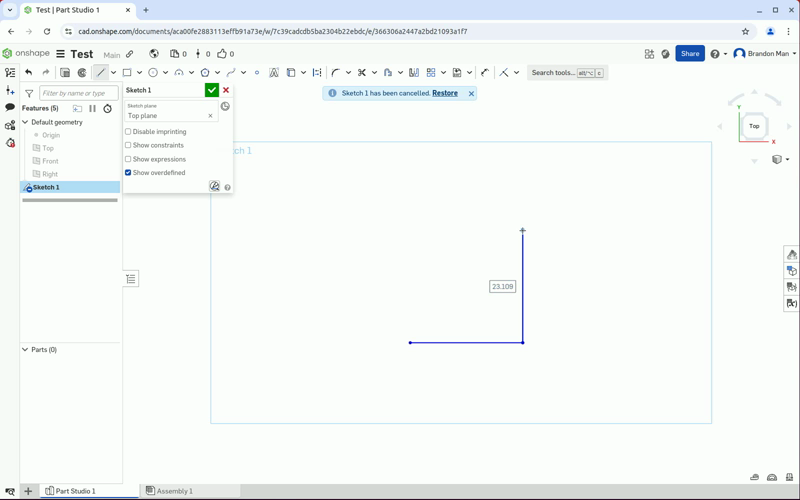
mouse_move(410, 230)
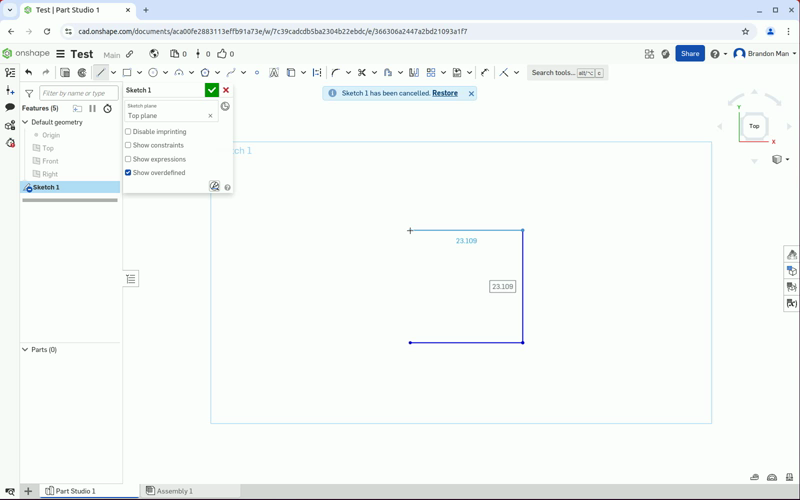
click(410, 230)
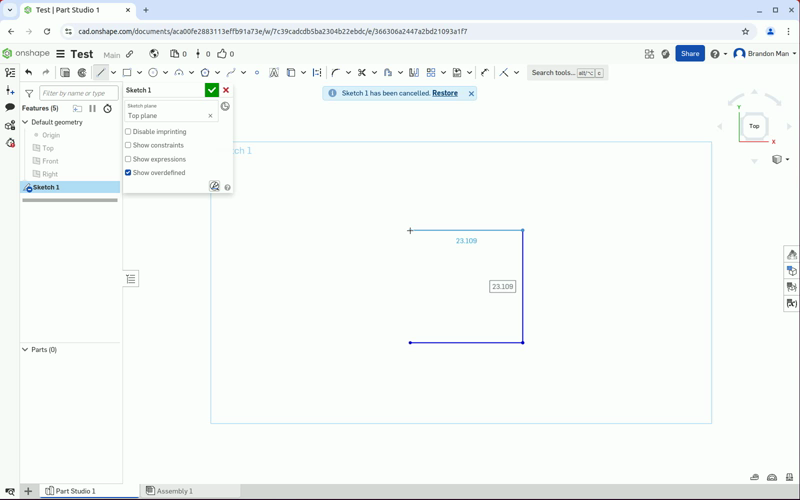
key_up(shift)
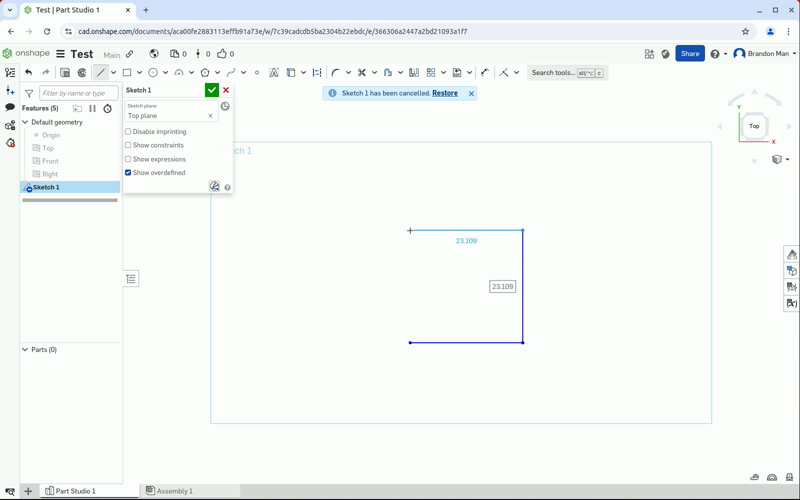
key_down(shift)
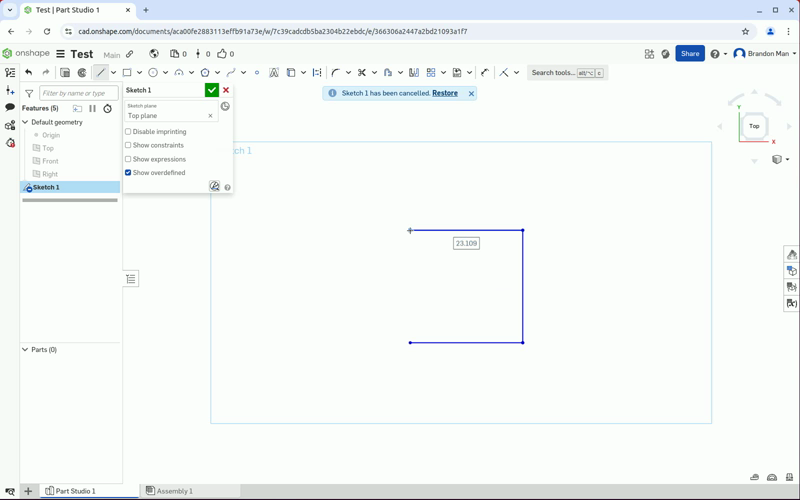
mouse_move(410, 342)
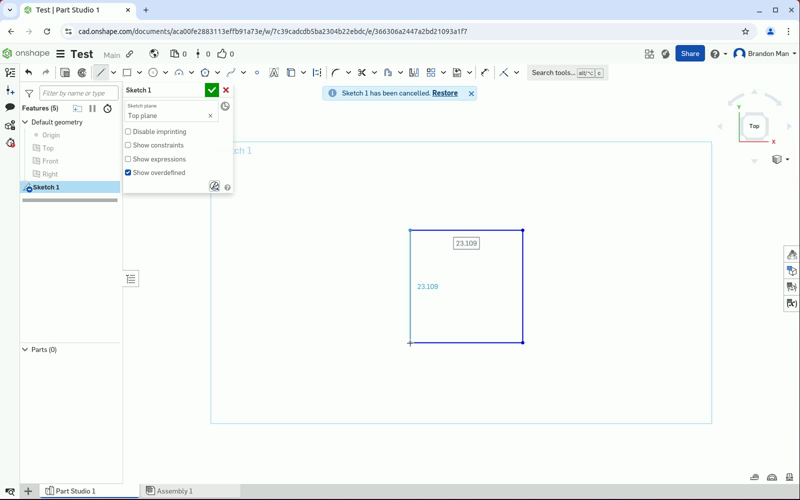
key_up(shift)
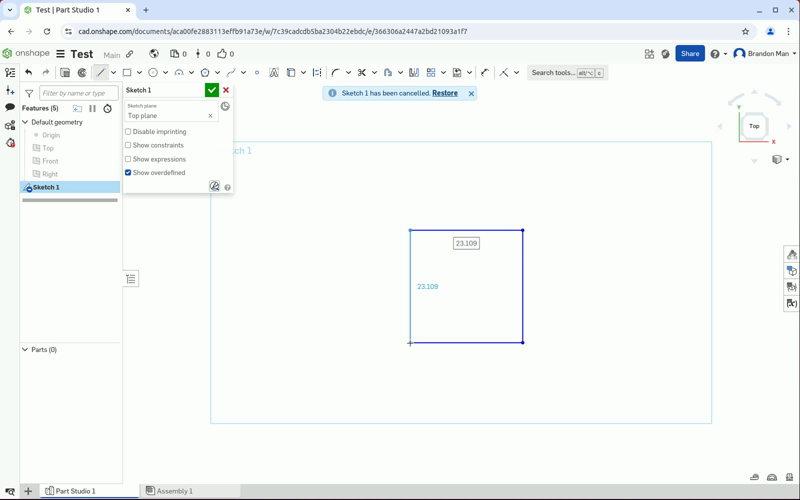
click(410, 342)
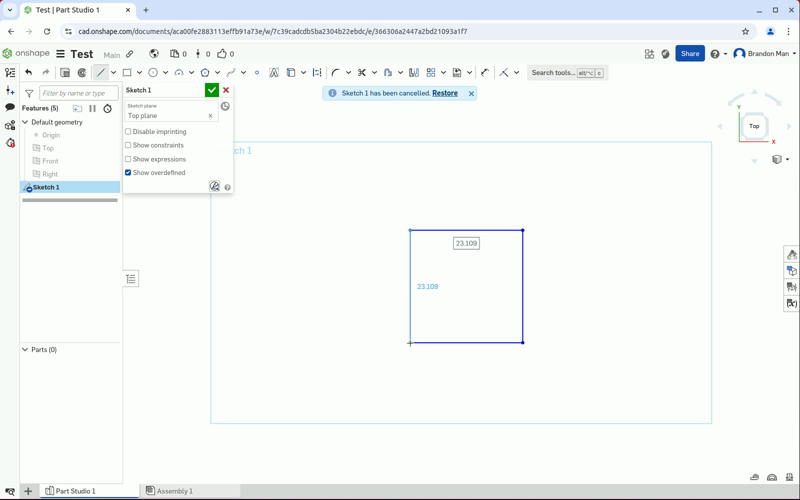
key(esc)
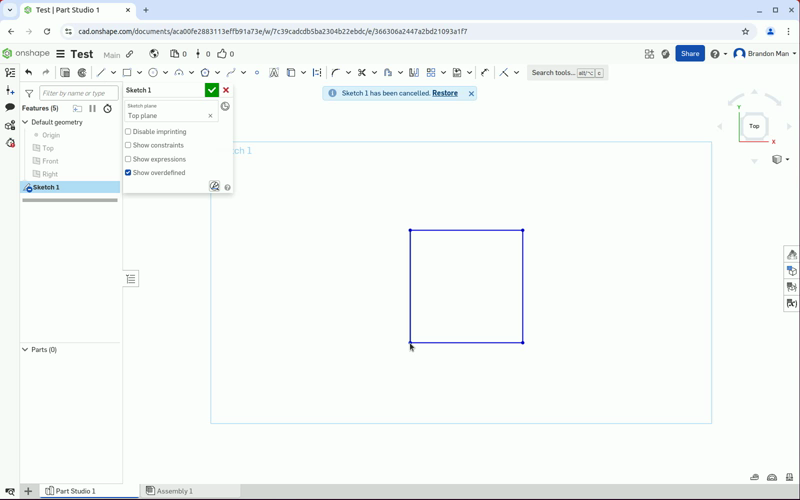
mouse_move(450, 264)
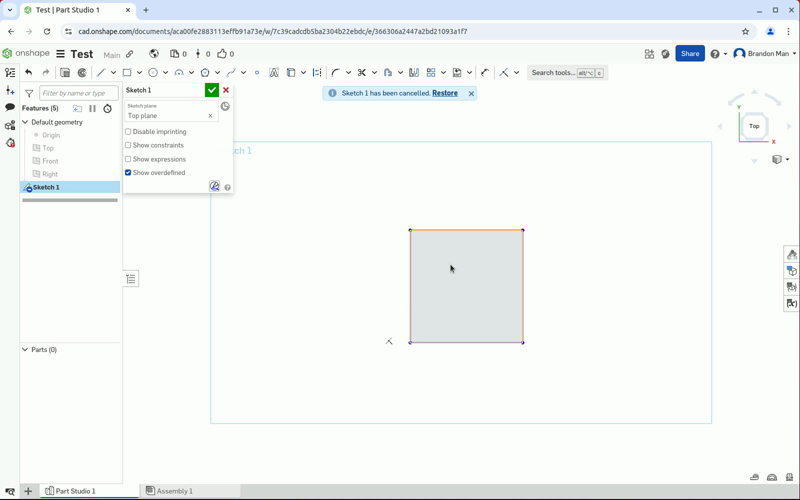
click(450, 264)
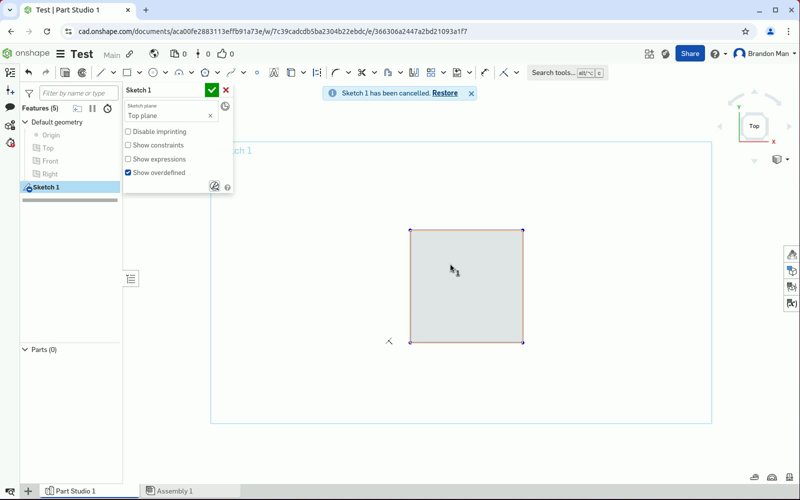
mouse_move(73, 352)
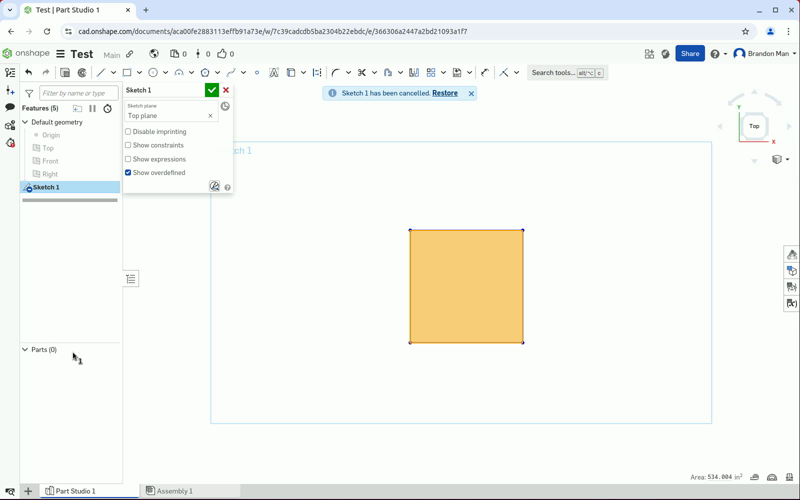
key(shift+y)
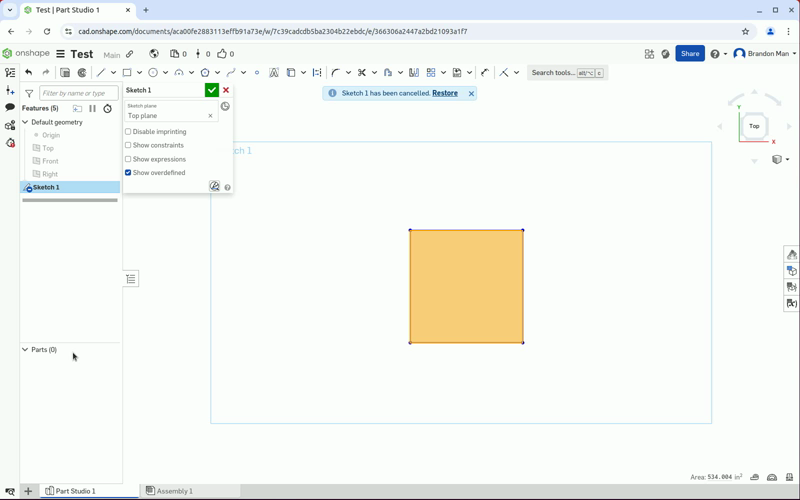
key(shift+e)
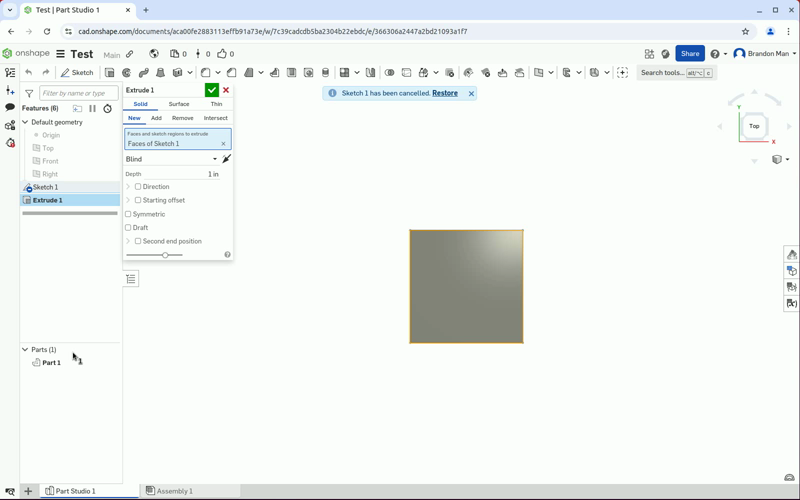
mouse_move(143, 106)
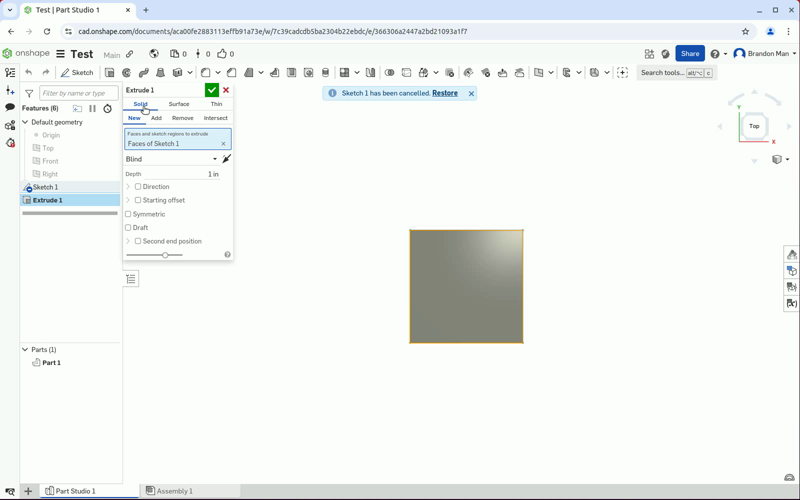
click(143, 106)
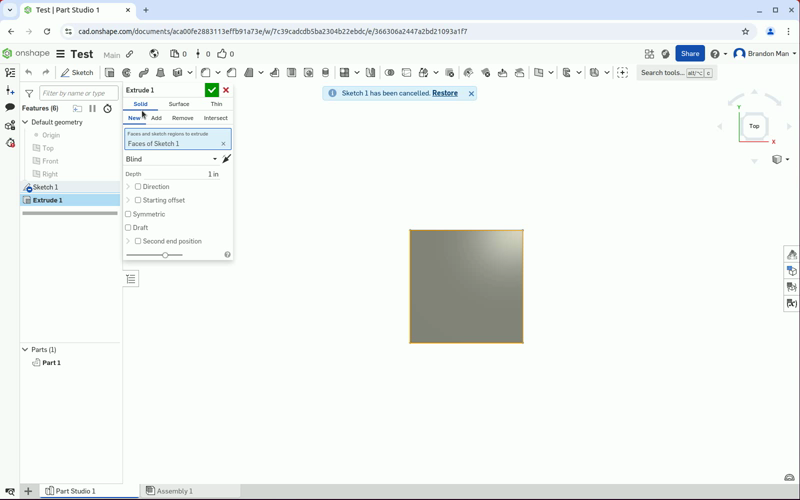
mouse_move(137, 120)
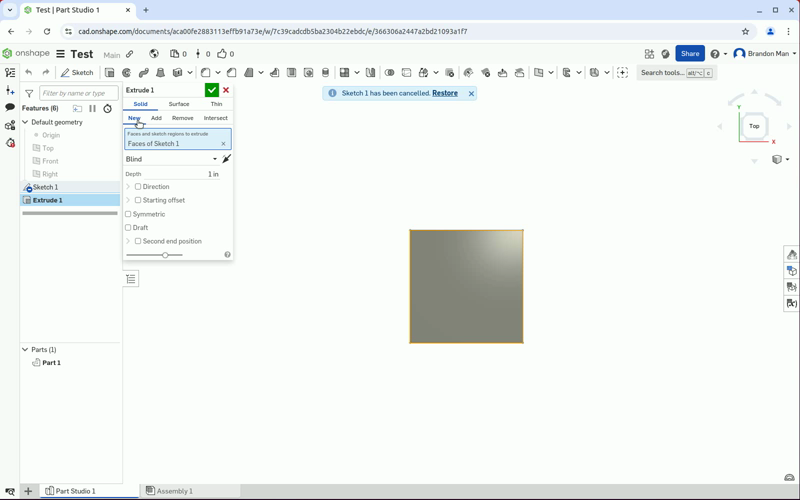
click(137, 120)
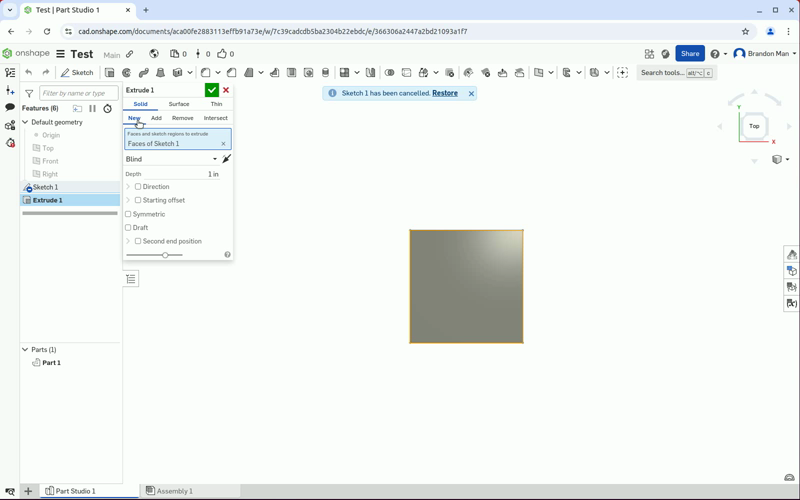
key(tab, 4)
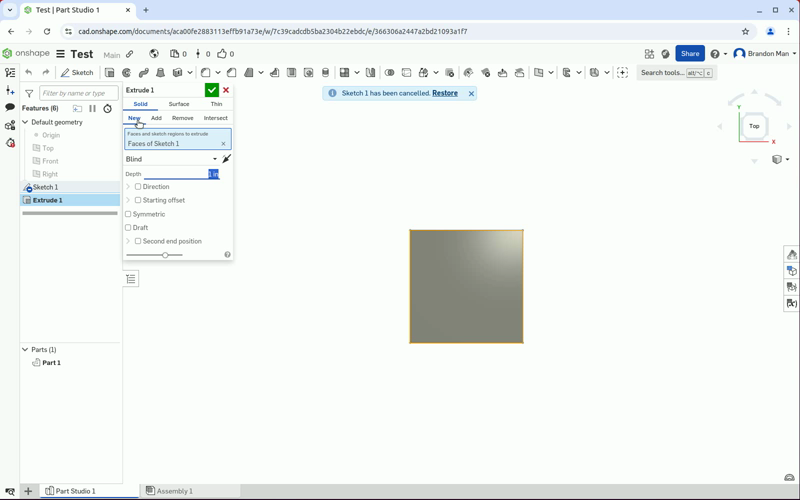
text(4.574)
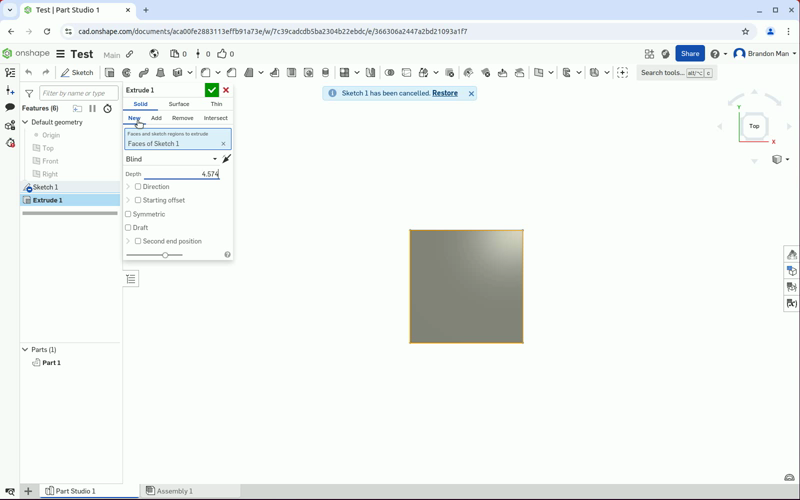
key(enter)
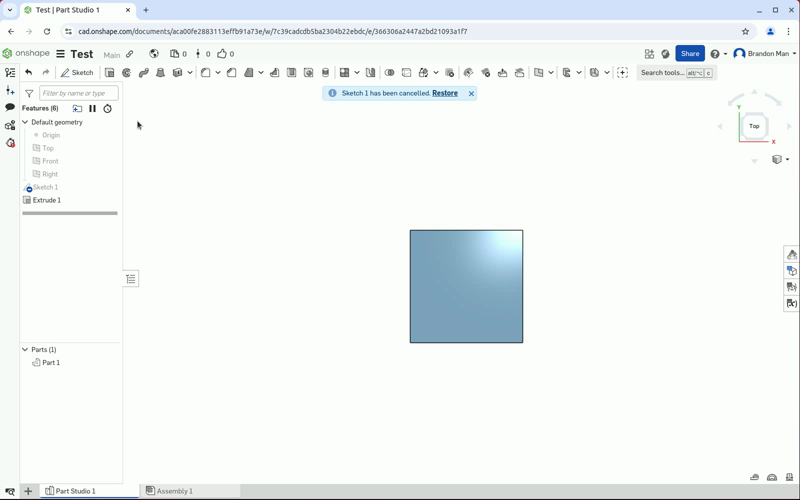
key(shift+h)
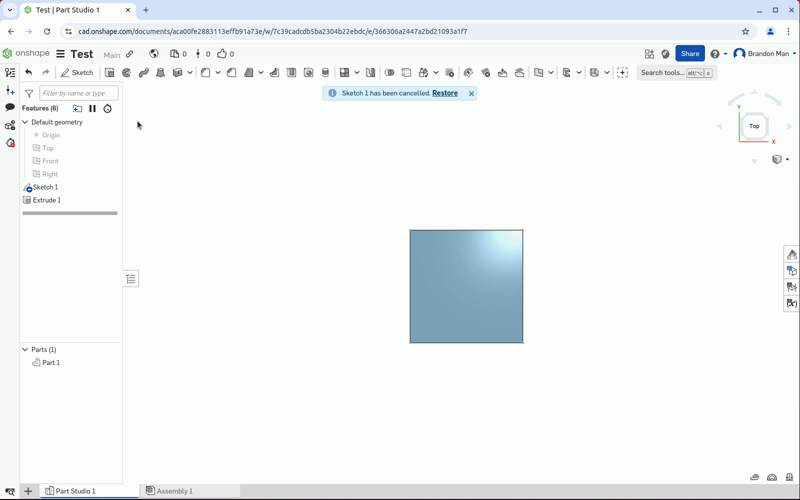
key(shift+h)
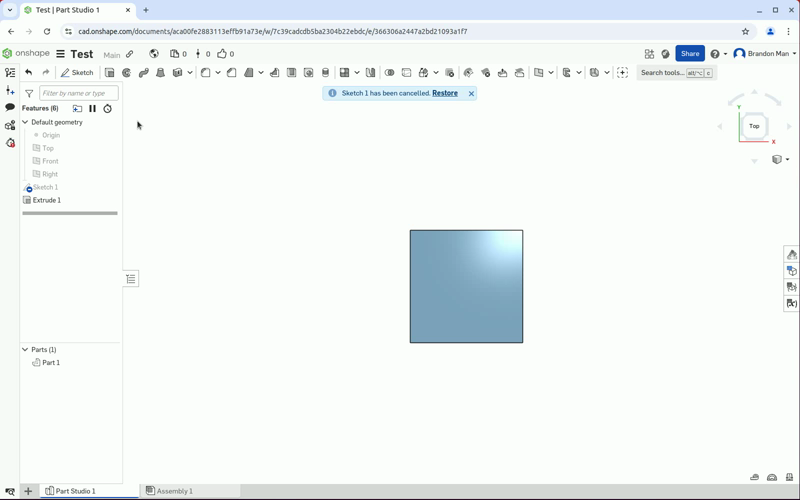
mouse_move(73, 189)
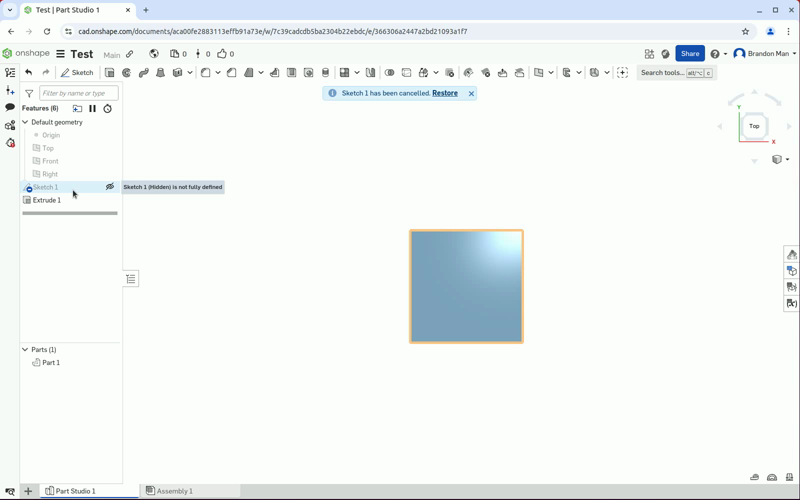
click(73, 189)
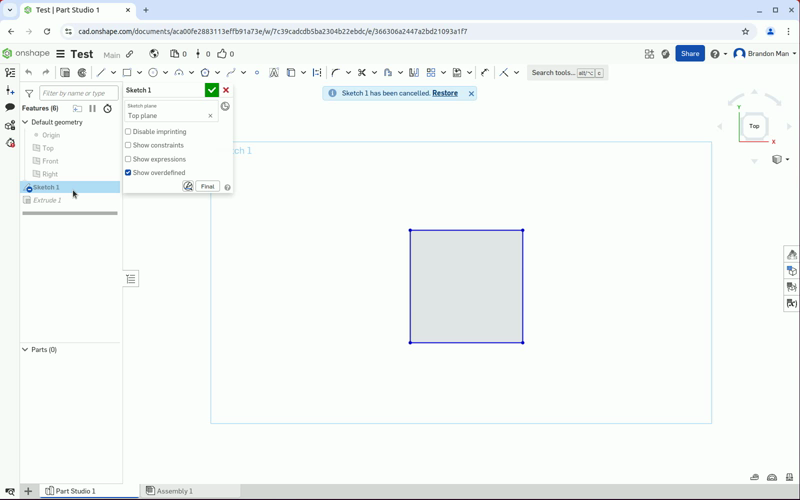
mouse_move(229, 92)
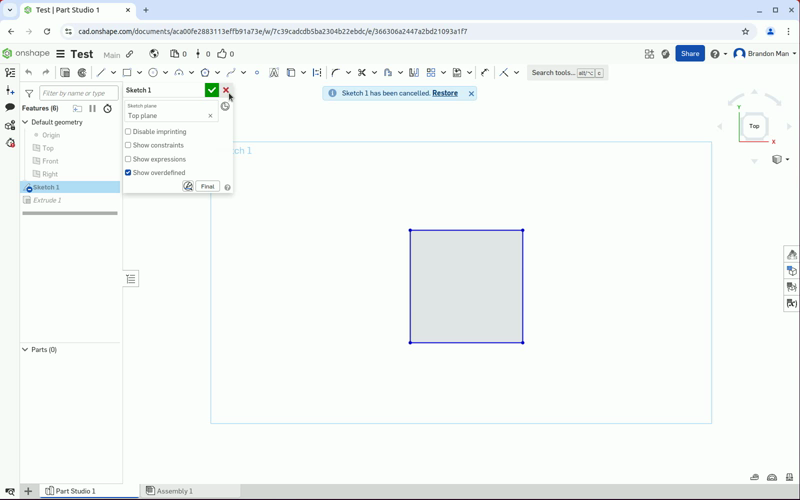
click(229, 92)
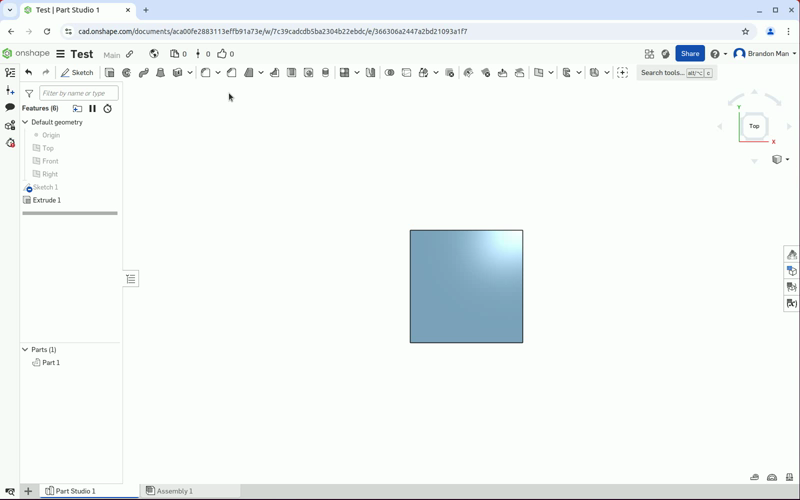
mouse_move(541, 75)
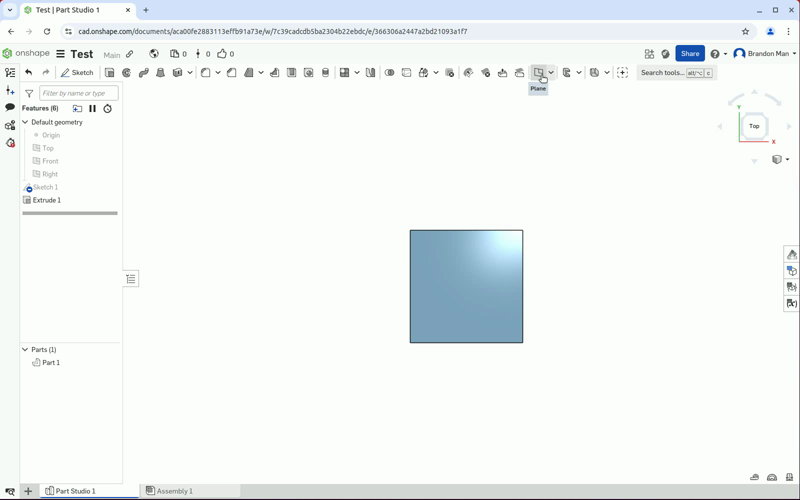
click(541, 75)
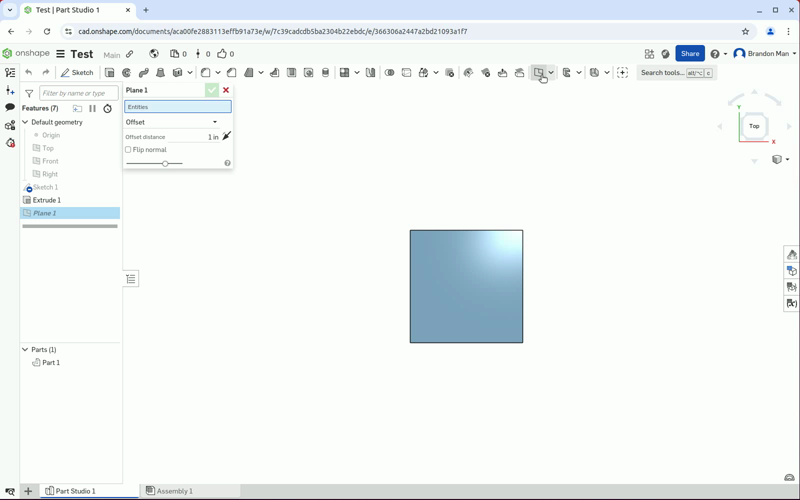
mouse_move(73, 150)
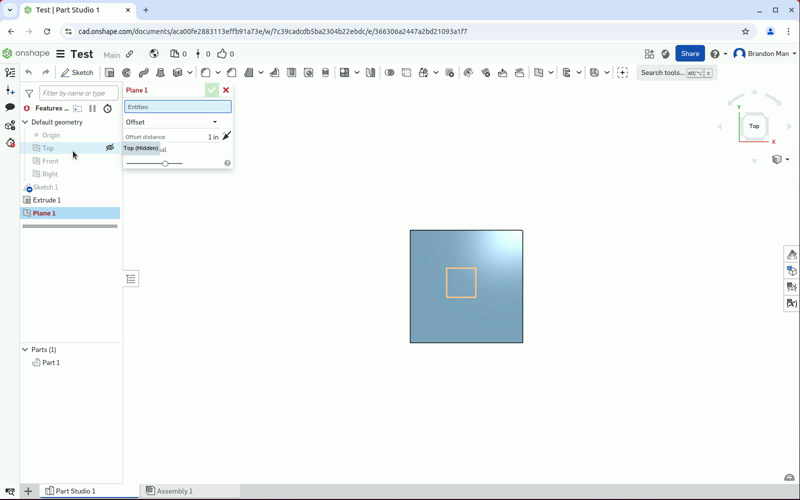
click(73, 150)
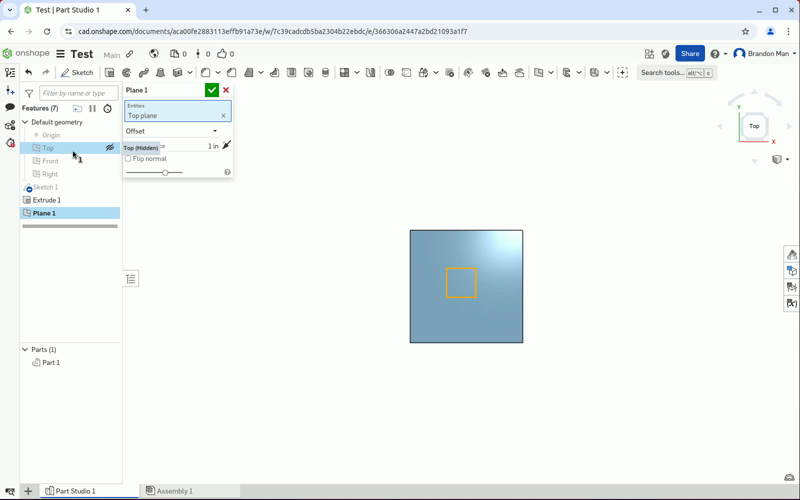
key(tab, 2)
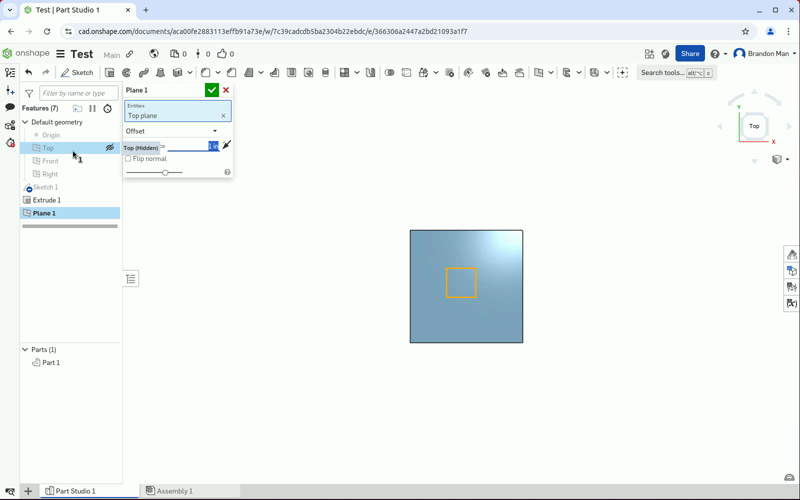
text(4.56)
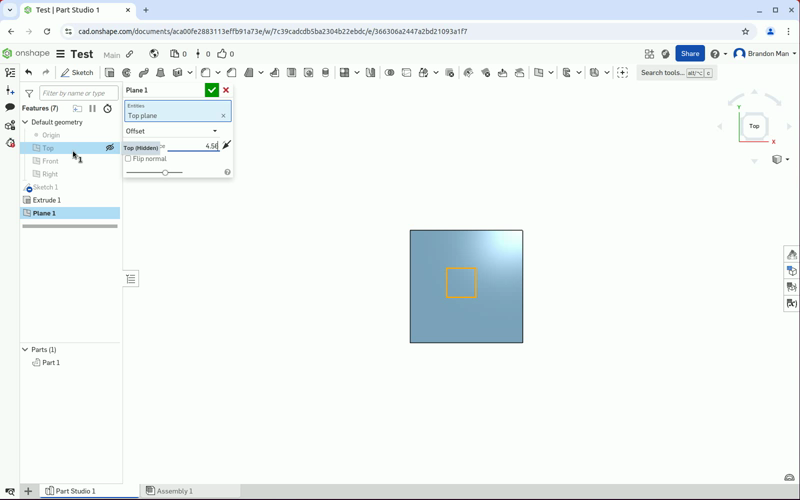
key(enter, 2)
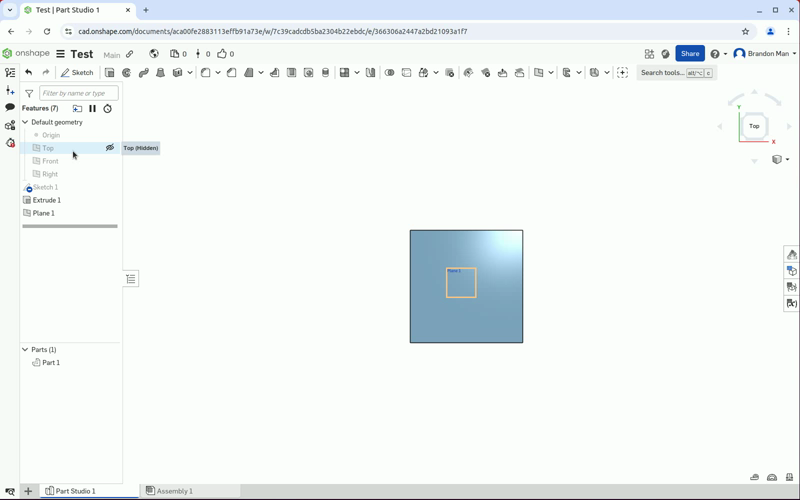
key(shift+s)
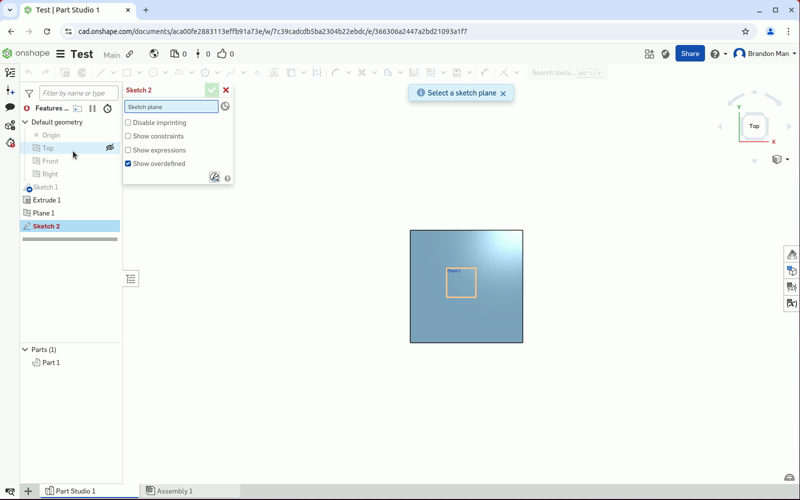
mouse_move(73, 215)
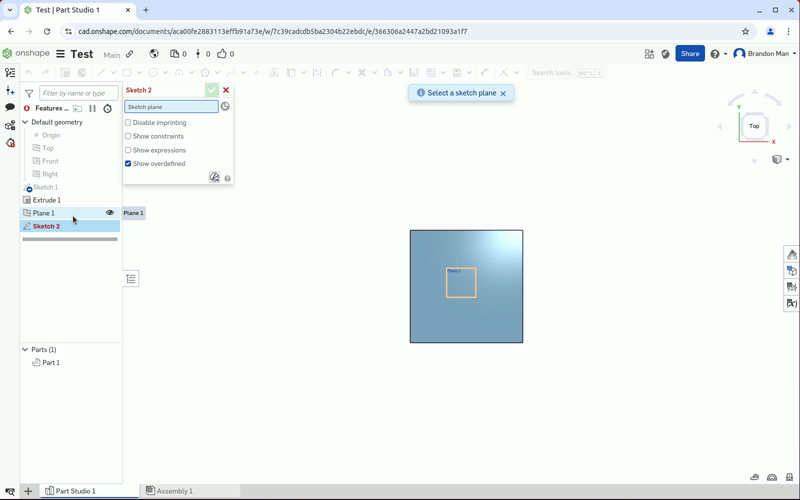
click(73, 215)
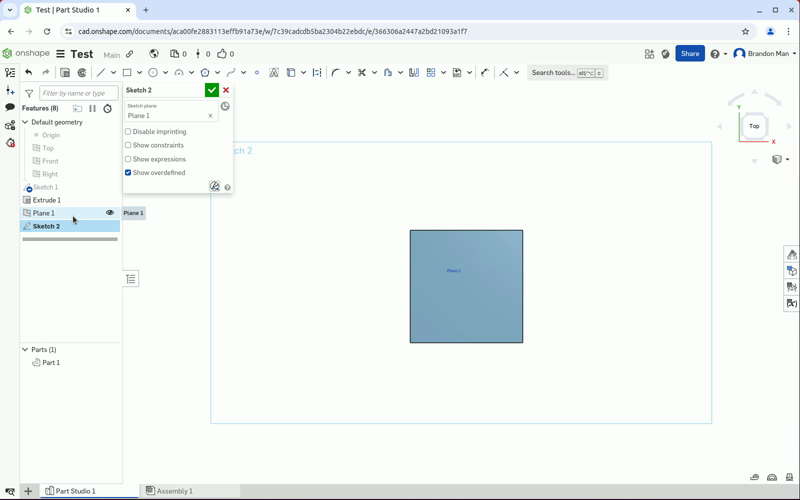
mouse_move(73, 352)
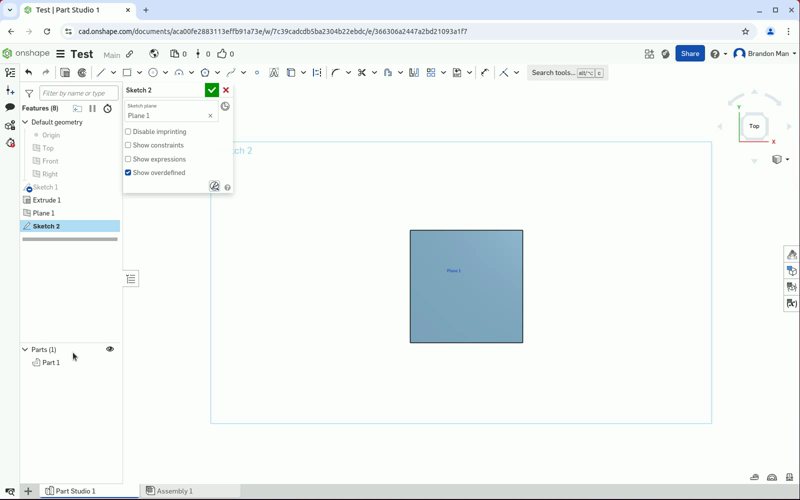
key(y)
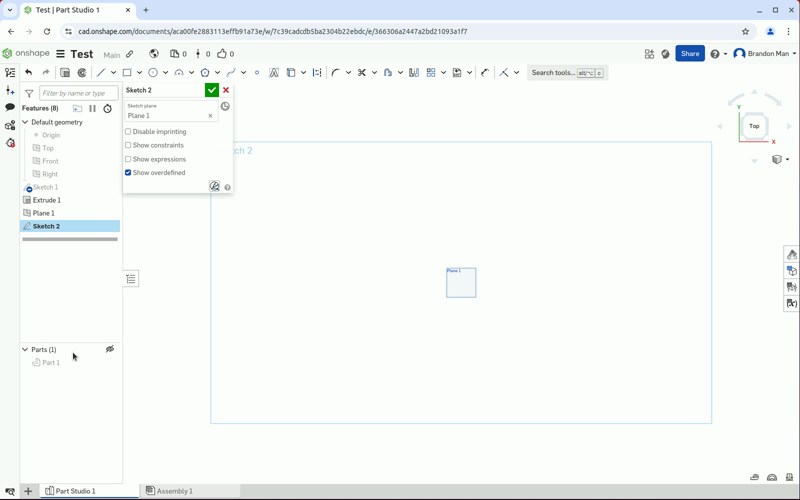
key(l)
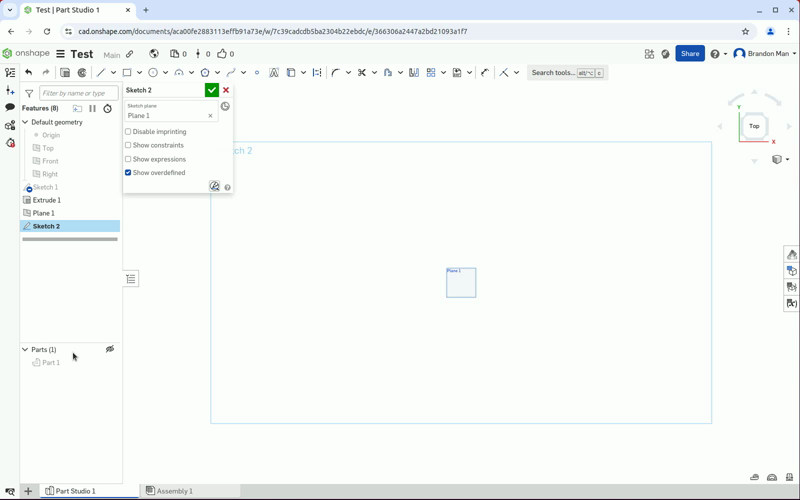
key_down(shift)
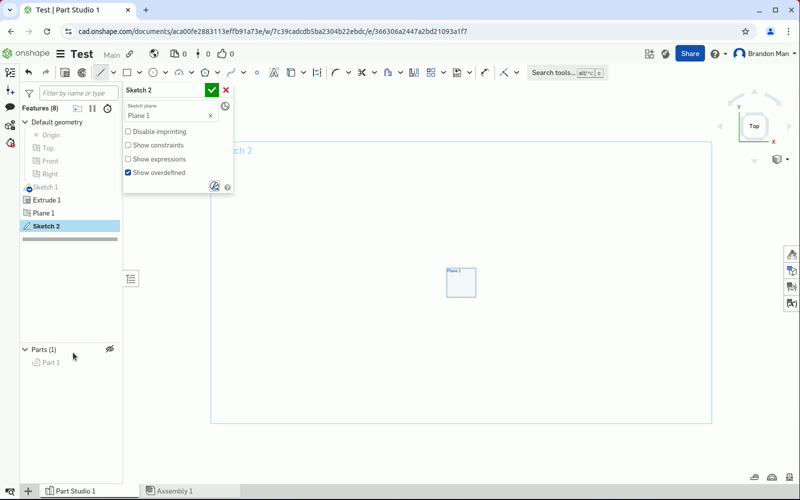
mouse_move(410, 342)
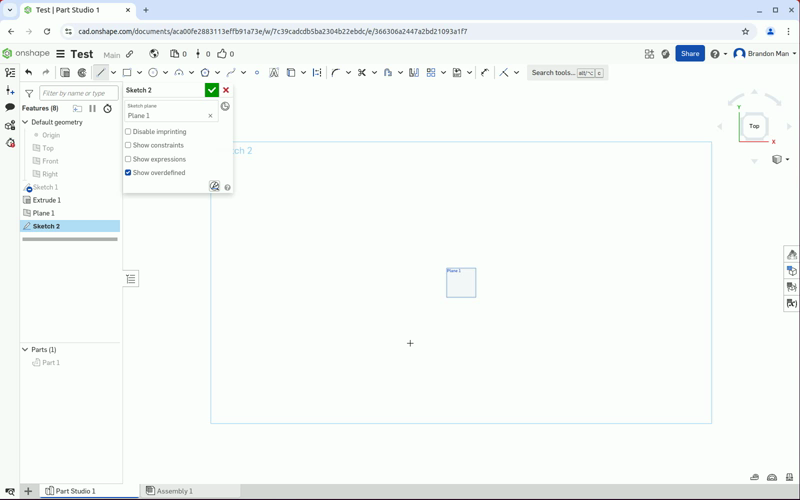
click(410, 342)
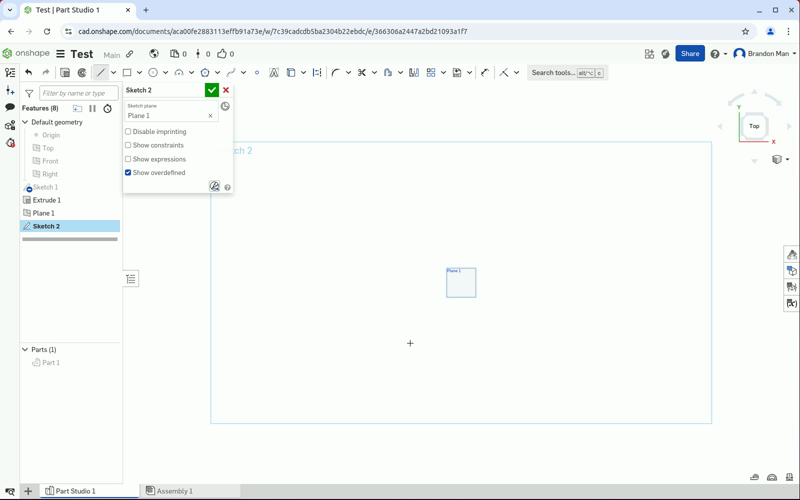
key_up(shift)
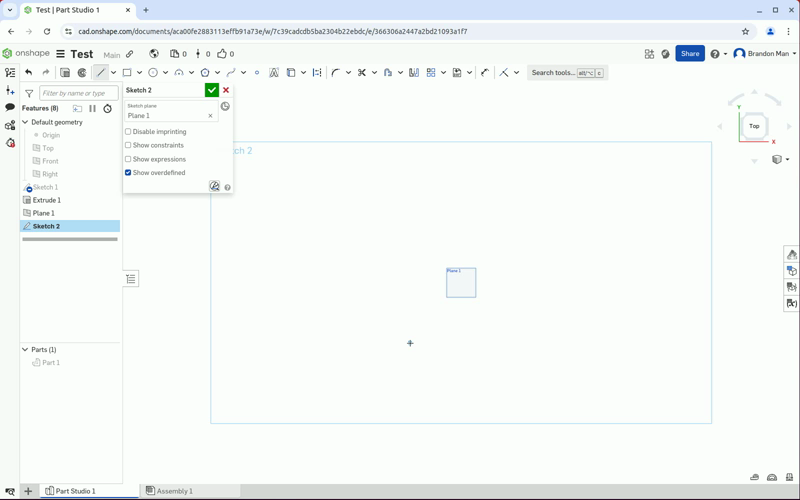
key_down(shift)
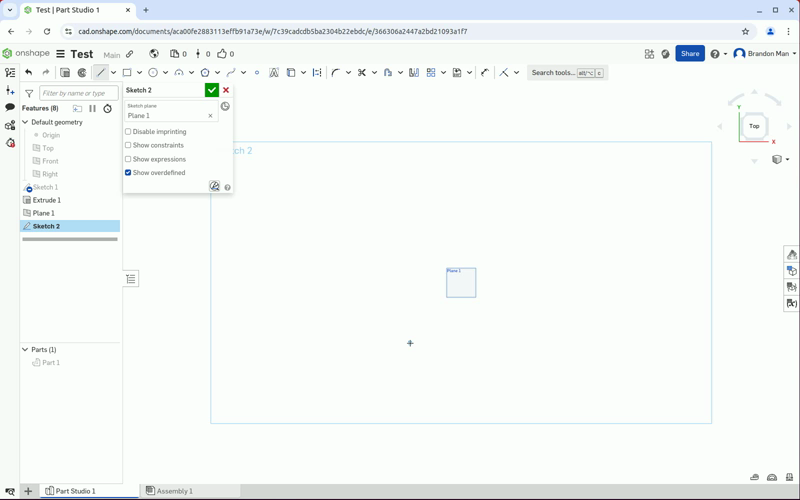
mouse_move(440, 342)
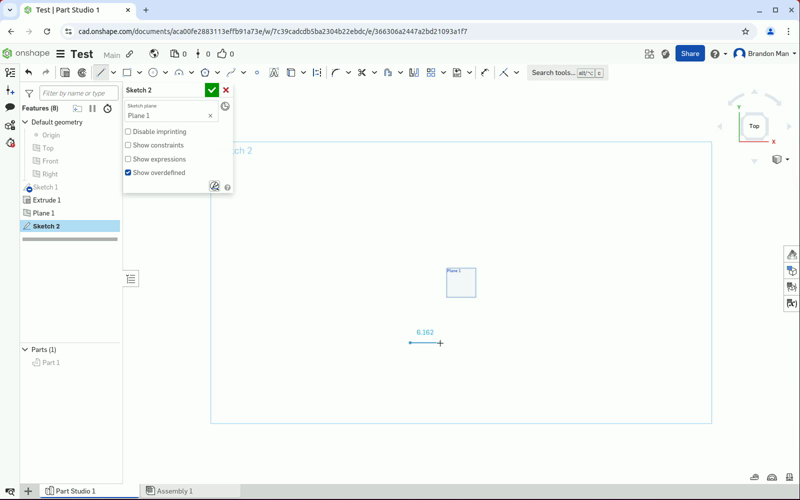
mouse_move(432, 342)
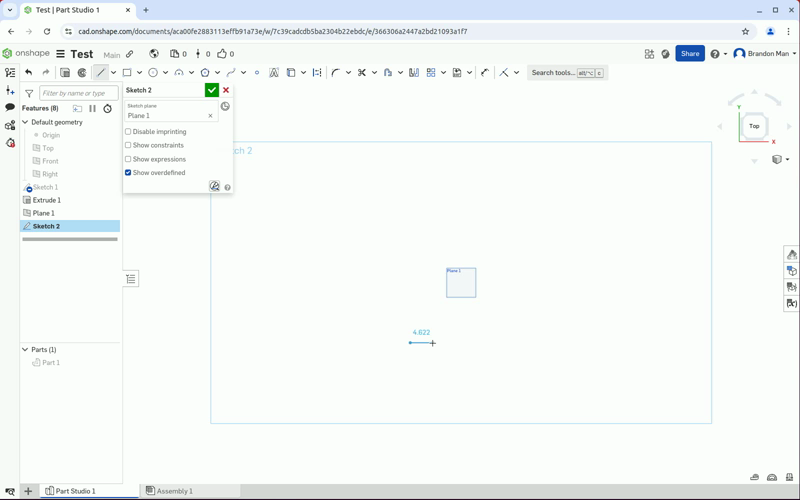
click(432, 342)
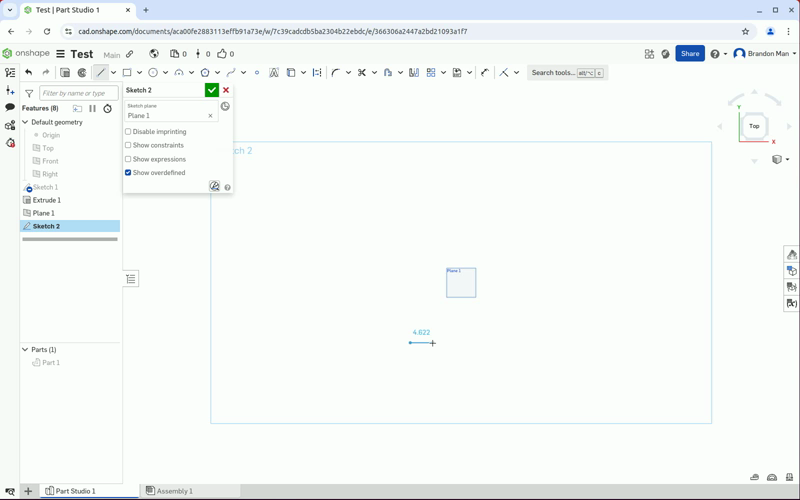
key_up(shift)
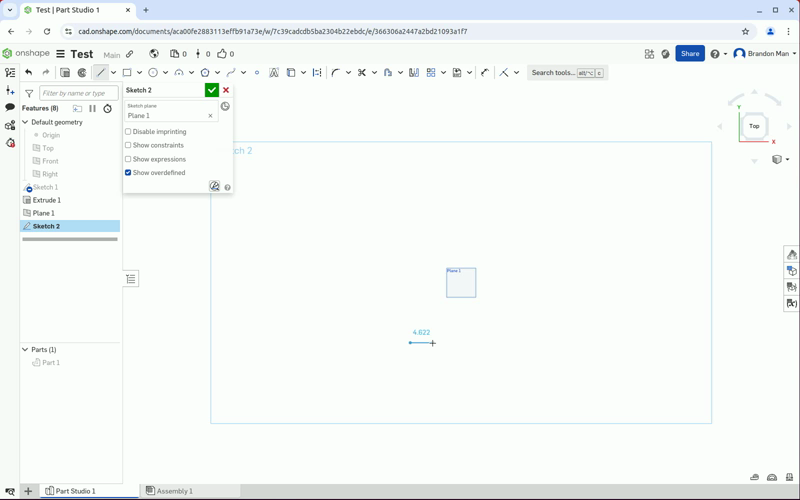
key_down(shift)
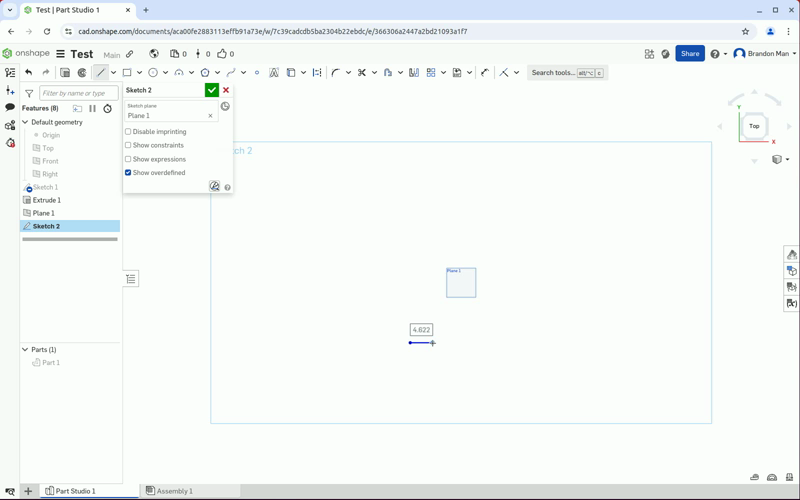
mouse_move(432, 230)
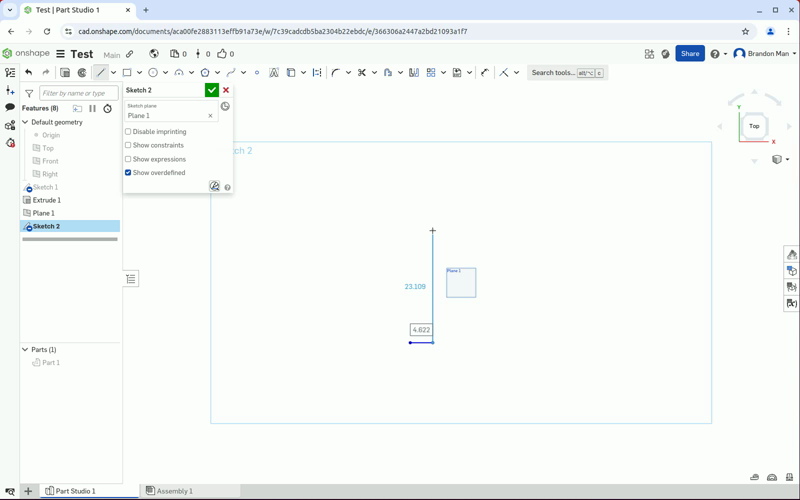
click(432, 230)
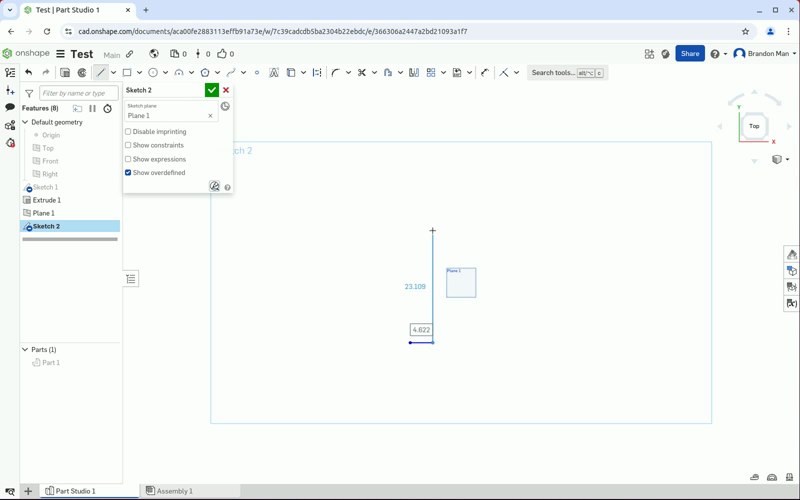
key_up(shift)
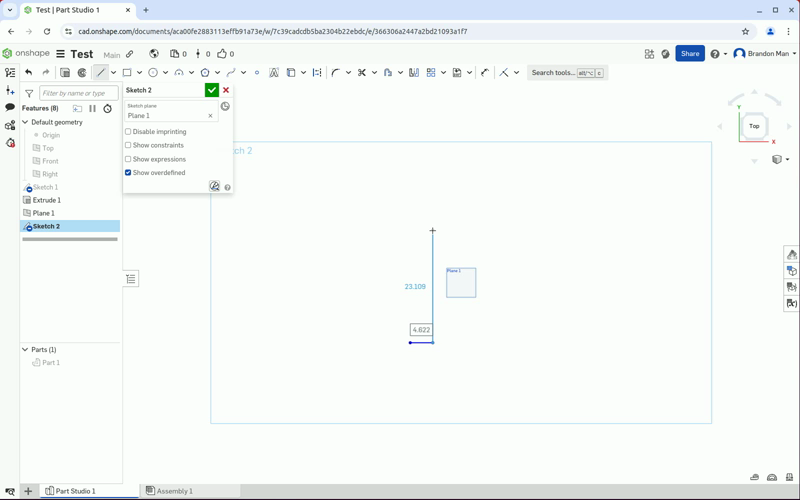
key_down(shift)
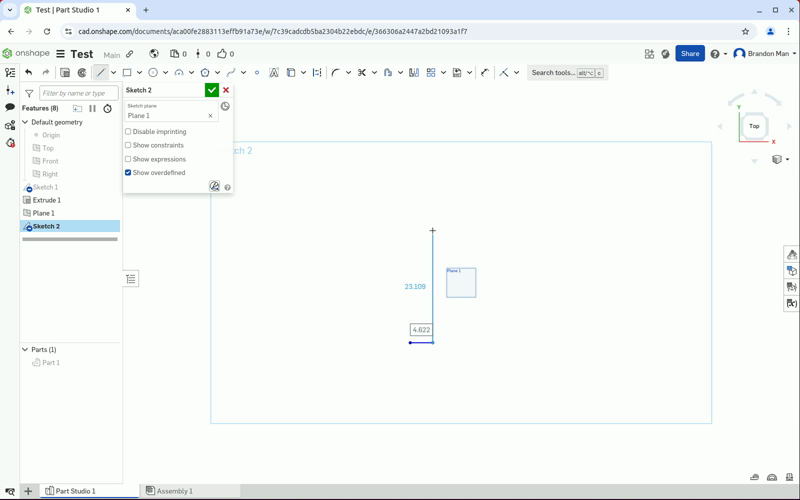
mouse_move(462, 230)
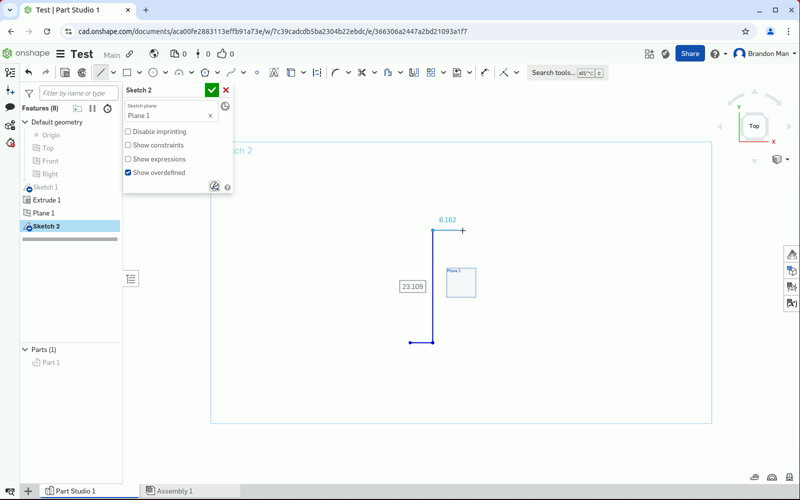
mouse_move(410, 230)
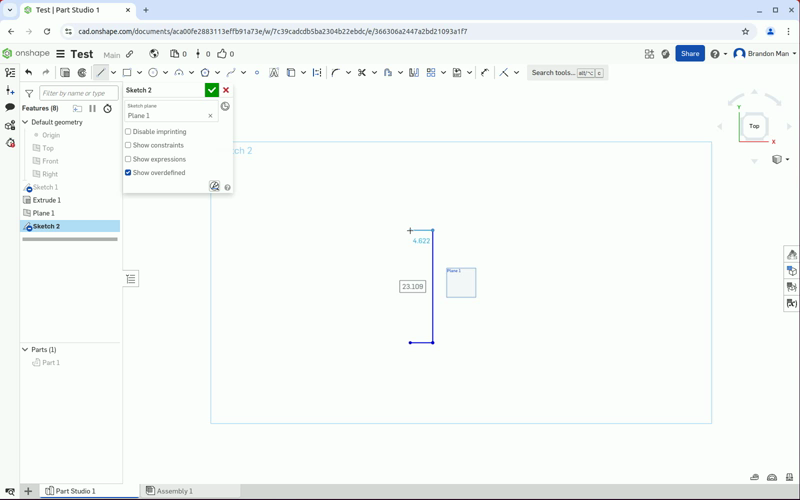
click(410, 230)
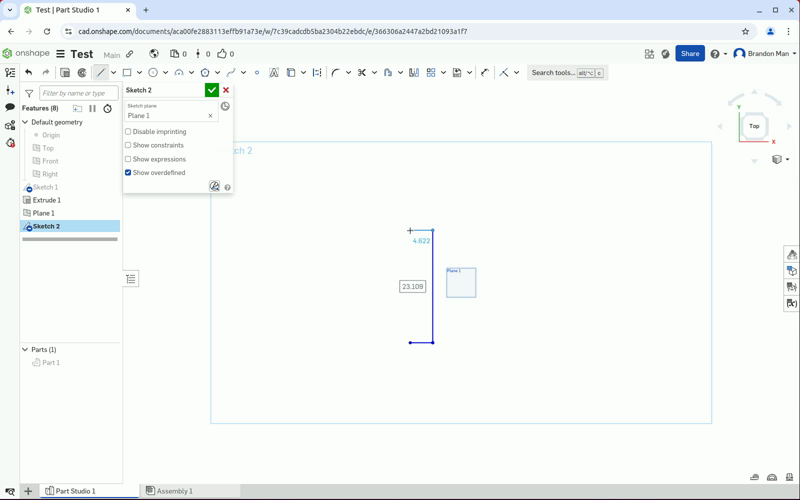
key_up(shift)
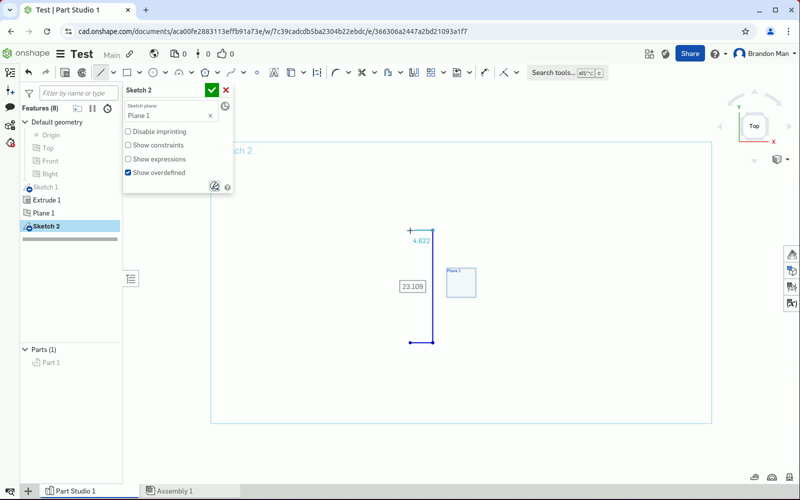
key_down(shift)
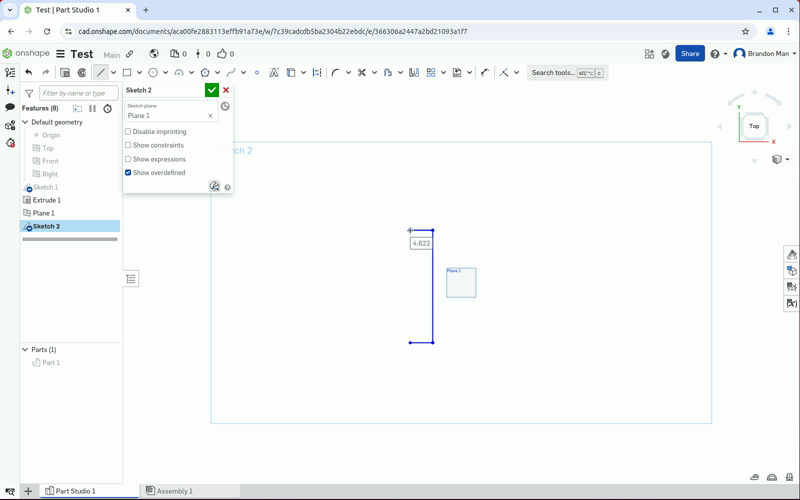
mouse_move(410, 342)
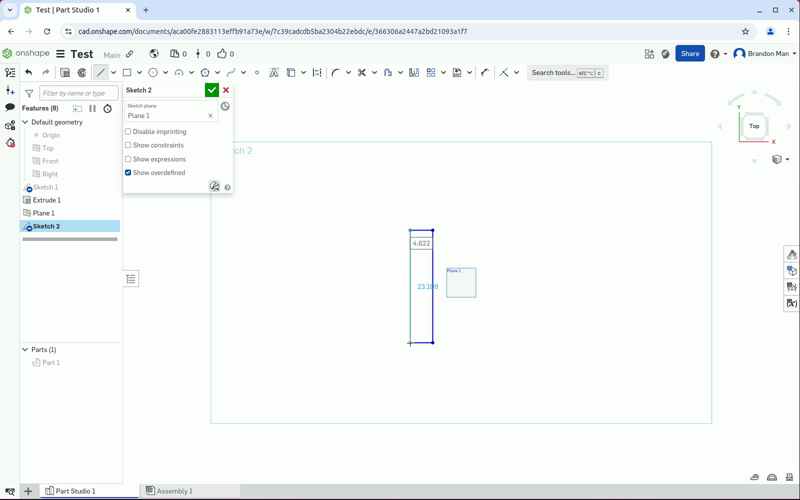
key_up(shift)
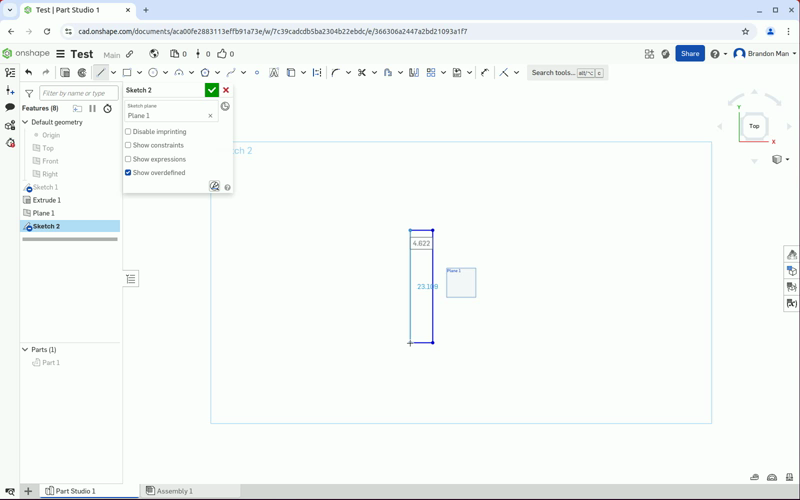
click(410, 342)
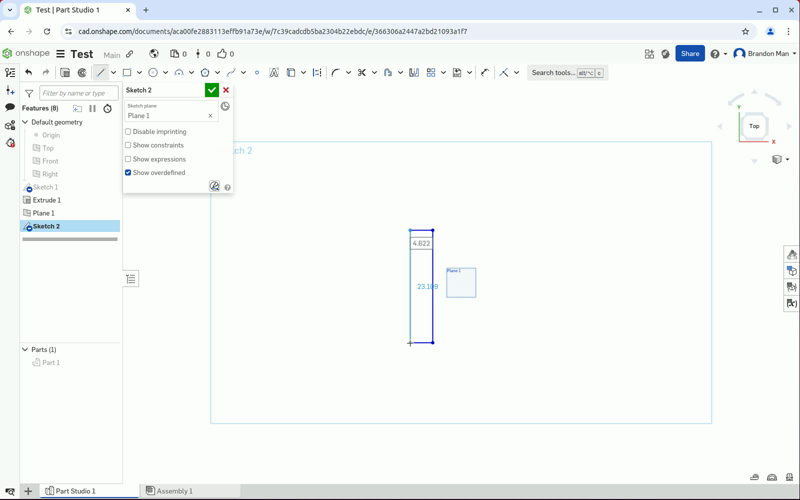
key(esc)
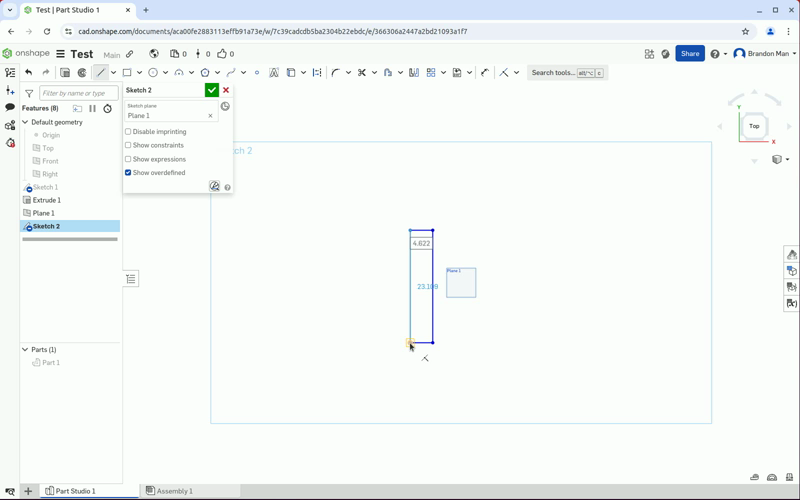
mouse_move(415, 322)
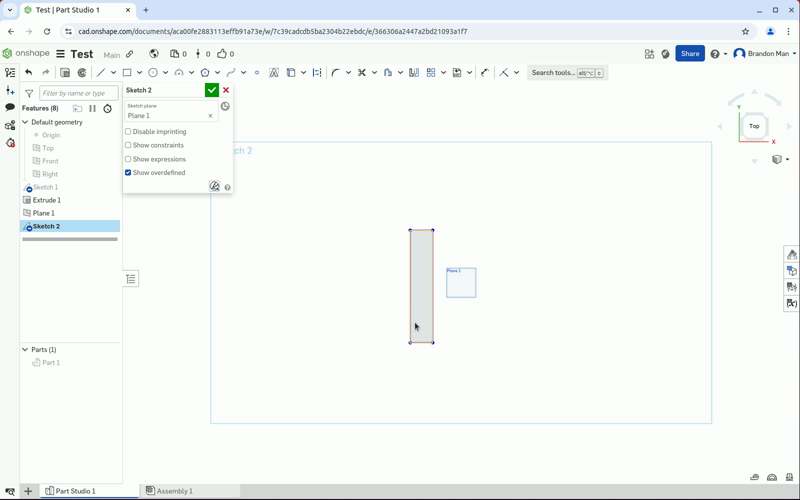
click(415, 322)
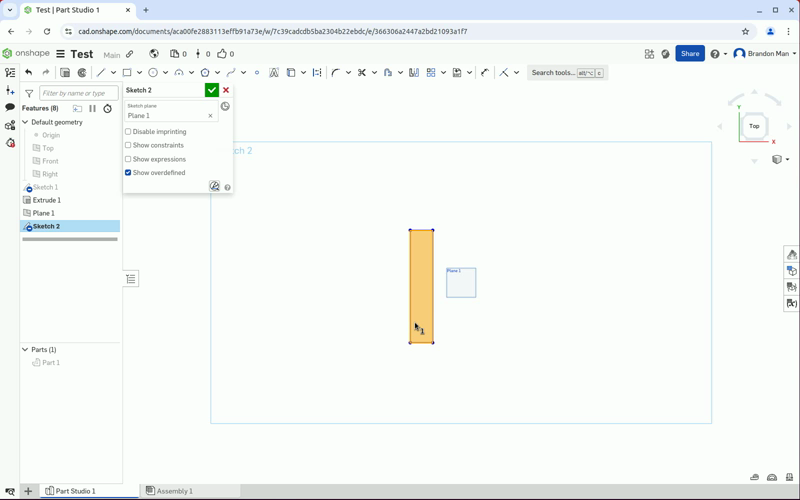
mouse_move(73, 352)
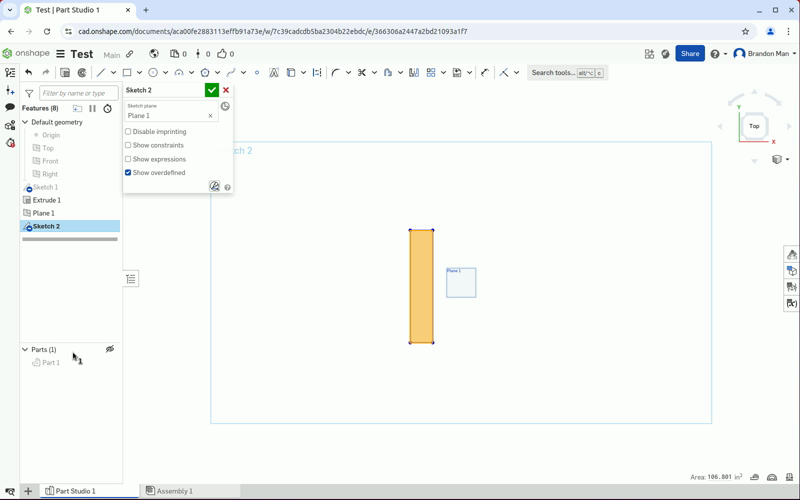
key(shift+y)
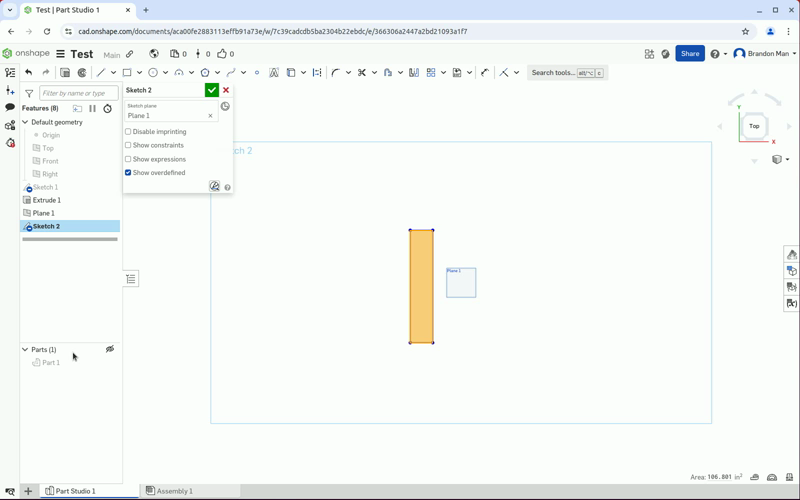
key(shift+e)
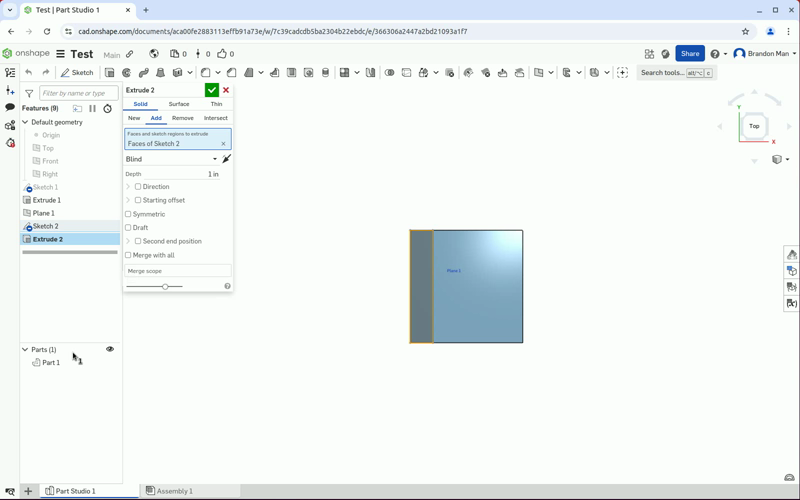
mouse_move(143, 106)
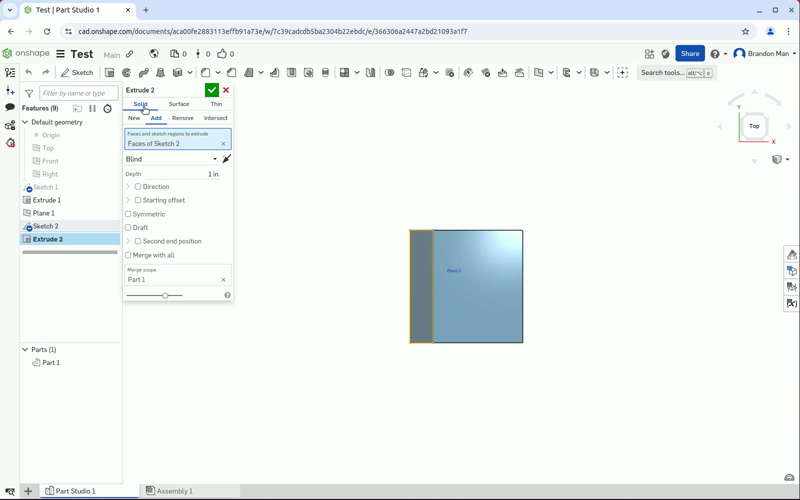
click(143, 106)
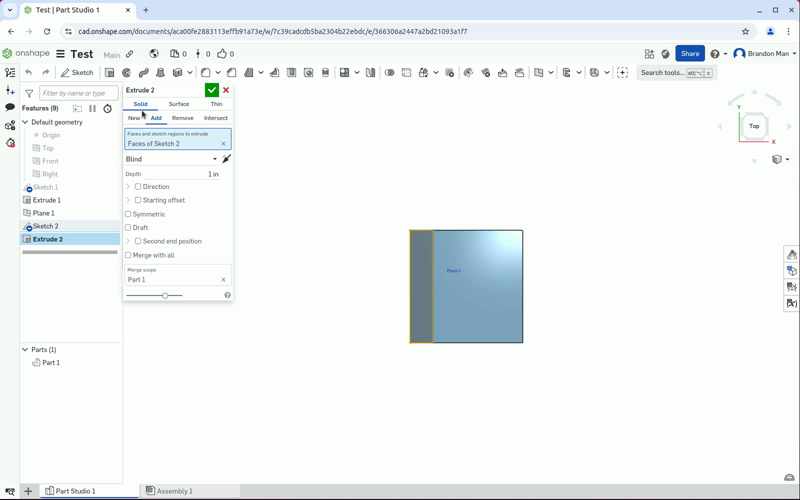
mouse_move(137, 120)
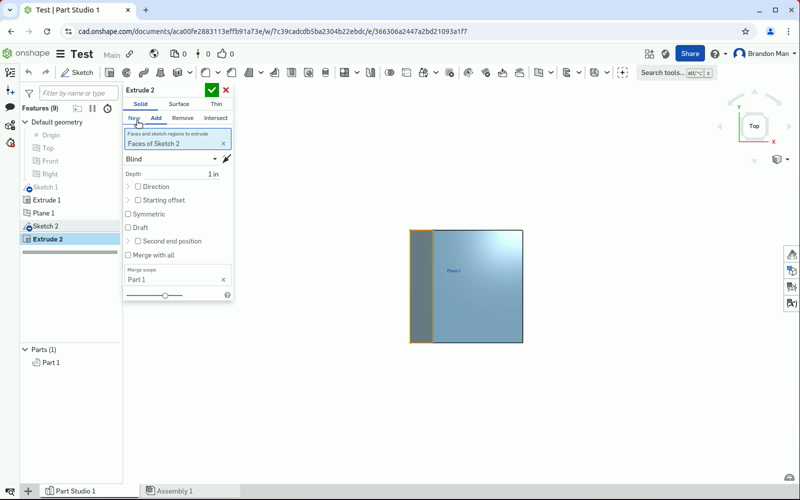
click(137, 120)
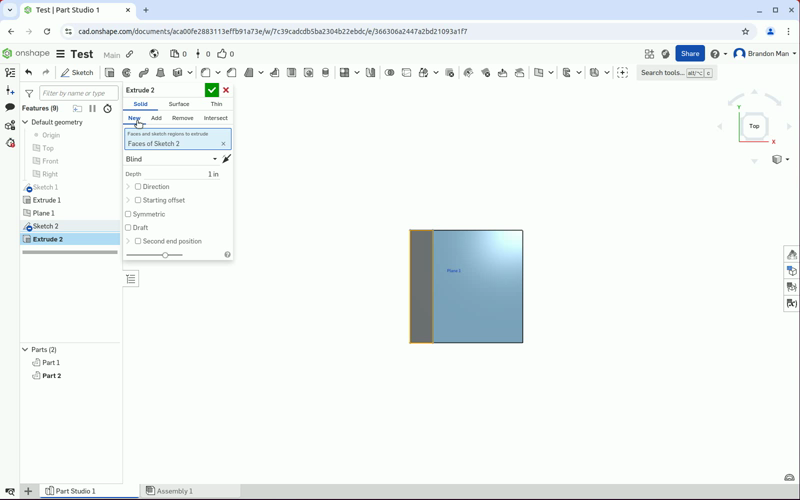
key(tab, 4)
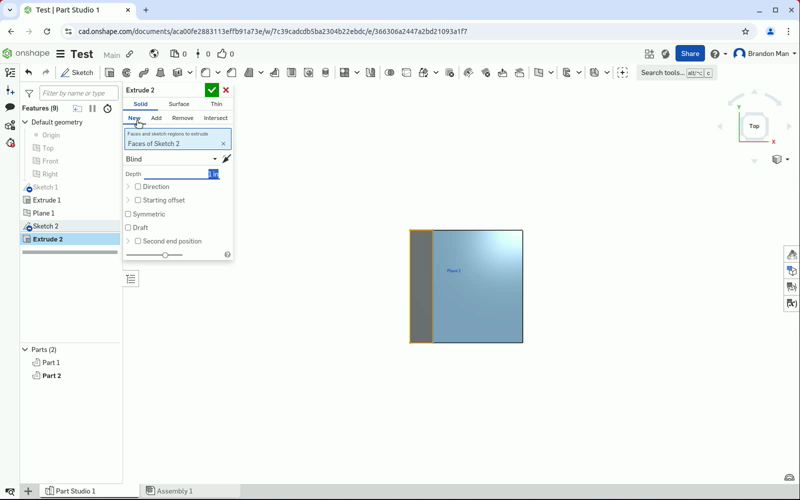
text(18.535)
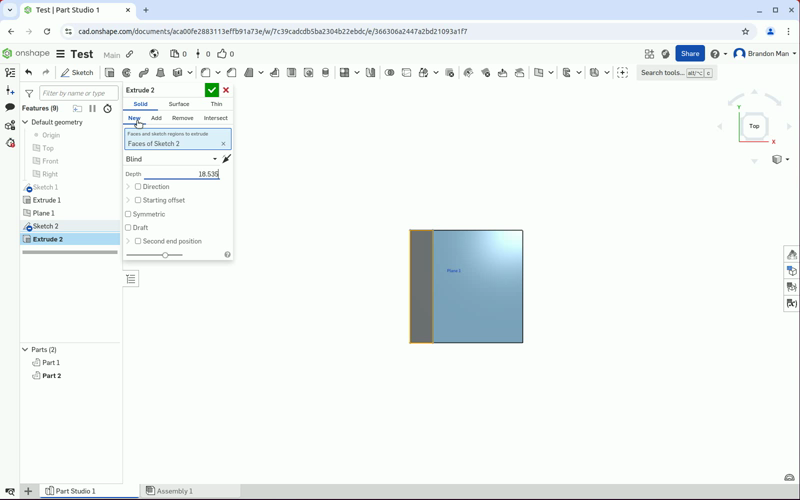
key(enter)
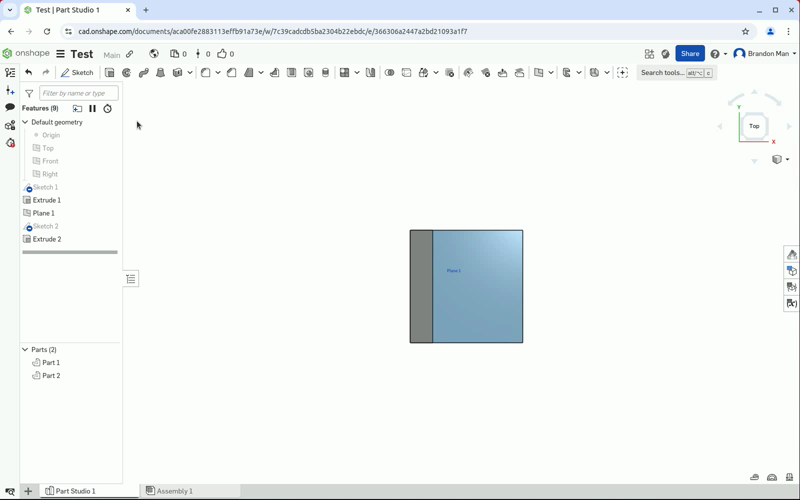
key(shift+h)
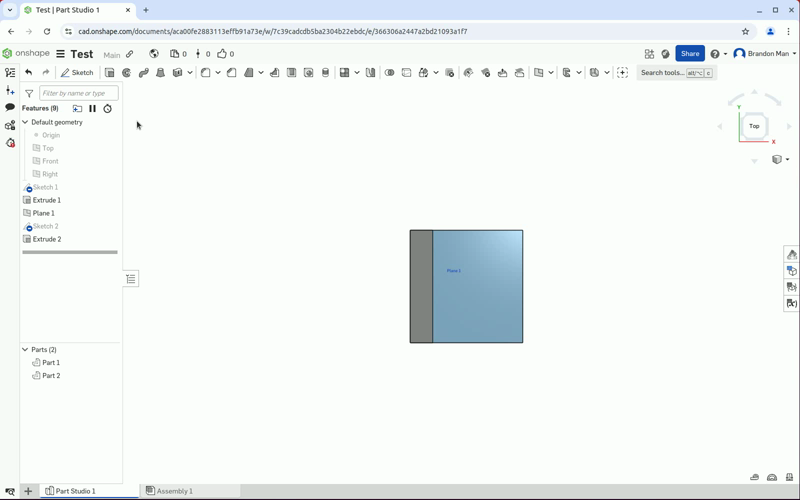
key(shift+h)
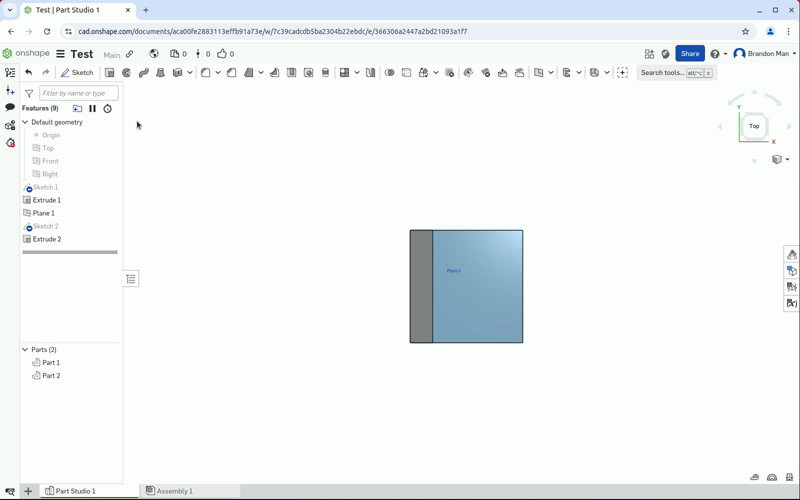
mouse_move(73, 189)
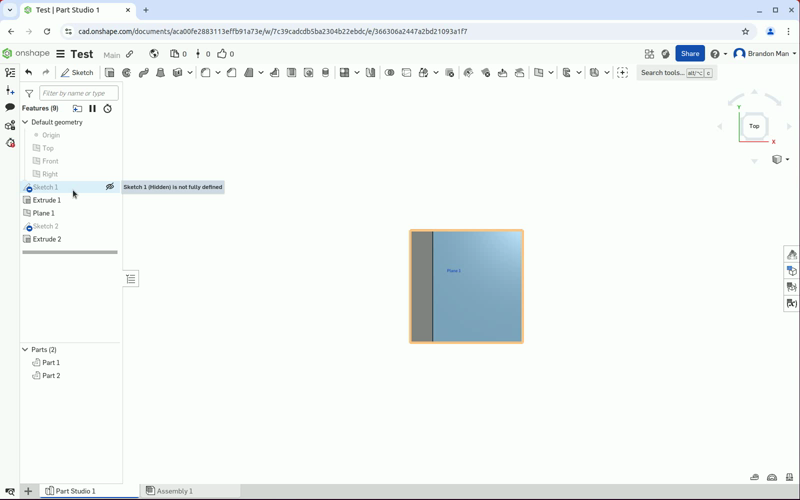
click(73, 189)
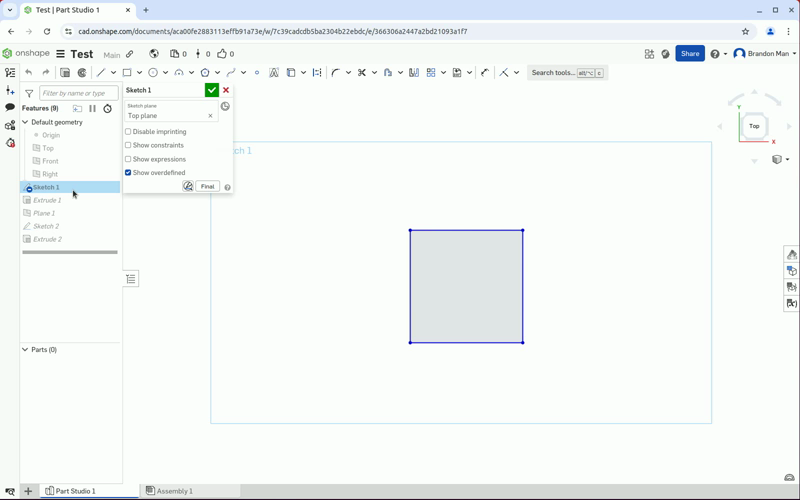
mouse_move(229, 92)
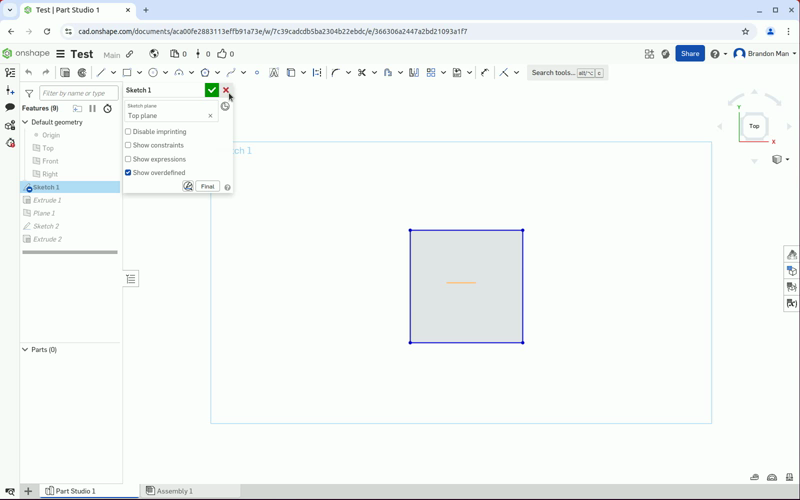
click(229, 92)
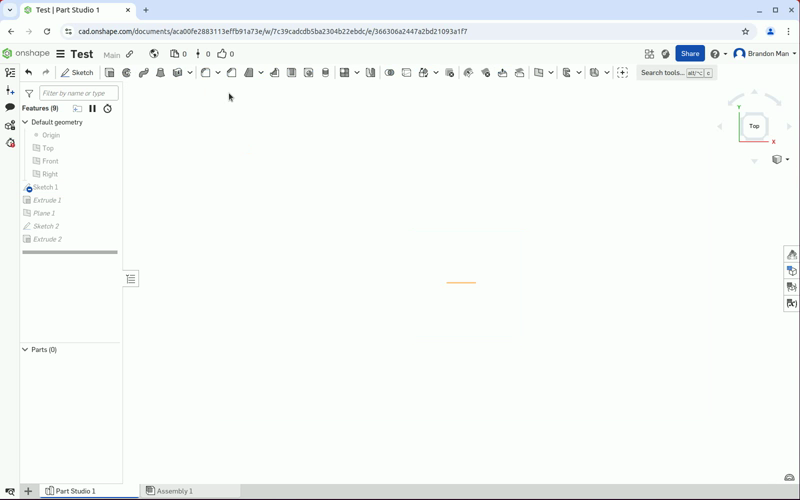
key(shift+s)
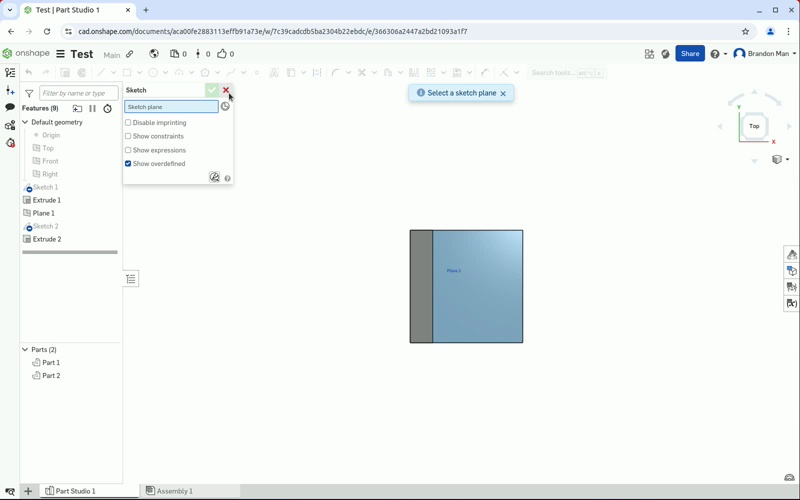
mouse_move(73, 215)
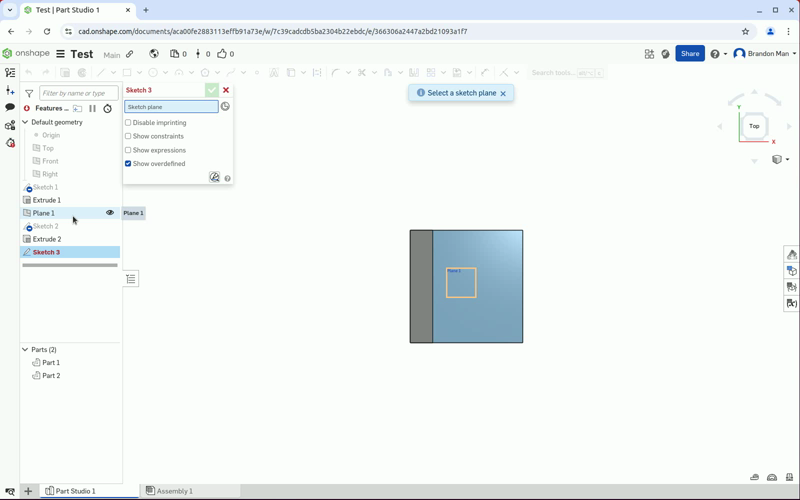
click(73, 215)
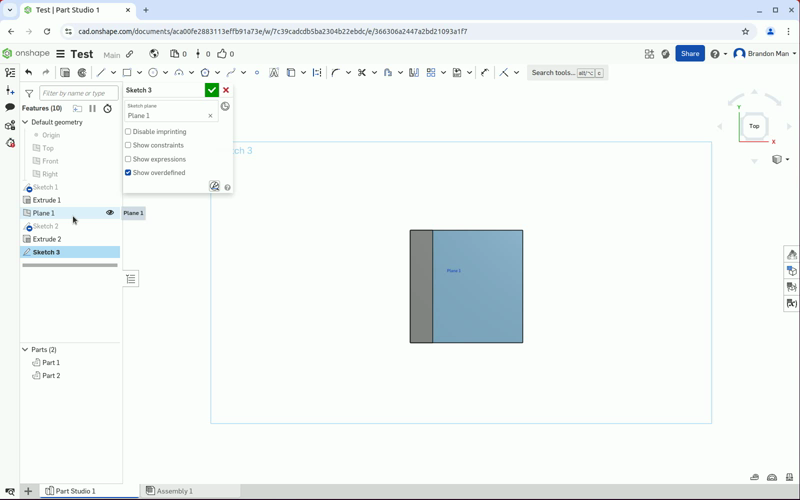
mouse_move(73, 352)
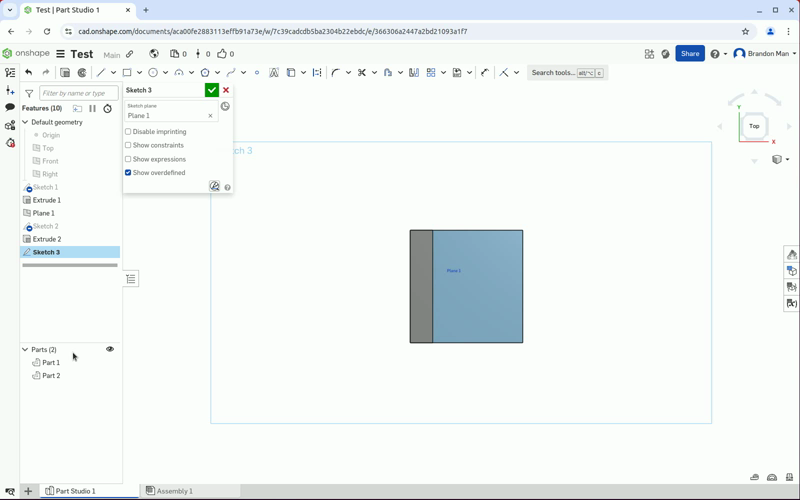
key(y)
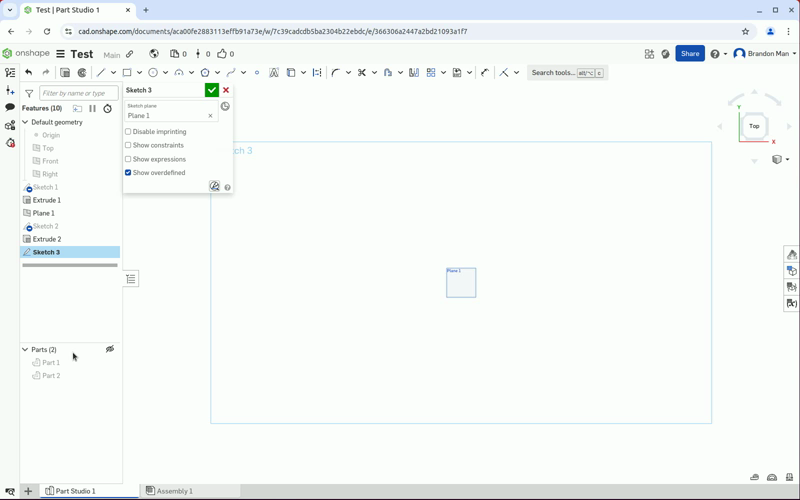
key(l)
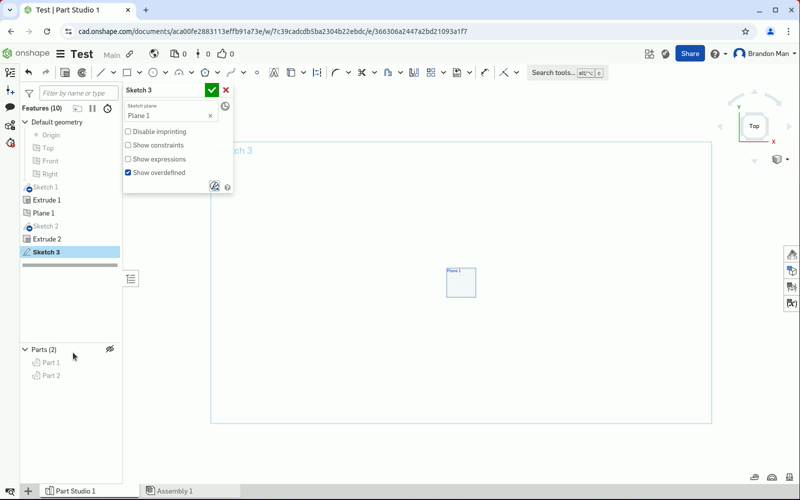
key_down(shift)
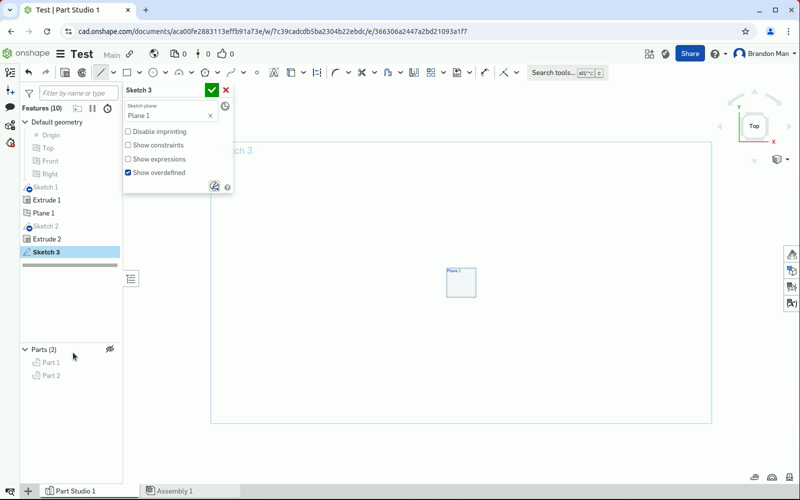
mouse_move(410, 342)
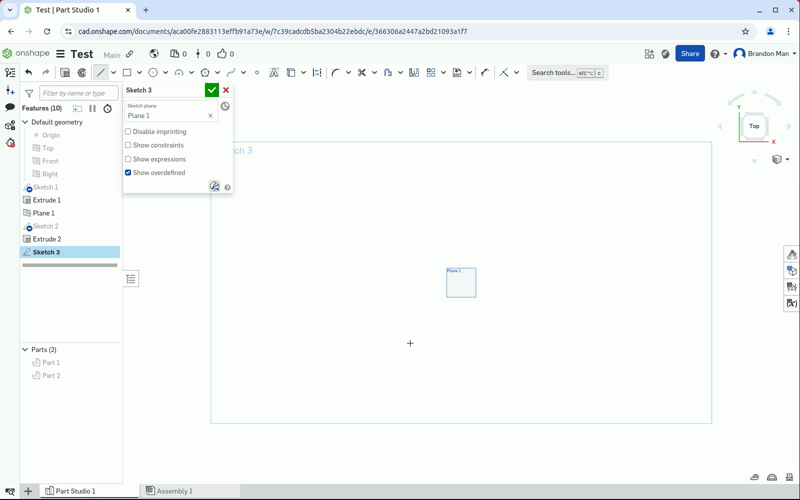
click(410, 342)
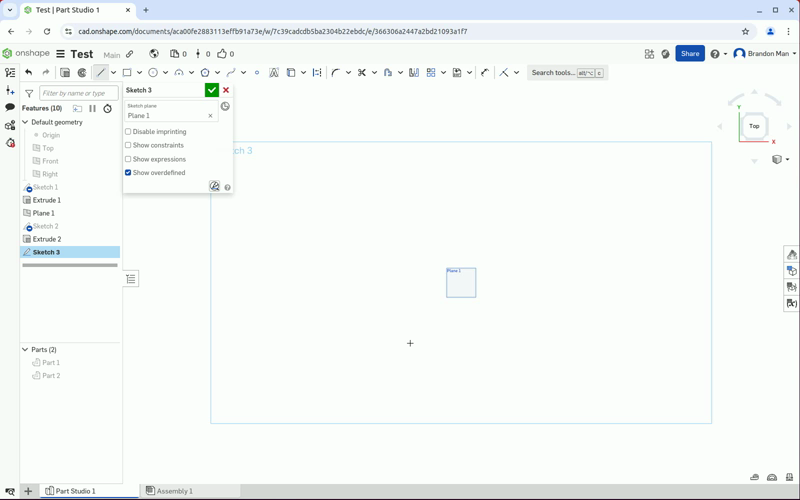
key_up(shift)
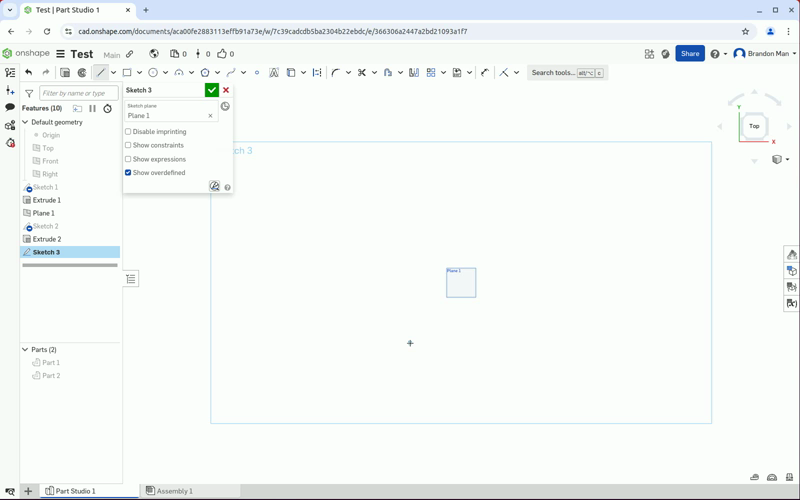
key_down(shift)
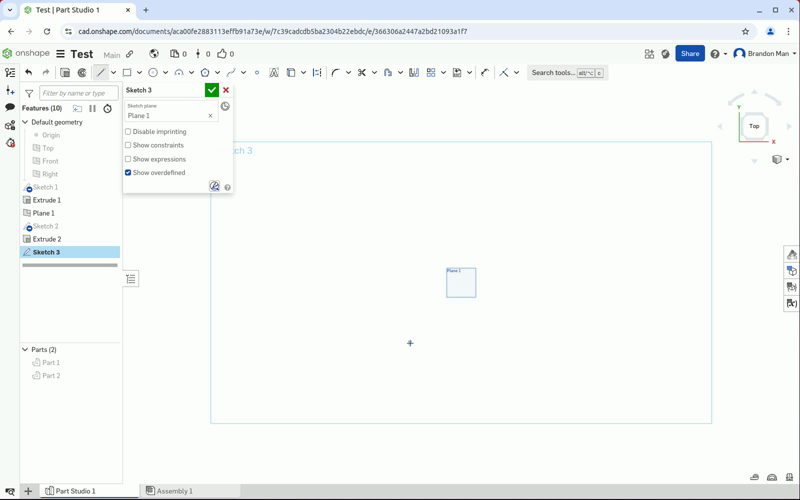
mouse_move(440, 342)
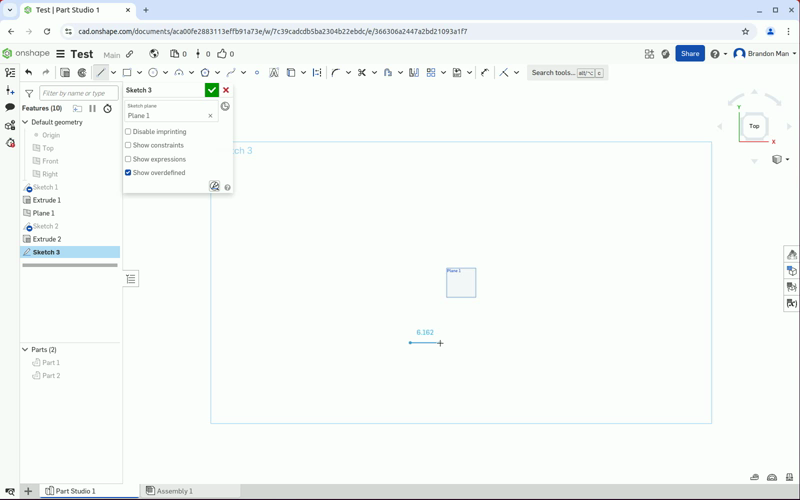
mouse_move(432, 342)
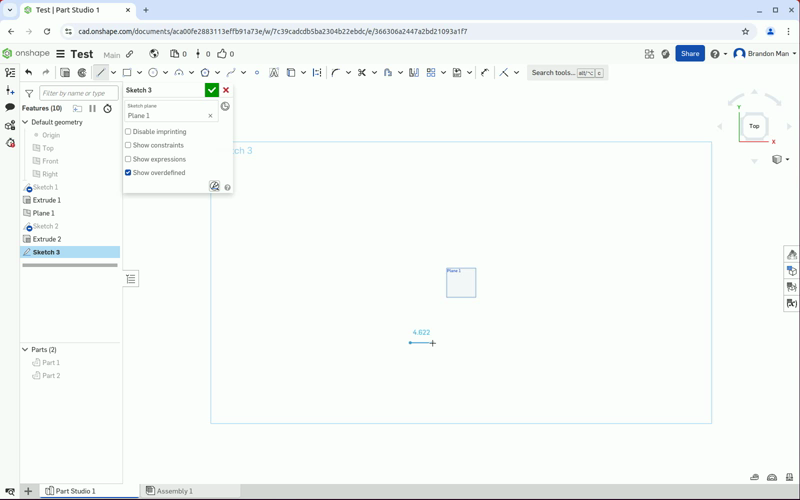
click(432, 342)
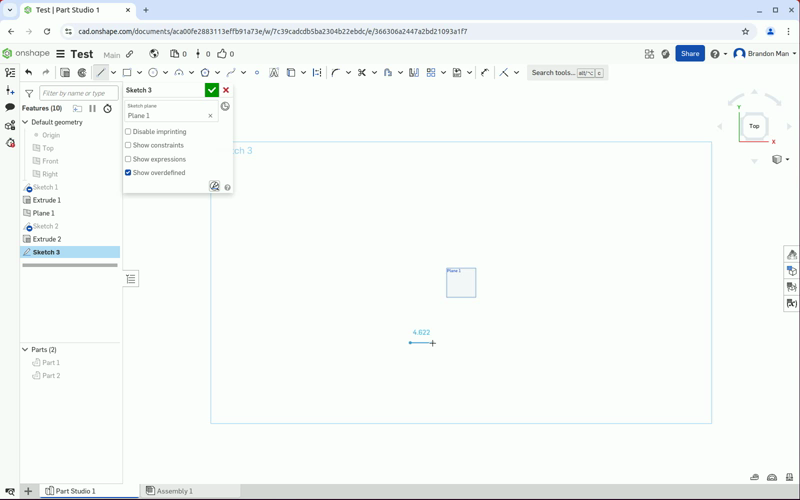
key_up(shift)
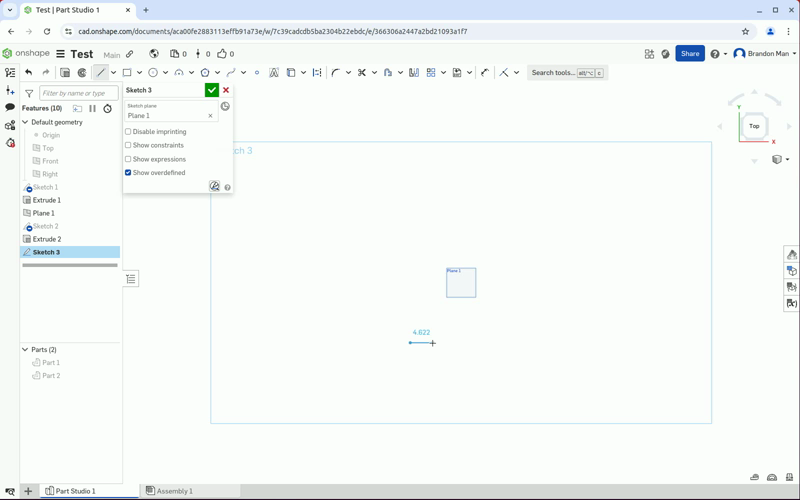
key_down(shift)
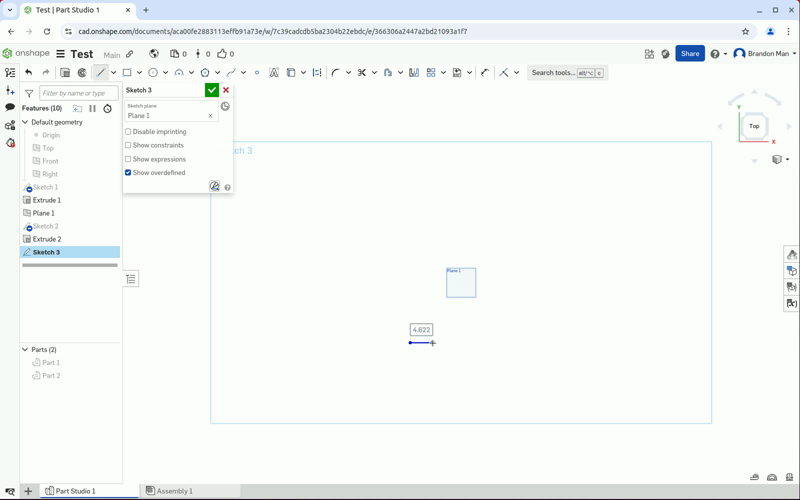
mouse_move(432, 230)
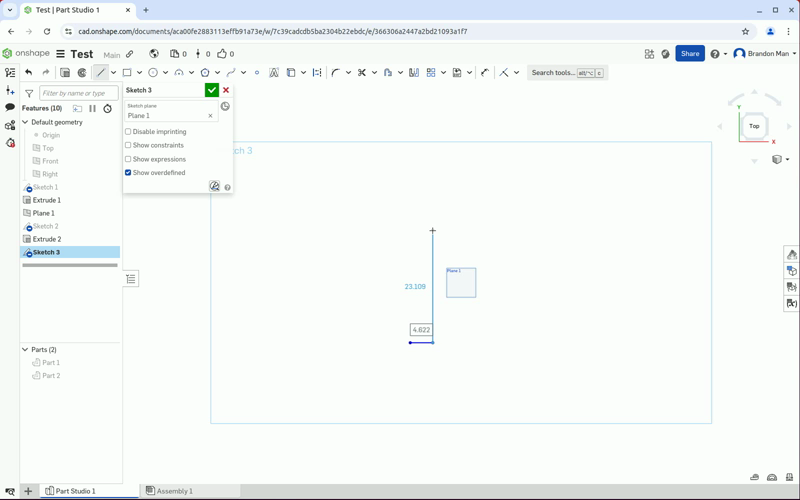
click(432, 230)
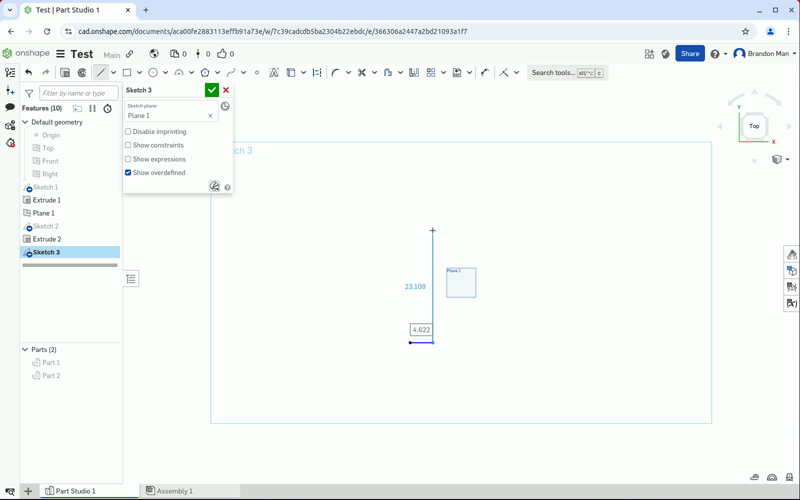
key_up(shift)
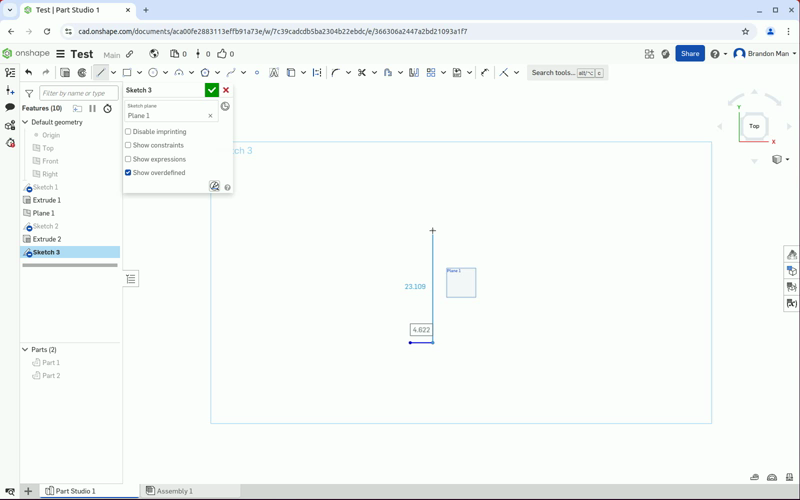
key_down(shift)
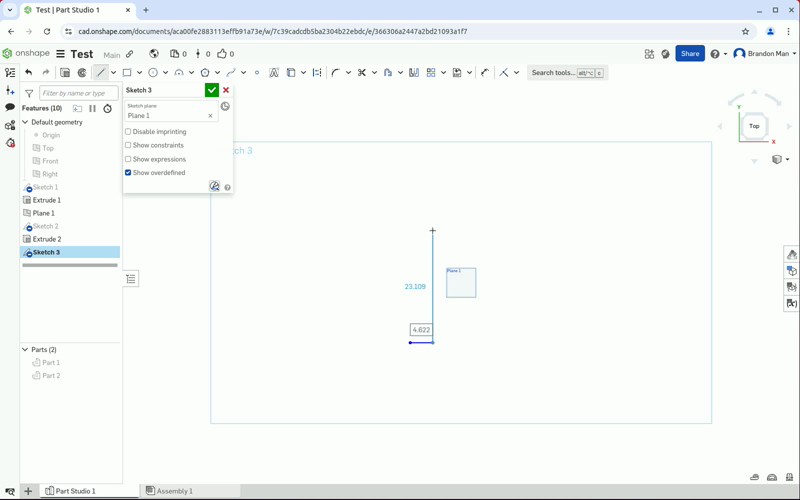
mouse_move(462, 230)
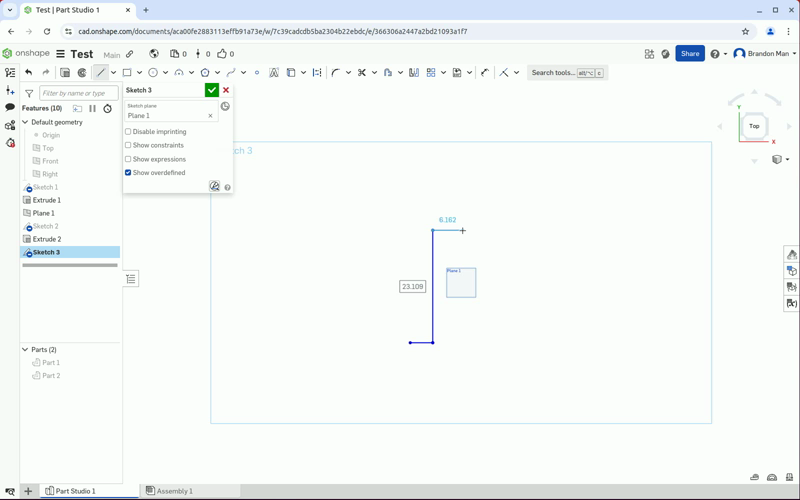
mouse_move(410, 230)
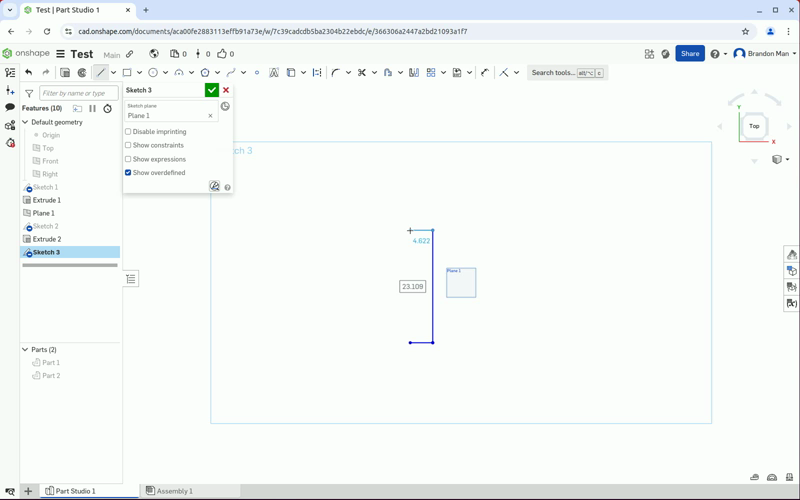
click(410, 230)
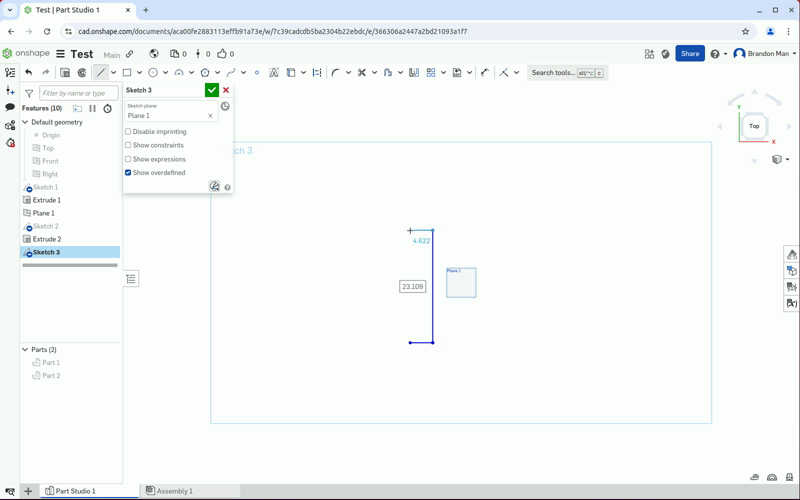
key_up(shift)
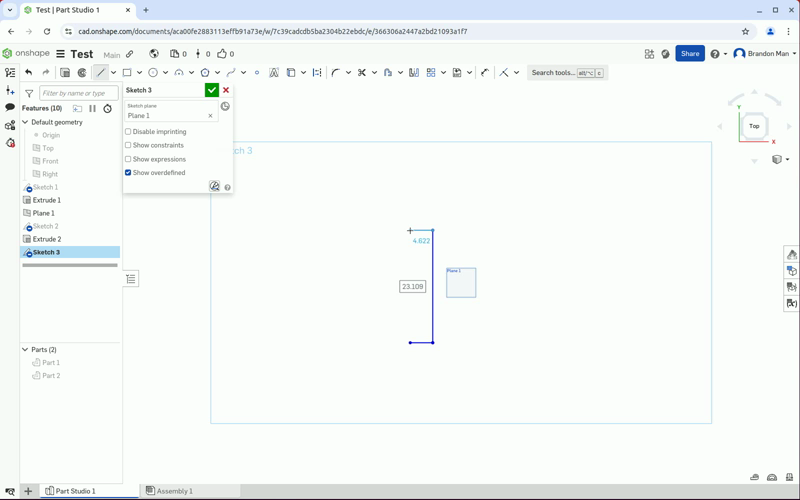
key_down(shift)
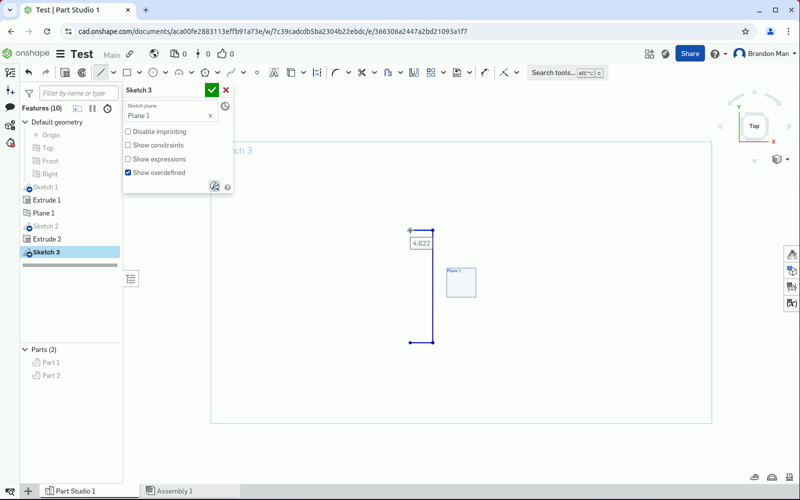
mouse_move(410, 342)
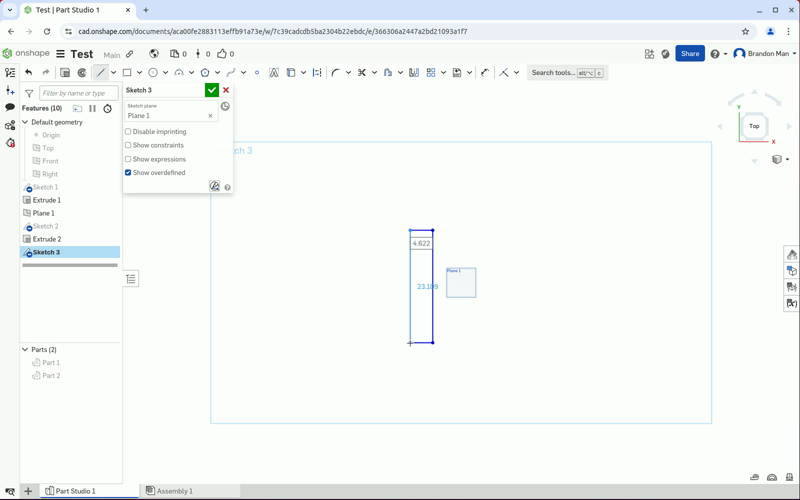
key_up(shift)
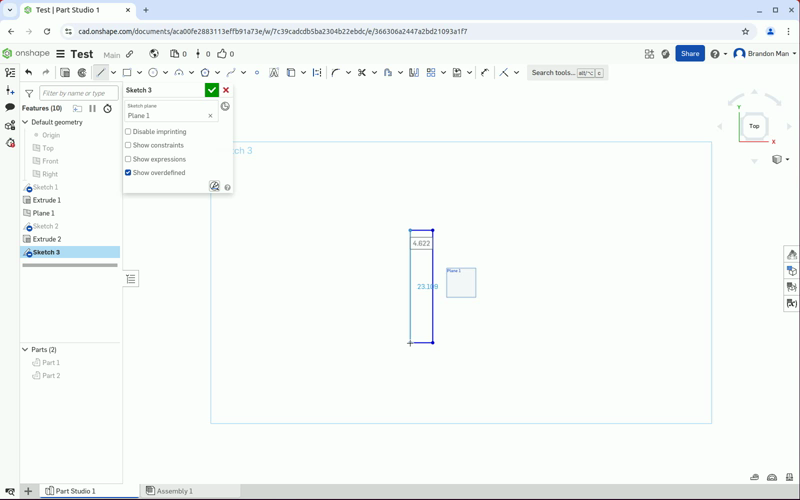
click(410, 342)
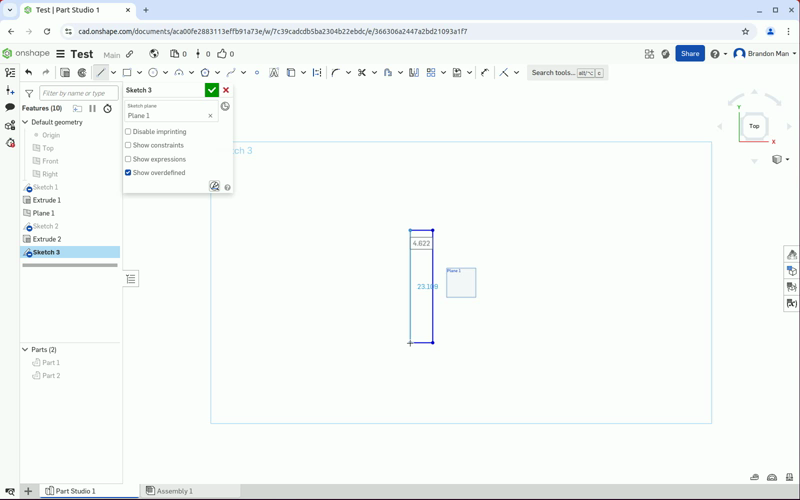
key(esc)
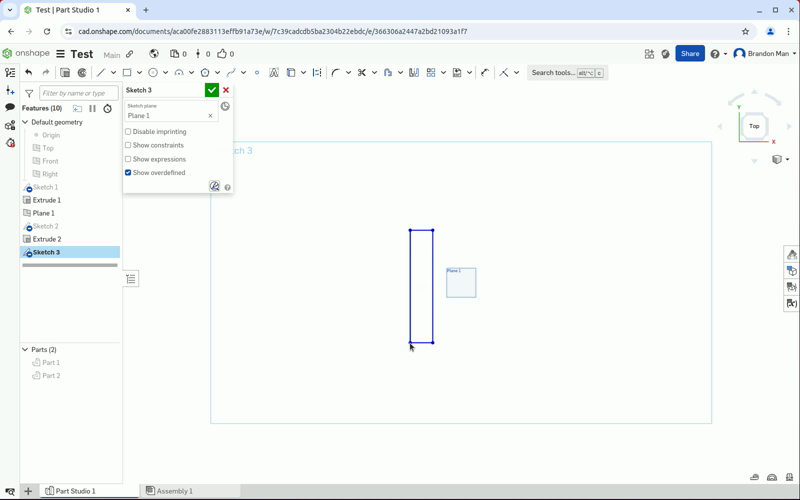
mouse_move(421, 236)
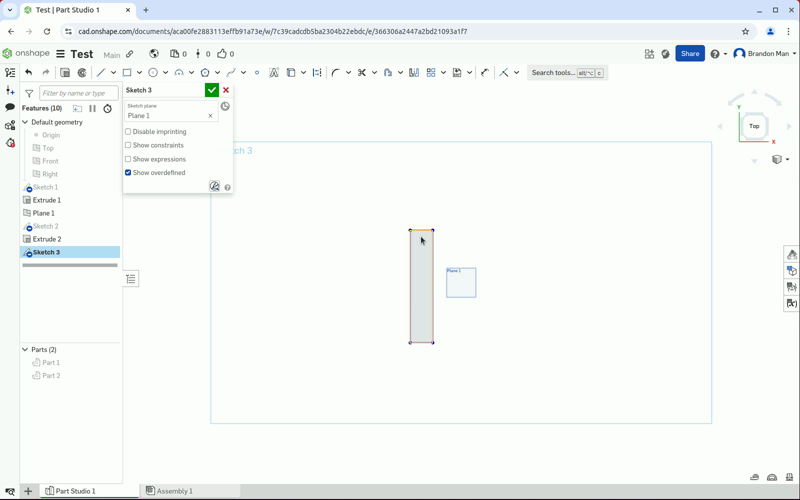
click(421, 236)
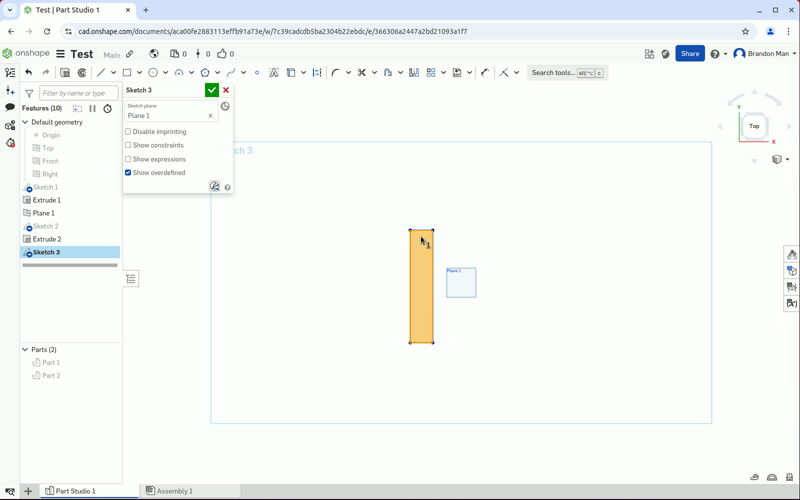
mouse_move(73, 352)
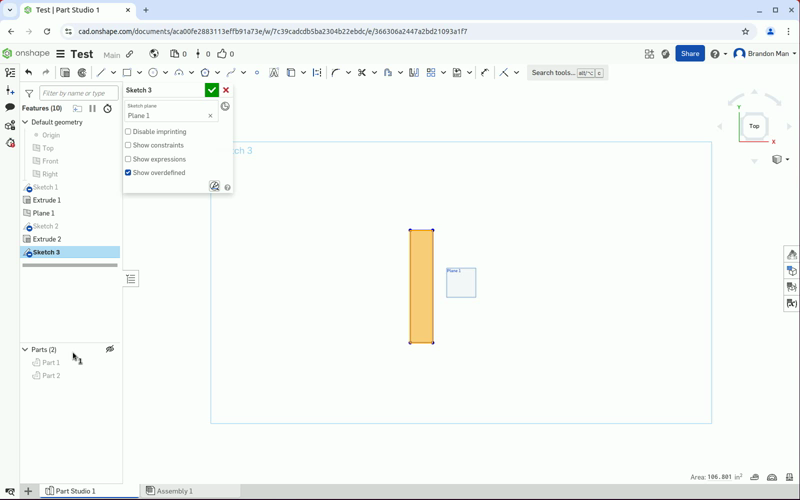
key(shift+y)
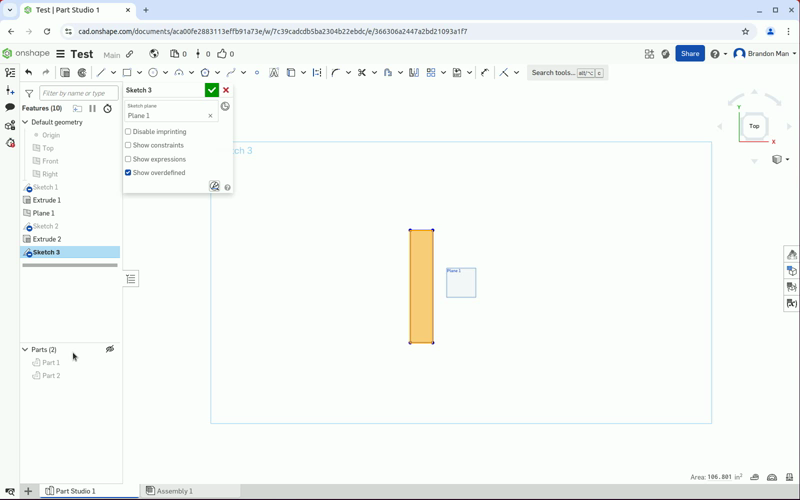
key(shift+e)
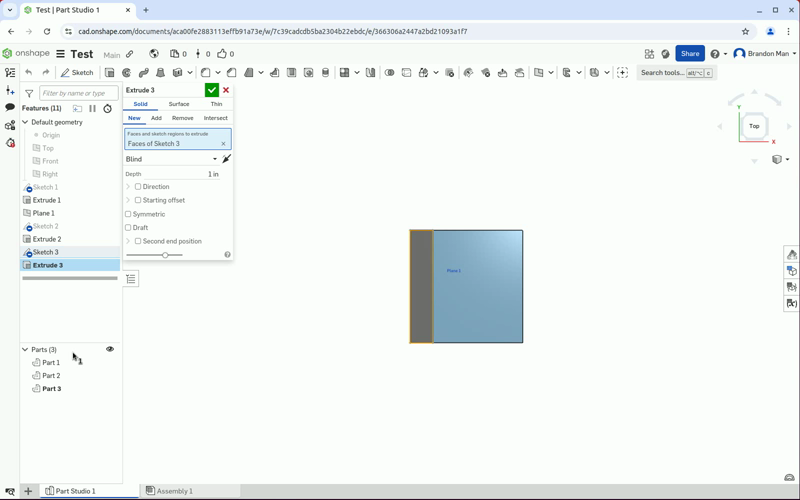
mouse_move(143, 106)
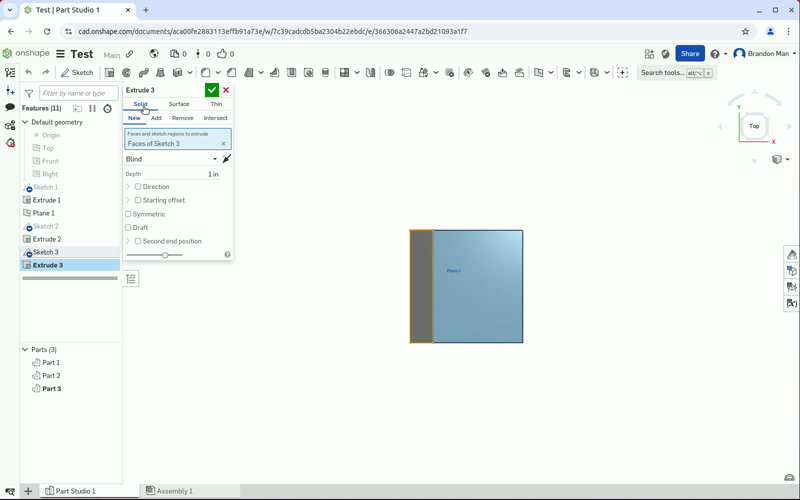
click(143, 106)
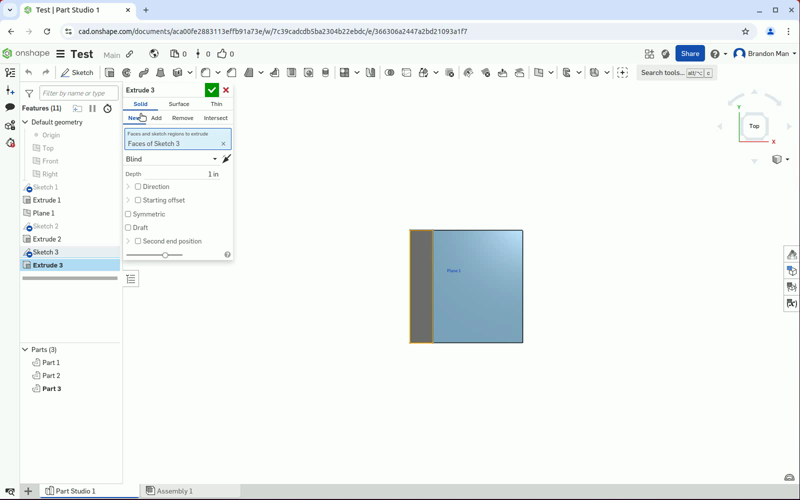
mouse_move(137, 120)
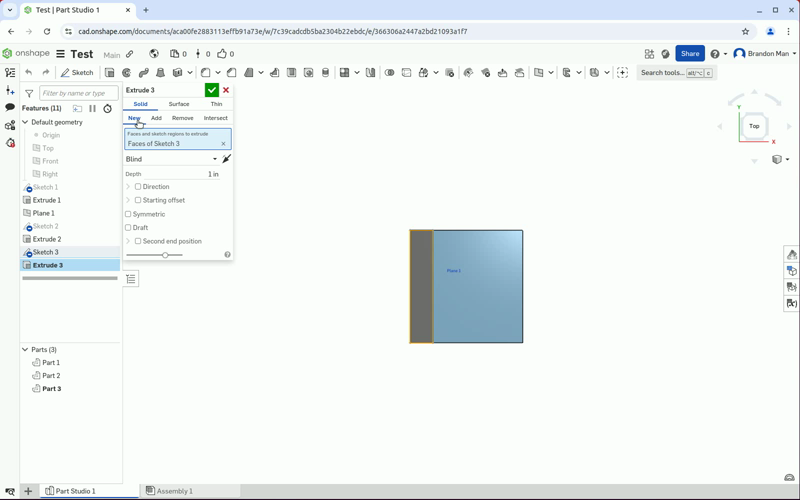
click(137, 120)
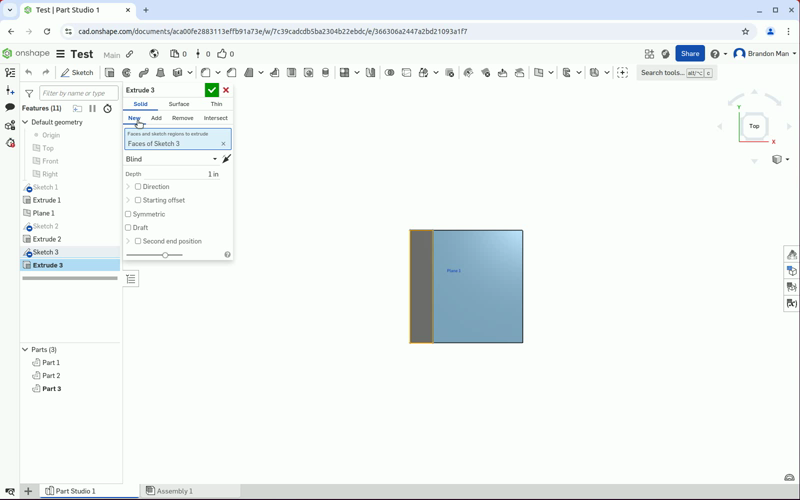
key(tab, 4)
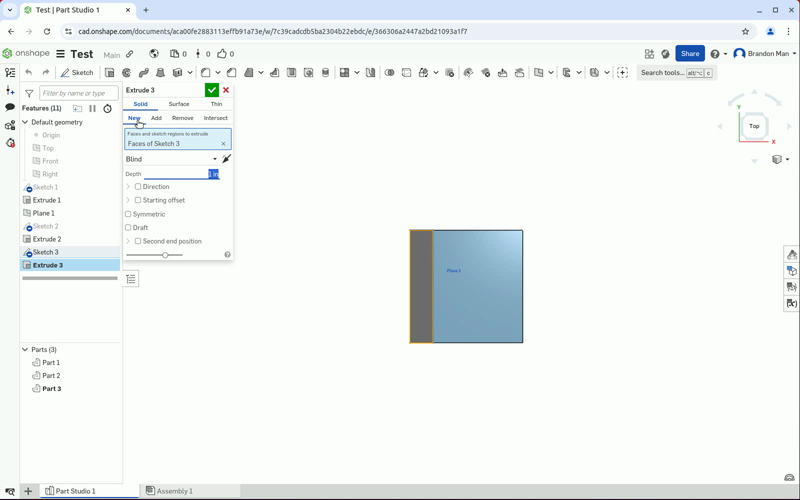
text(18.535)
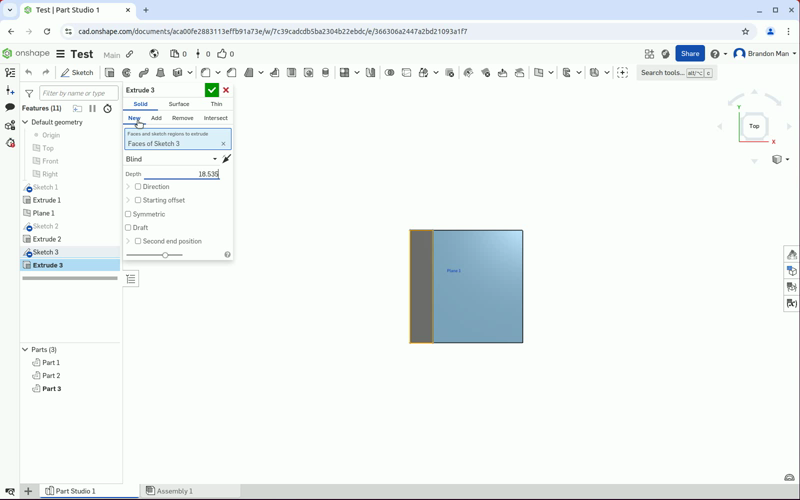
key(enter)
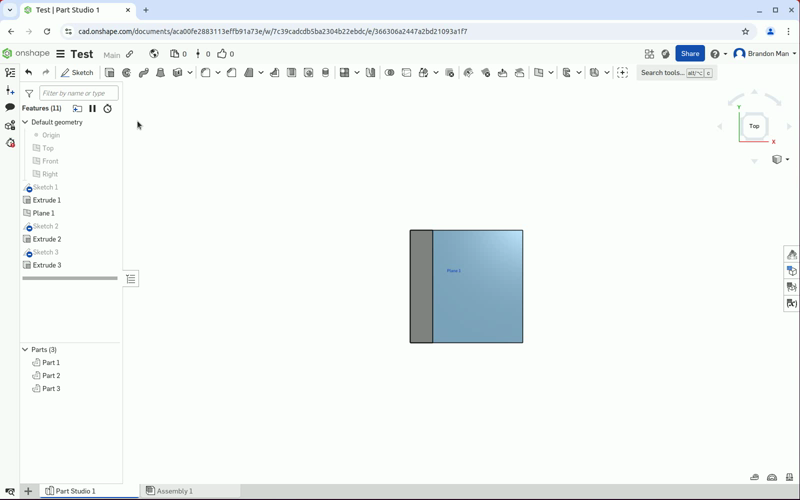
key(shift+h)
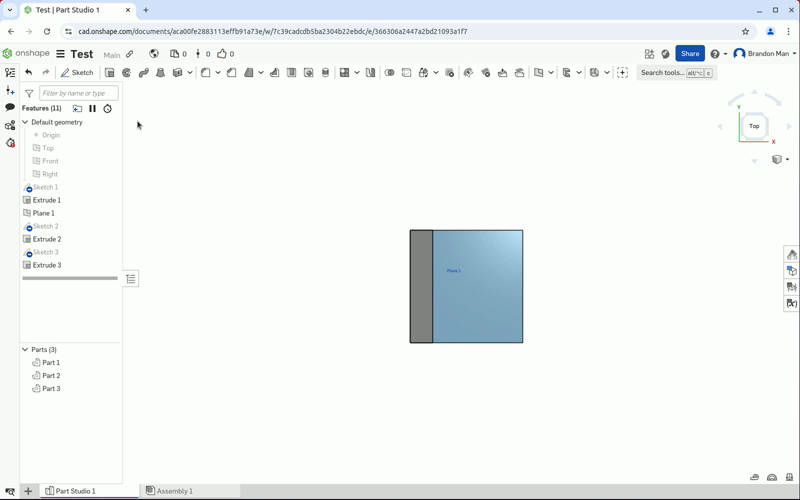
key(shift+h)
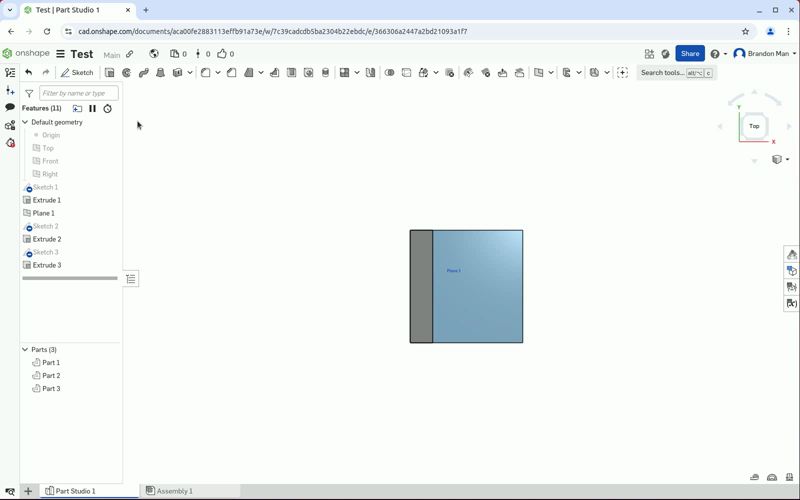
mouse_move(73, 189)
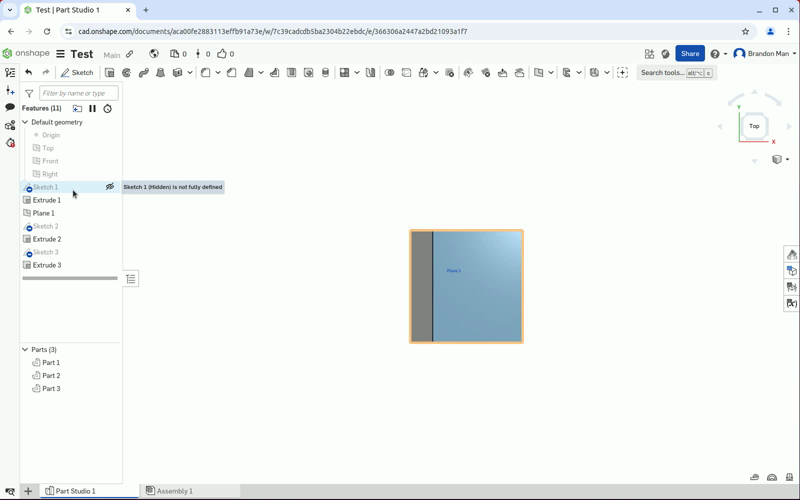
click(73, 189)
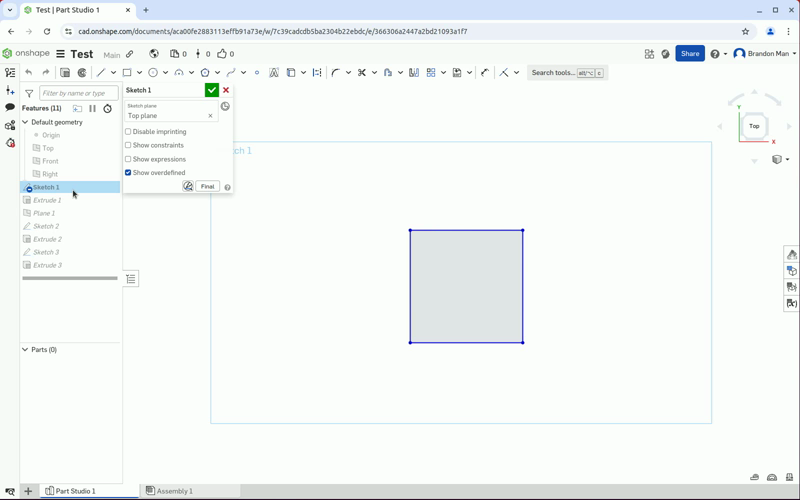
mouse_move(229, 92)
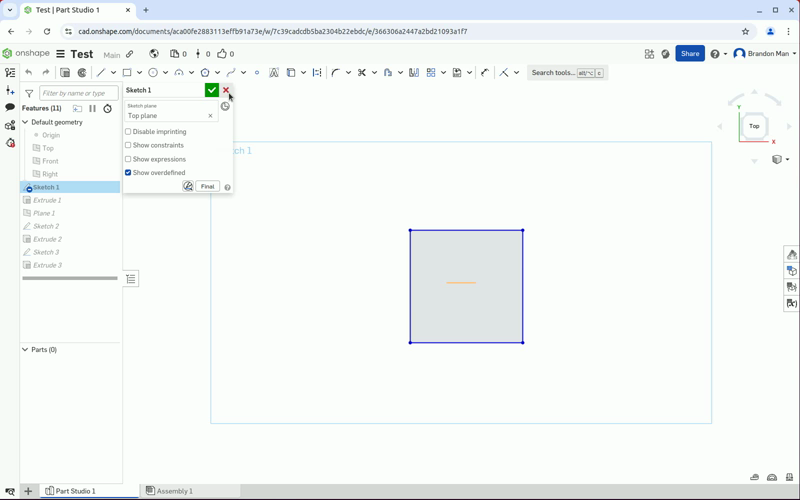
click(229, 92)
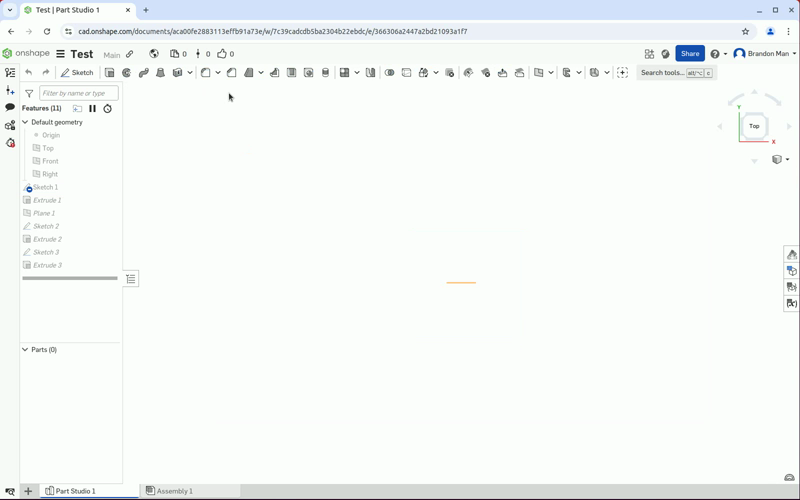
key(shift+s)
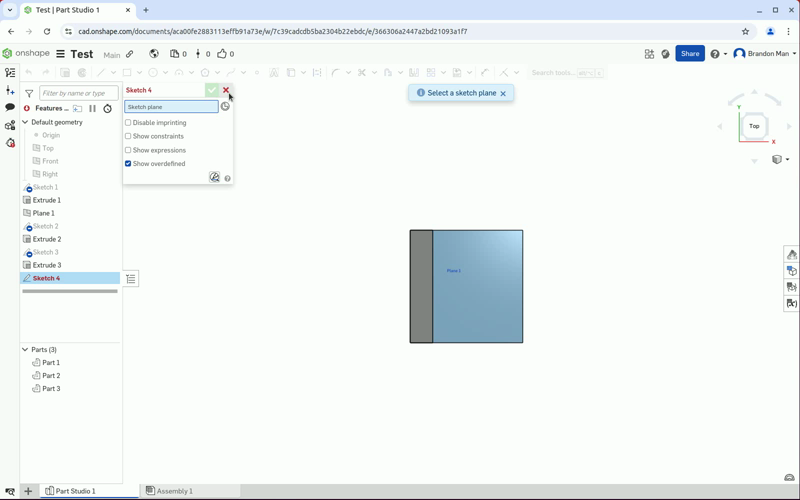
mouse_move(73, 215)
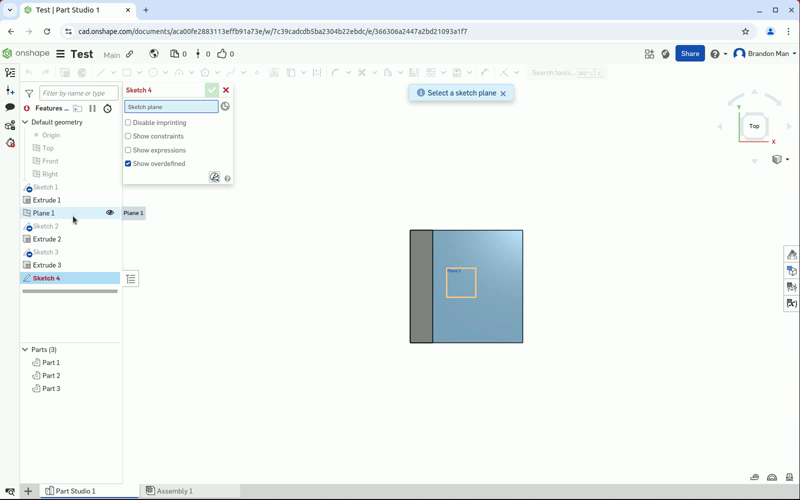
click(73, 215)
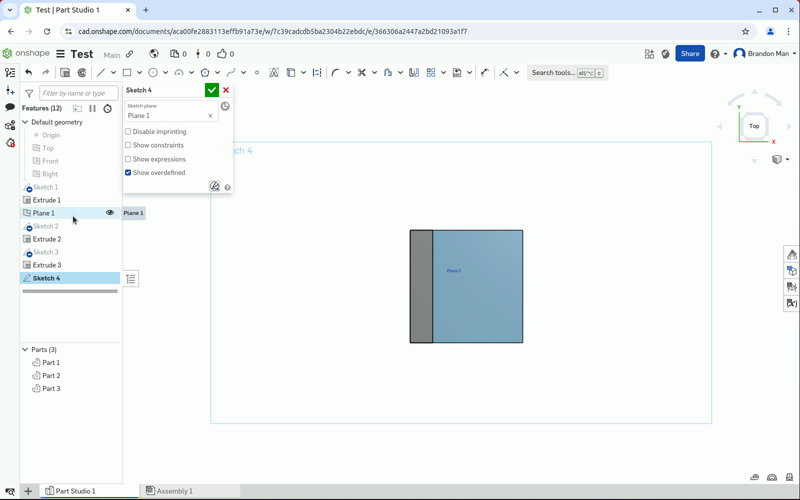
mouse_move(73, 352)
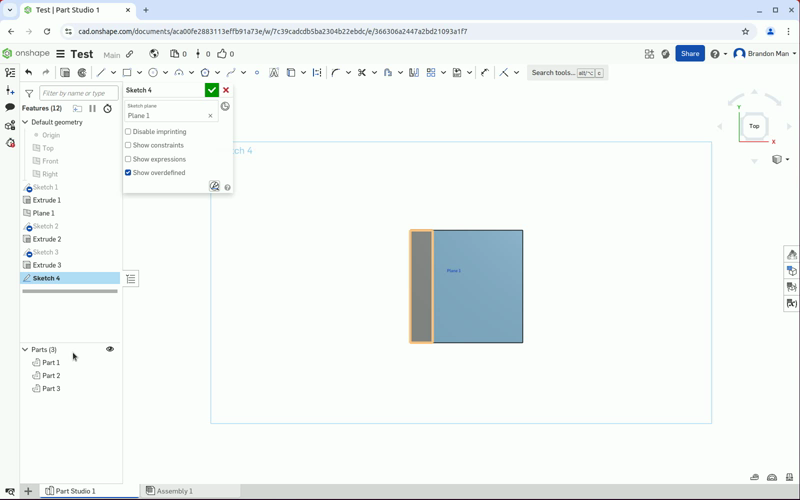
key(y)
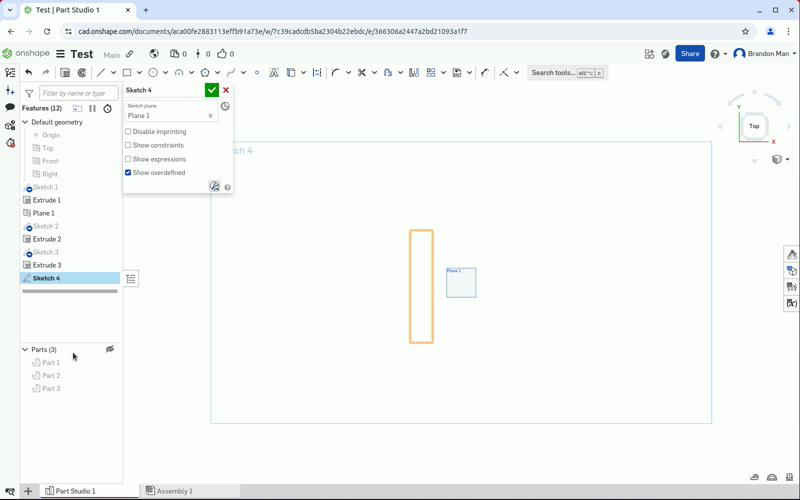
key(l)
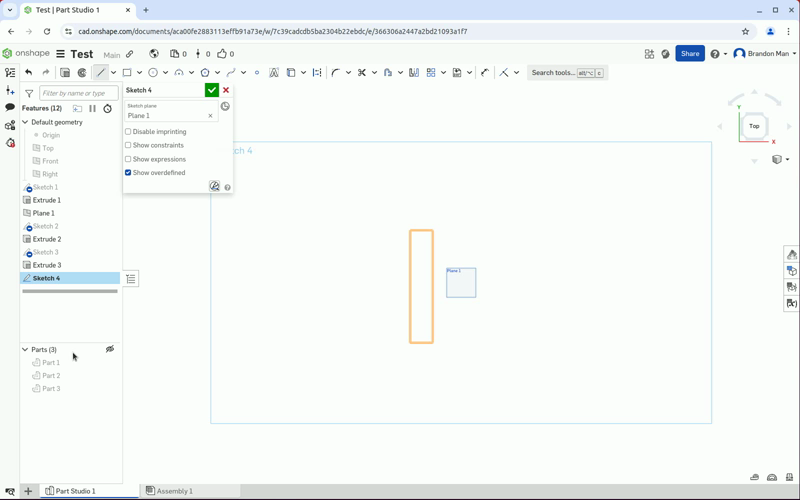
key_down(shift)
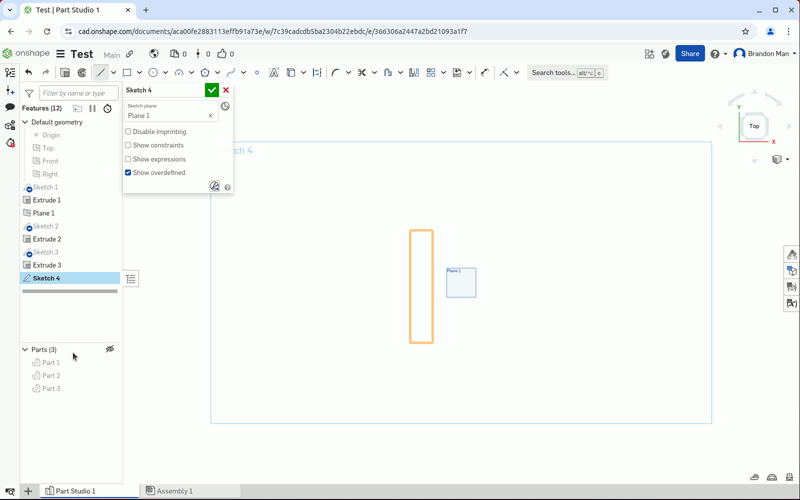
mouse_move(433, 252)
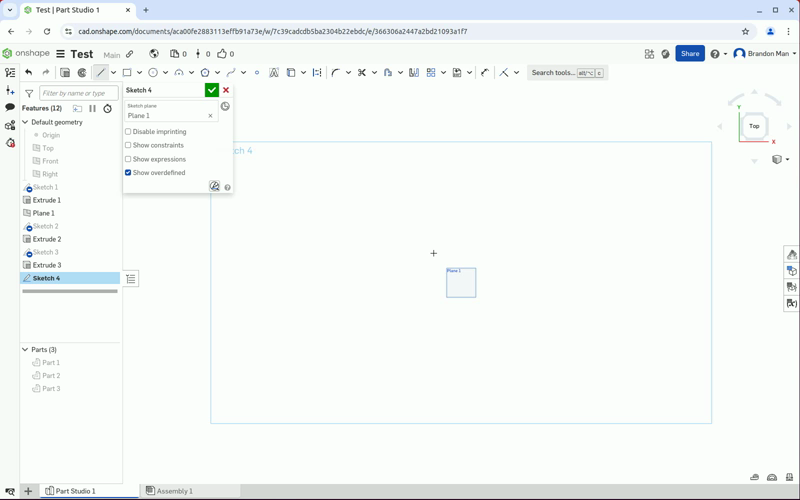
click(433, 252)
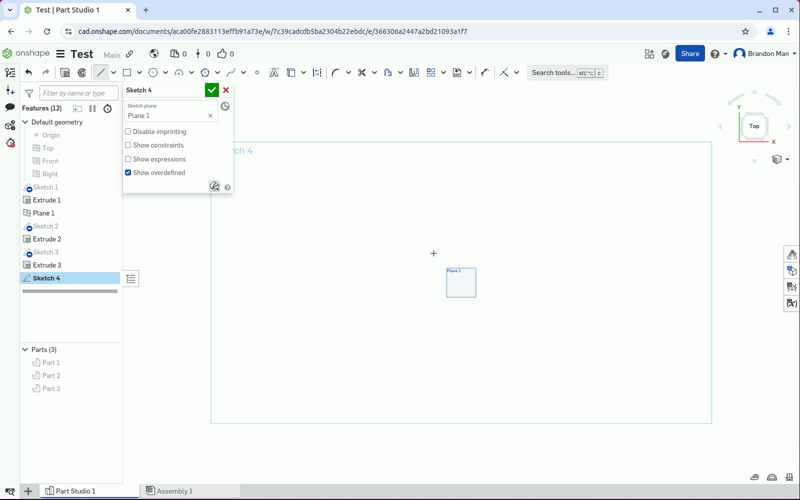
key_up(shift)
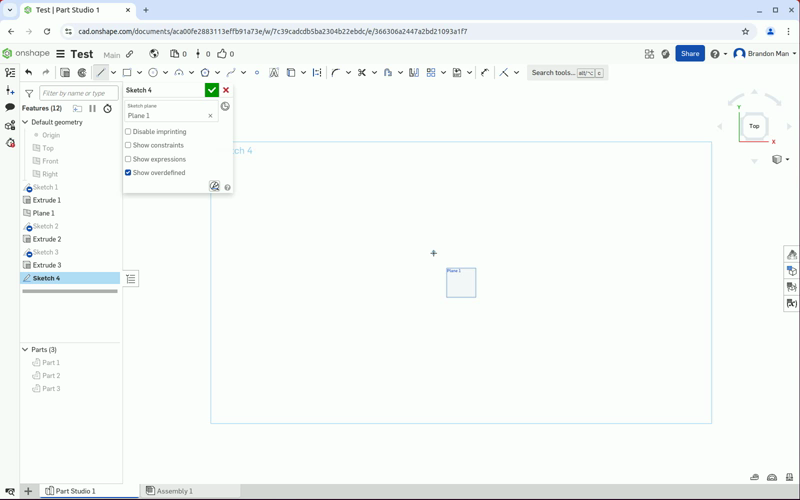
key_down(shift)
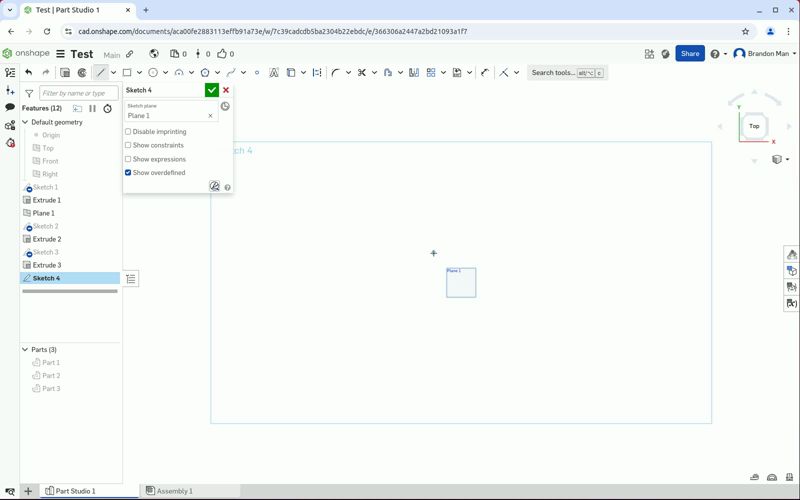
mouse_move(524, 252)
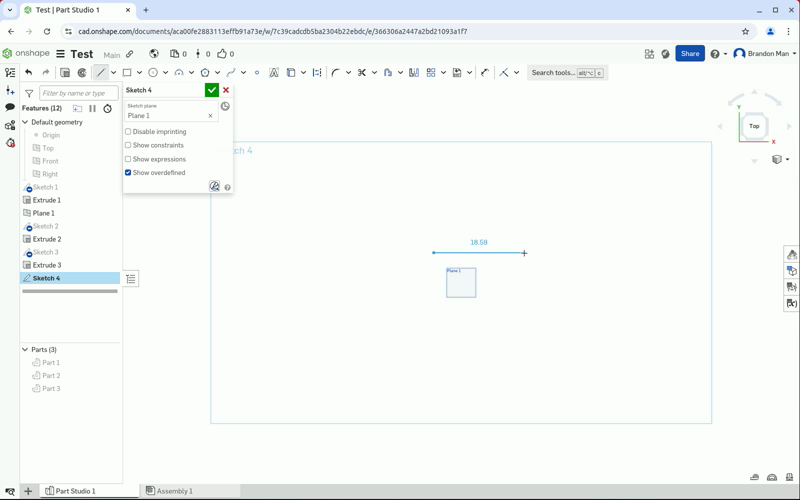
click(524, 252)
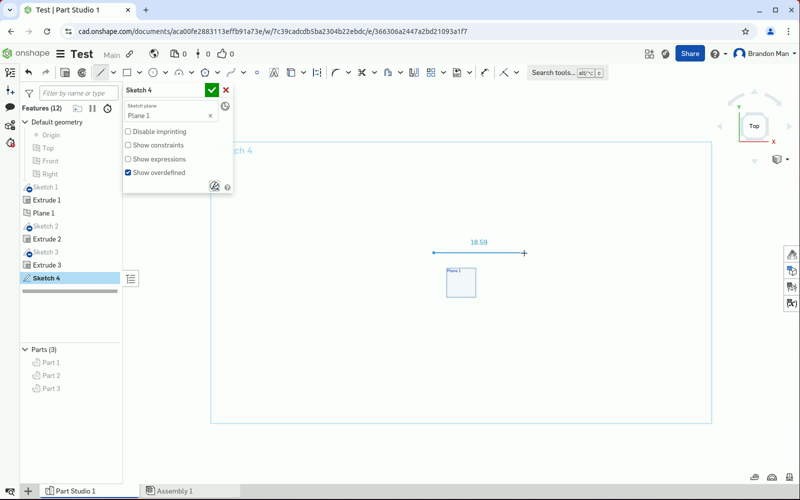
key_up(shift)
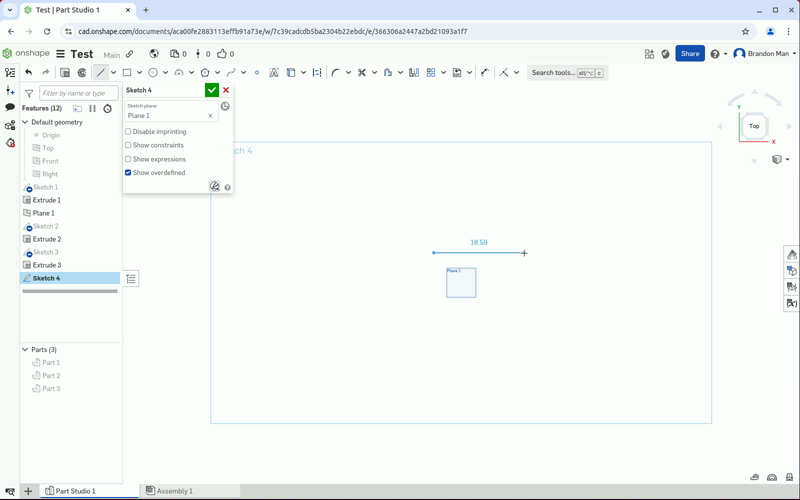
key_down(shift)
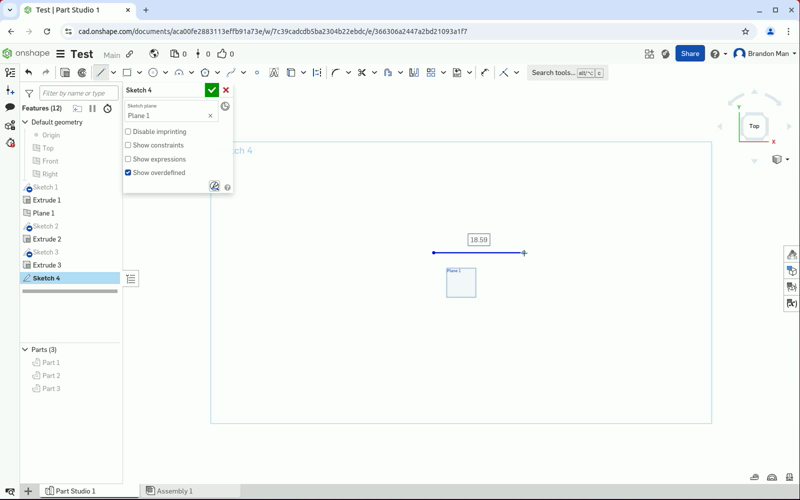
mouse_move(554, 252)
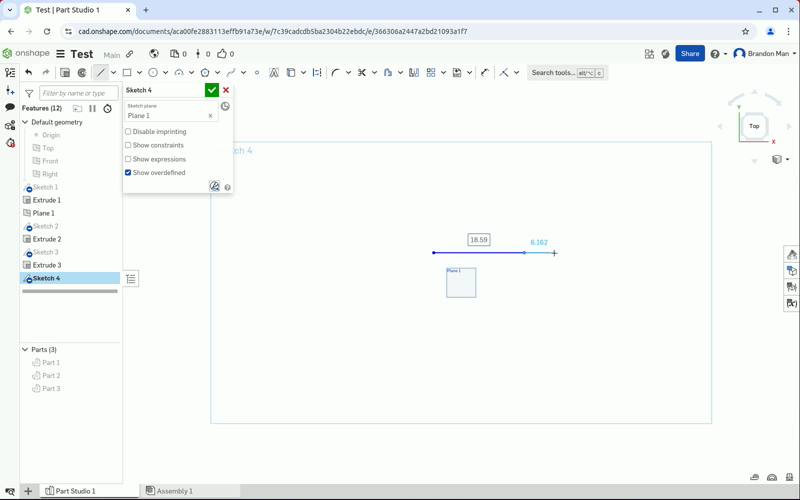
mouse_move(524, 229)
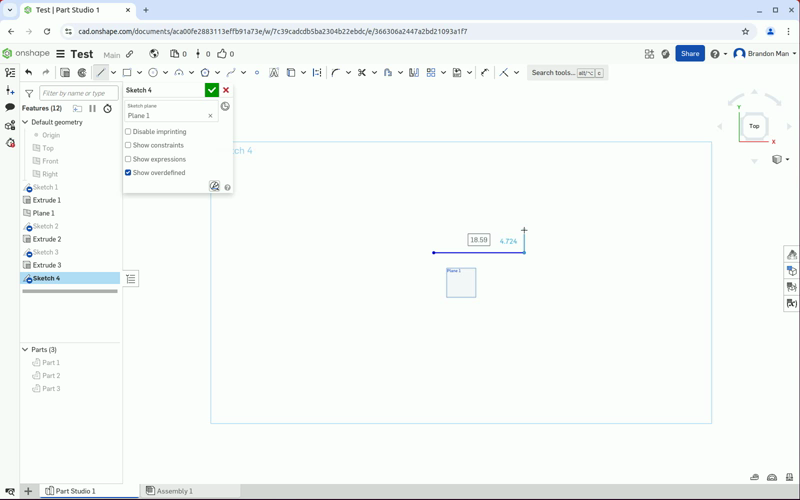
click(524, 229)
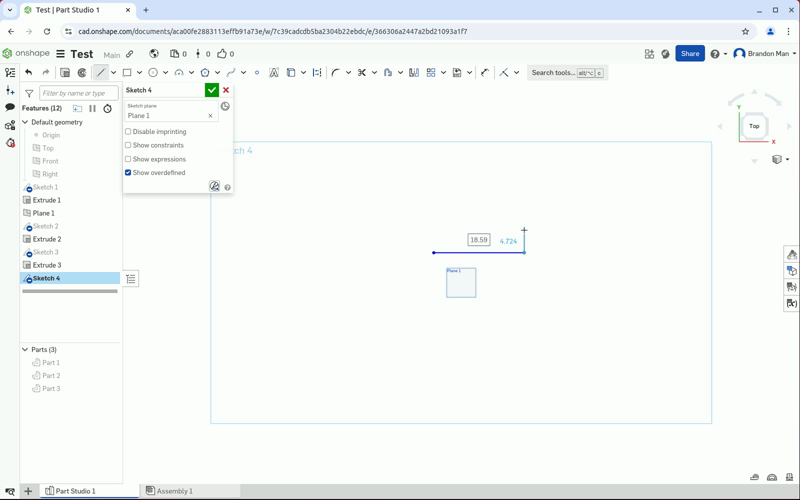
key_up(shift)
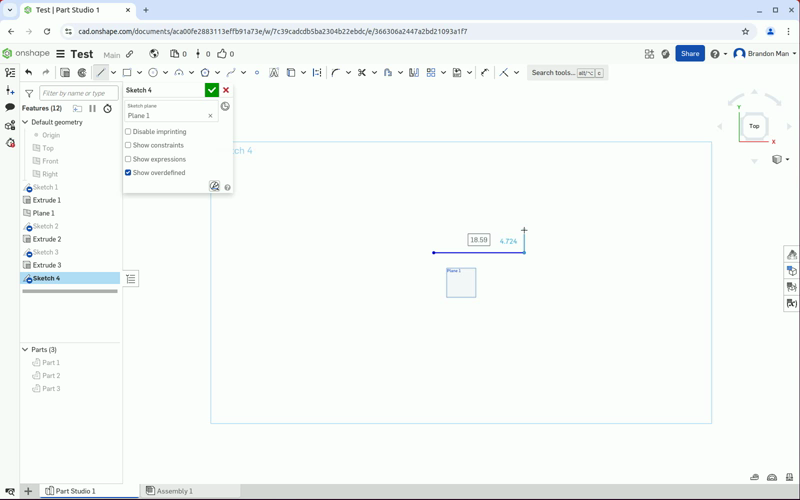
key_down(shift)
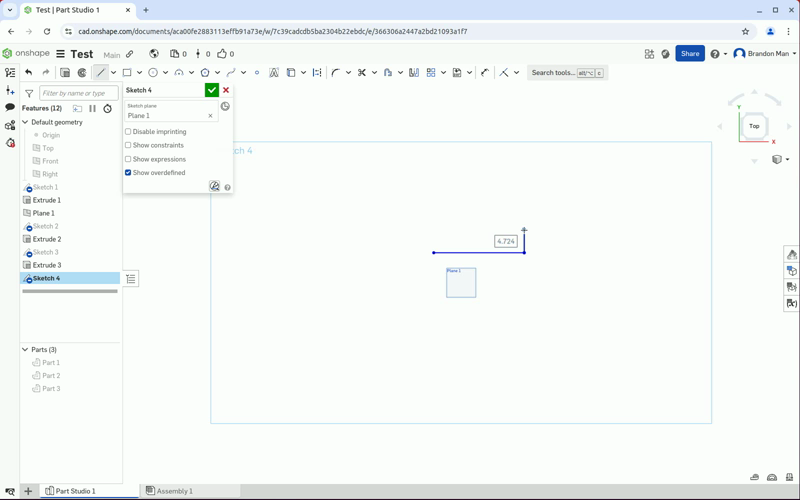
mouse_move(433, 229)
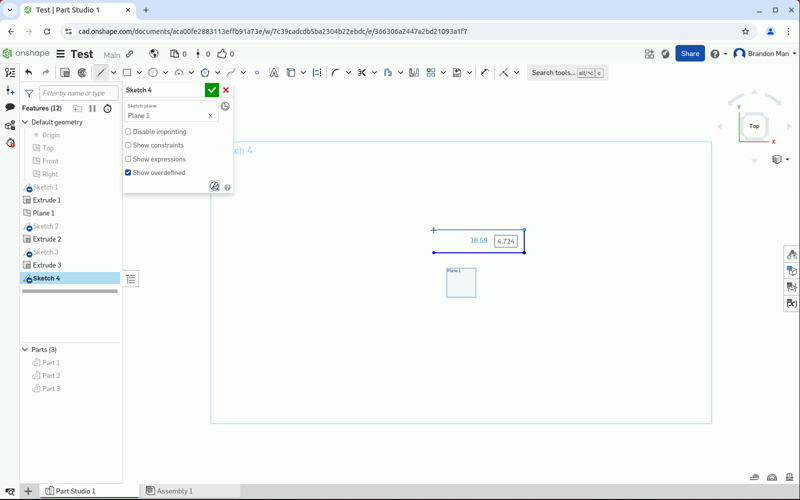
click(433, 229)
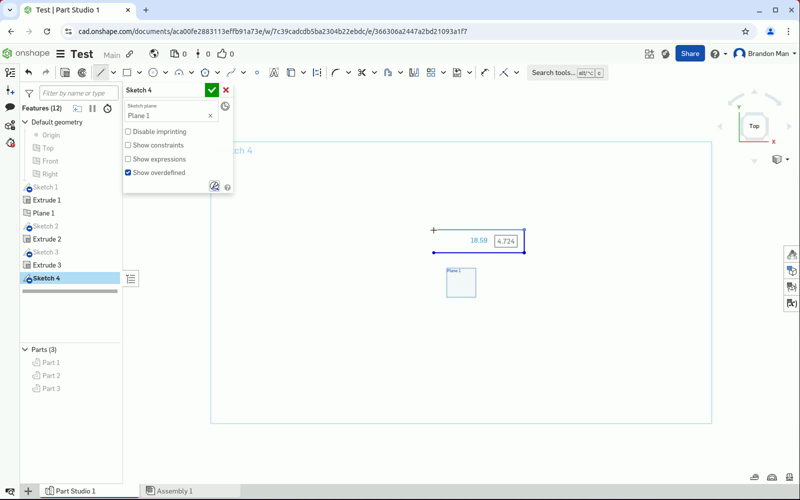
key_up(shift)
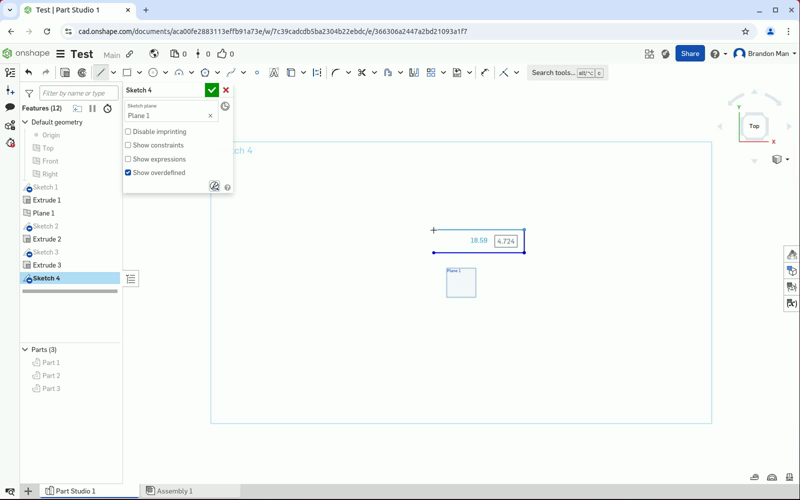
mouse_move(463, 229)
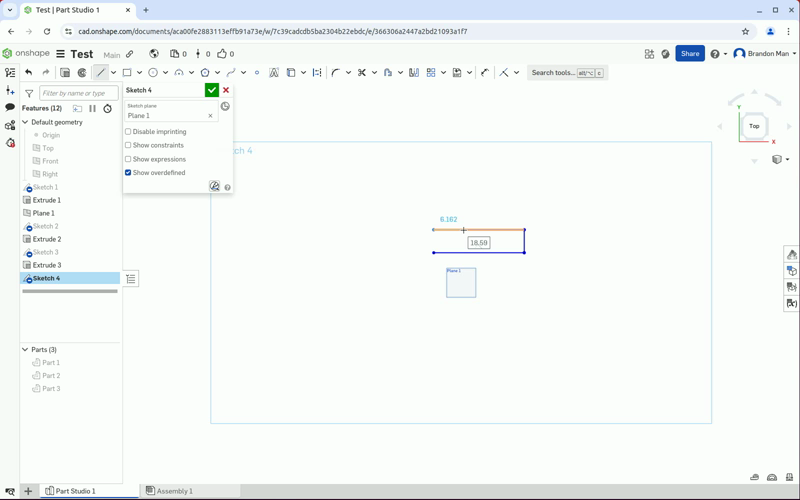
key_down(shift)
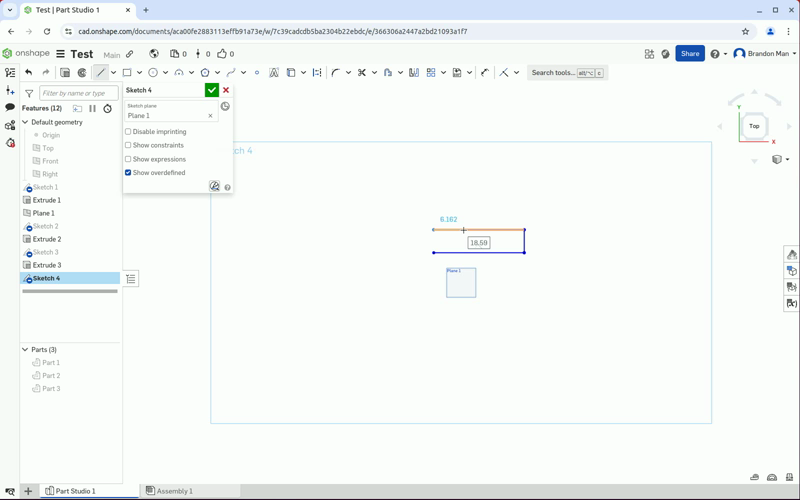
mouse_move(433, 252)
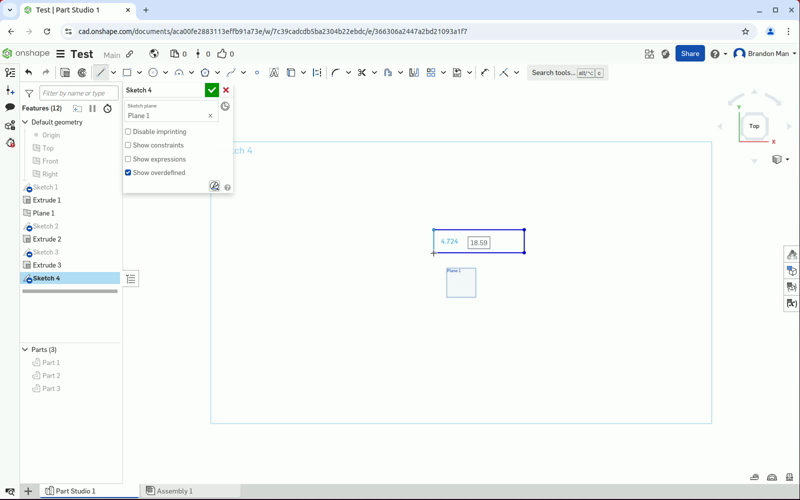
key_up(shift)
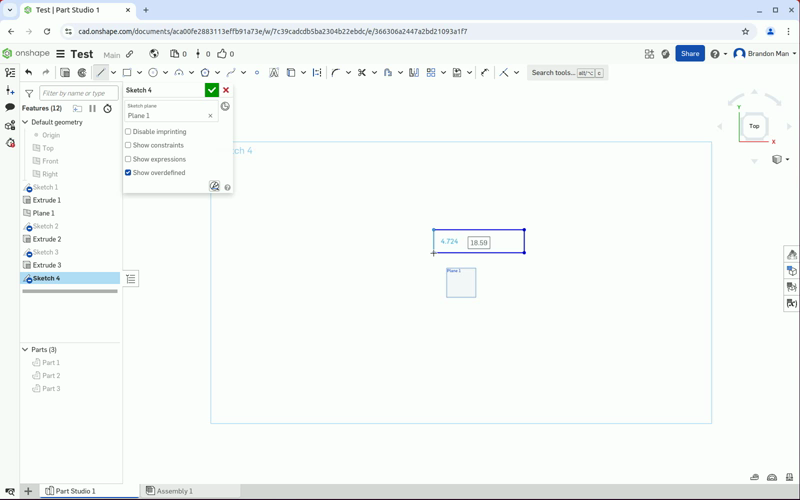
click(433, 252)
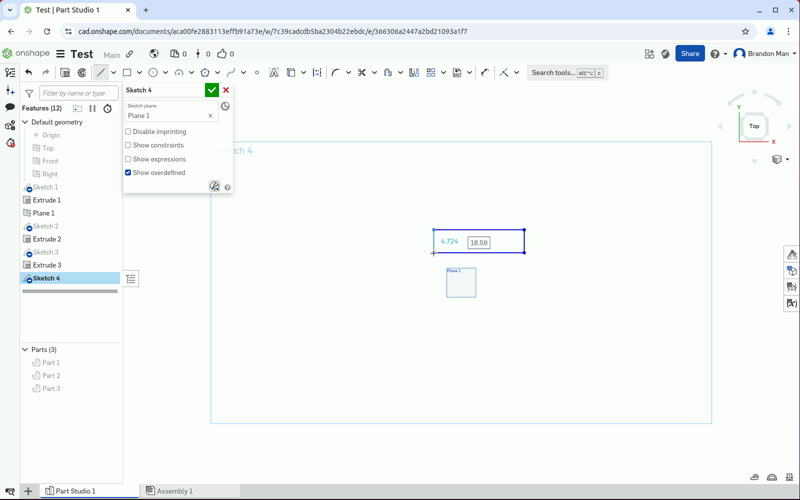
key(esc)
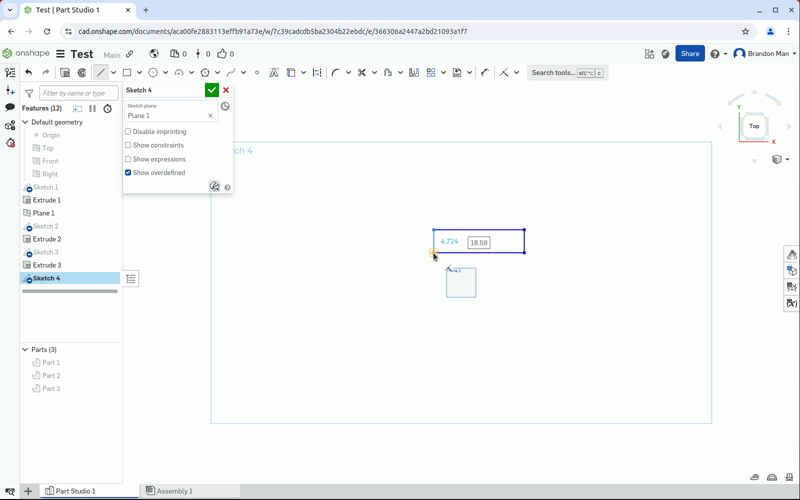
mouse_move(481, 248)
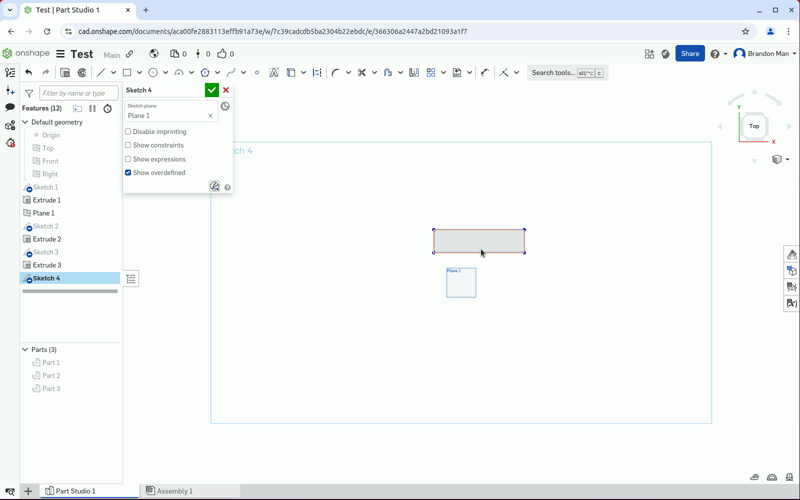
click(481, 248)
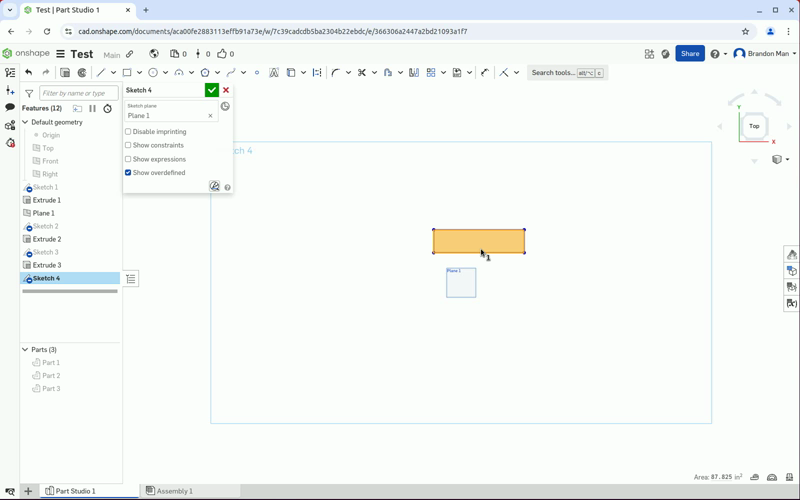
mouse_move(73, 352)
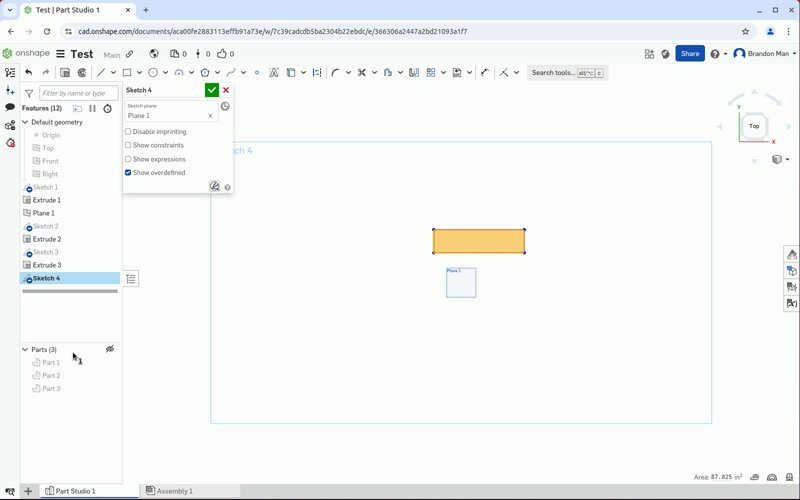
key(shift+y)
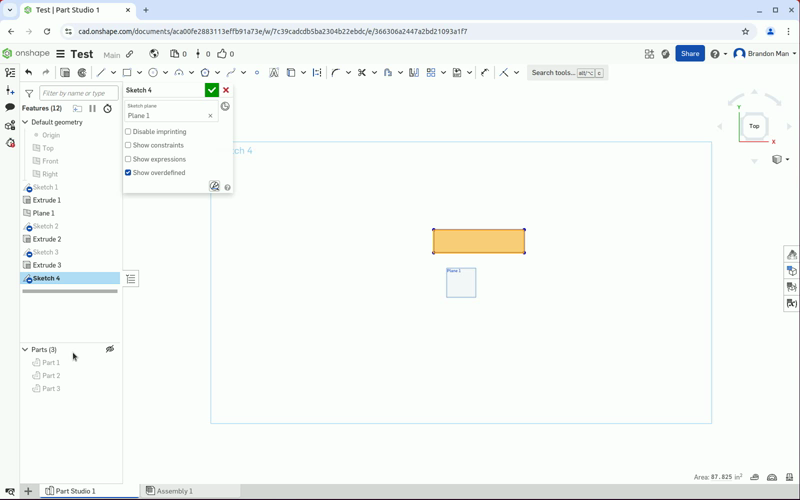
key(shift+e)
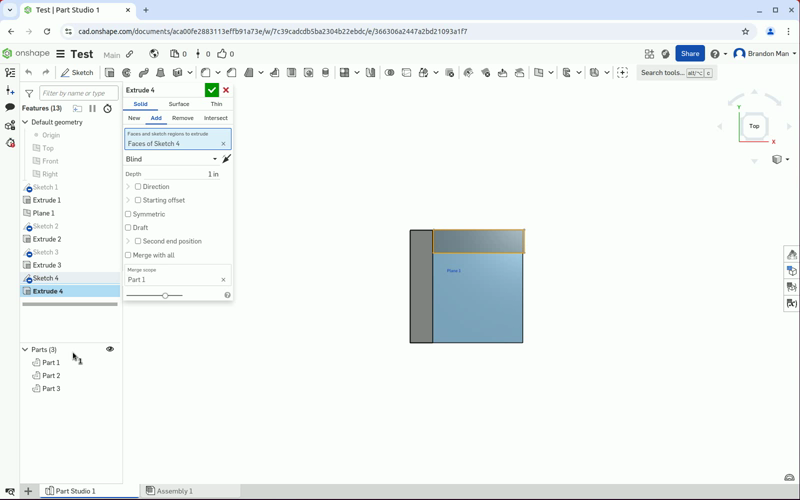
mouse_move(143, 106)
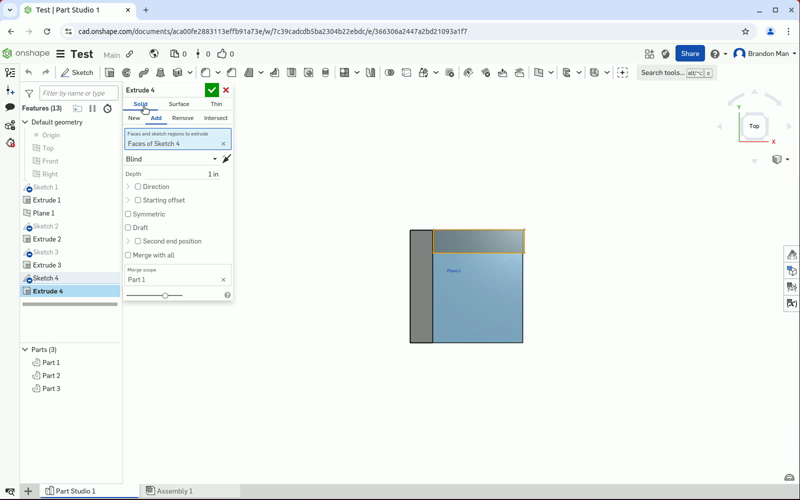
click(143, 106)
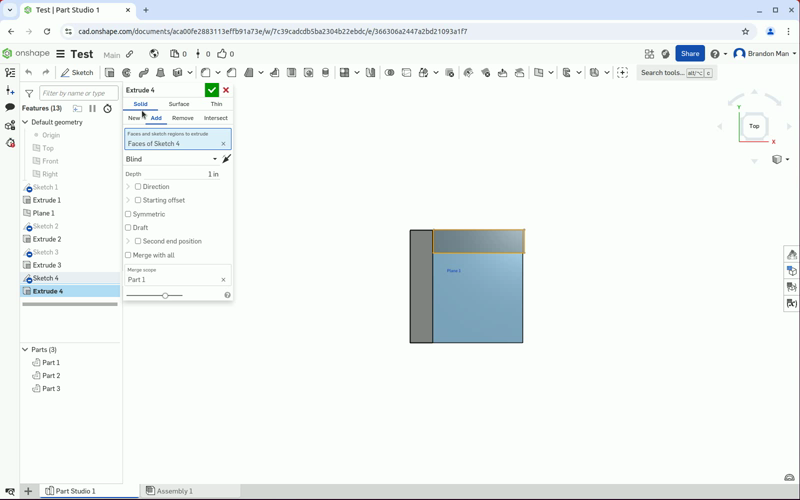
mouse_move(137, 120)
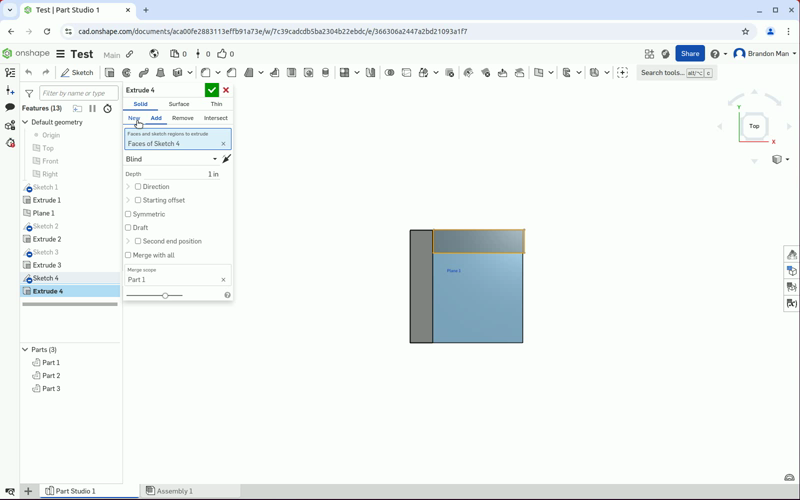
click(137, 120)
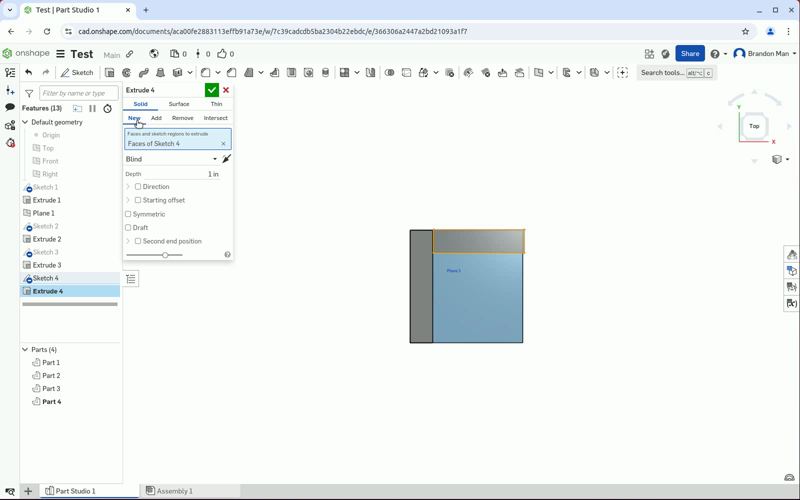
key(tab, 4)
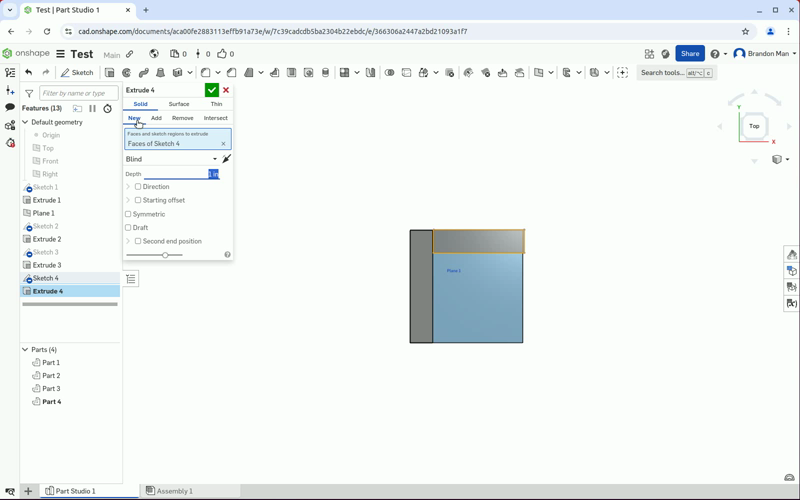
text(18.535)
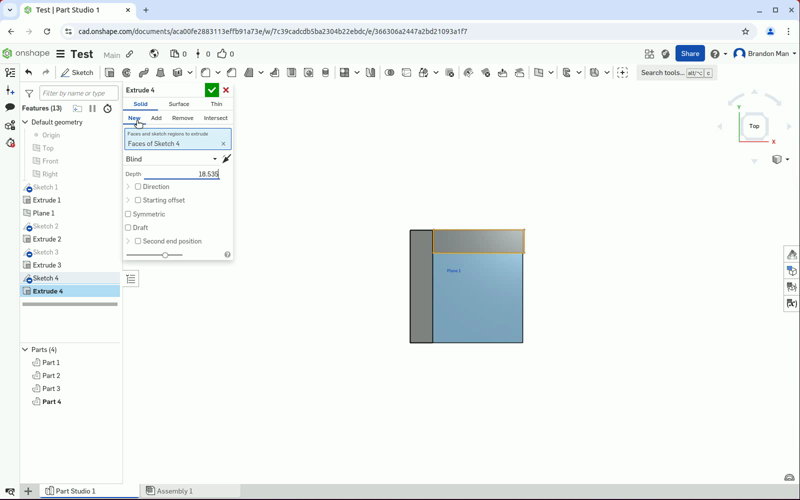
key(enter)
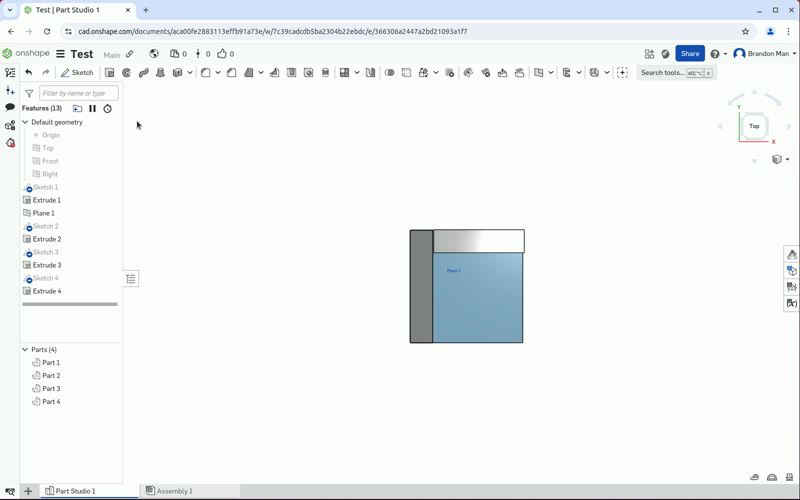
key(shift+h)
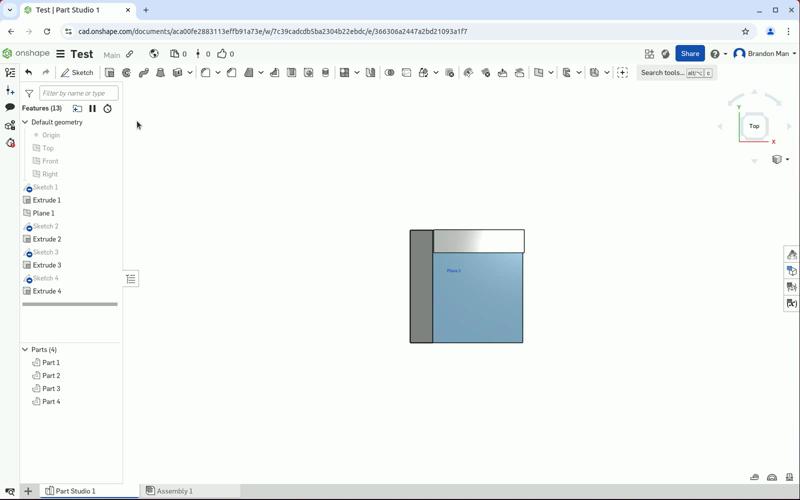
key(shift+h)
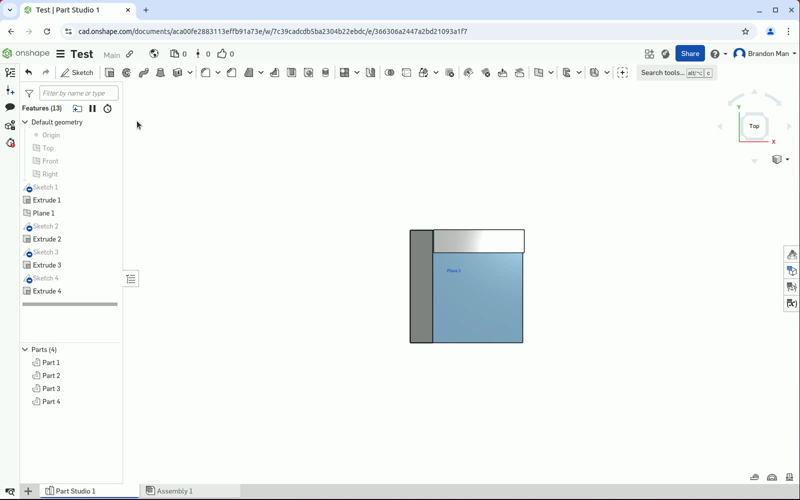
mouse_move(73, 189)
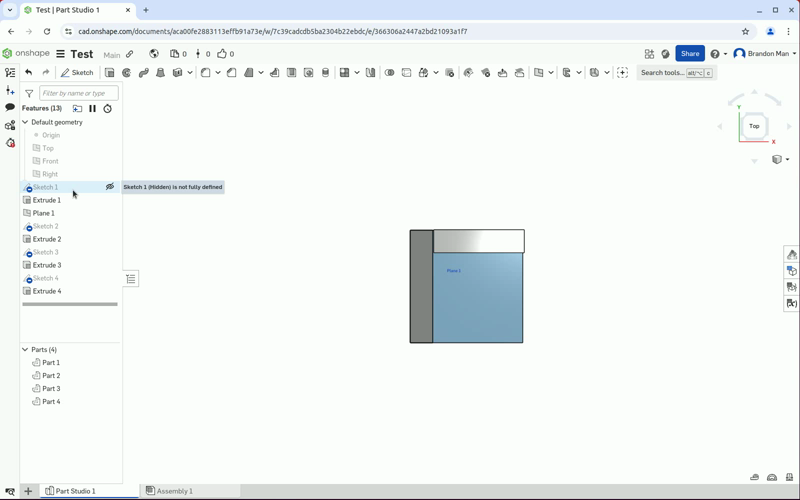
click(73, 189)
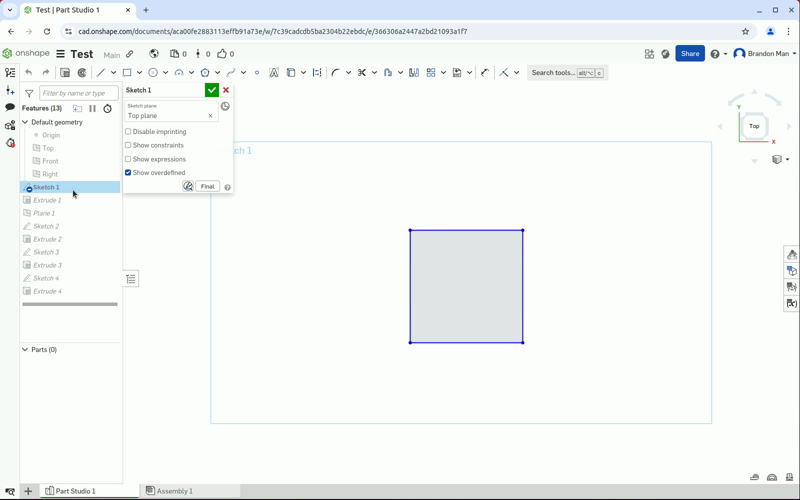
mouse_move(229, 92)
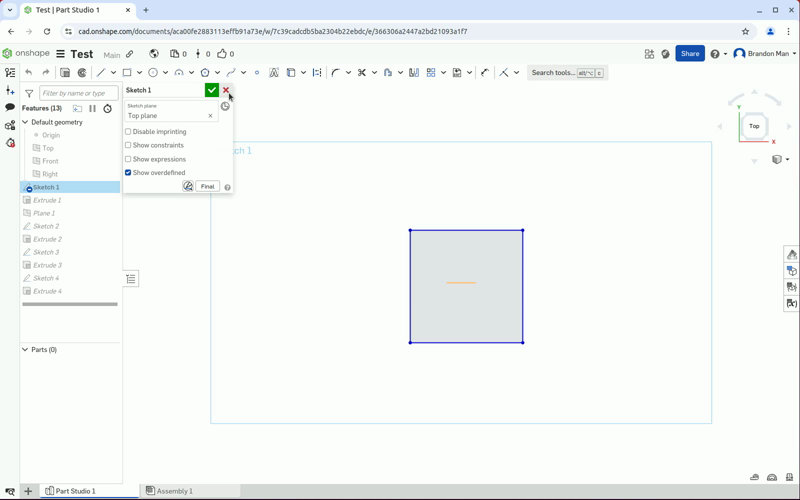
click(229, 92)
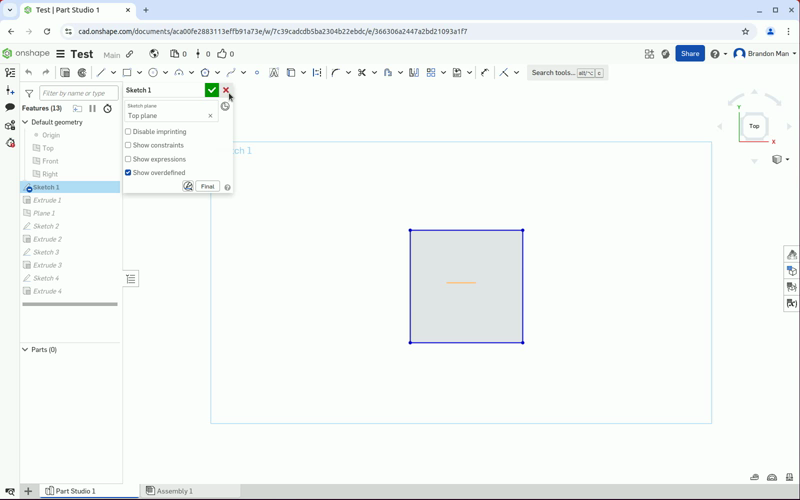
key(shift+s)
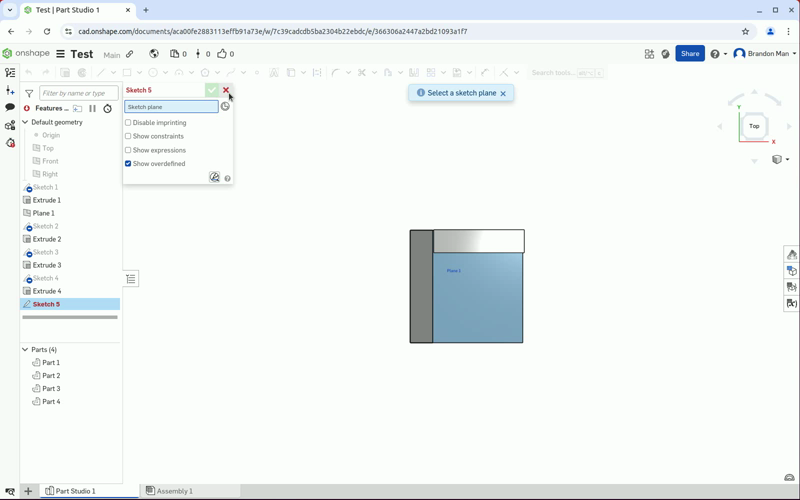
mouse_move(73, 215)
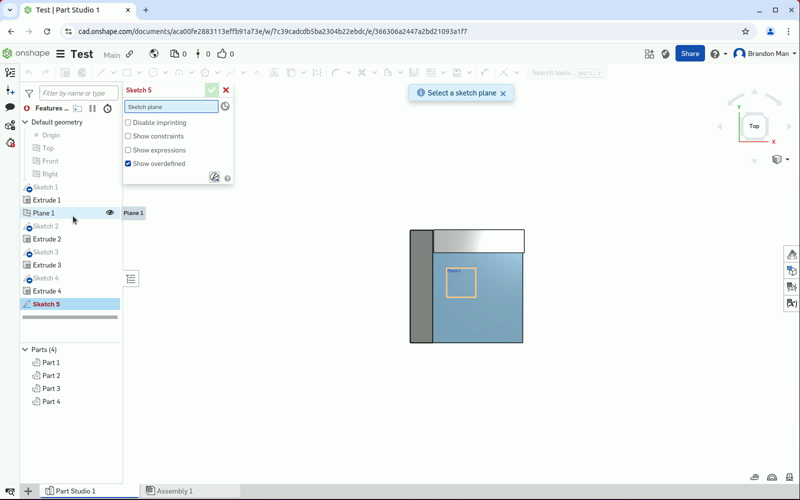
click(73, 215)
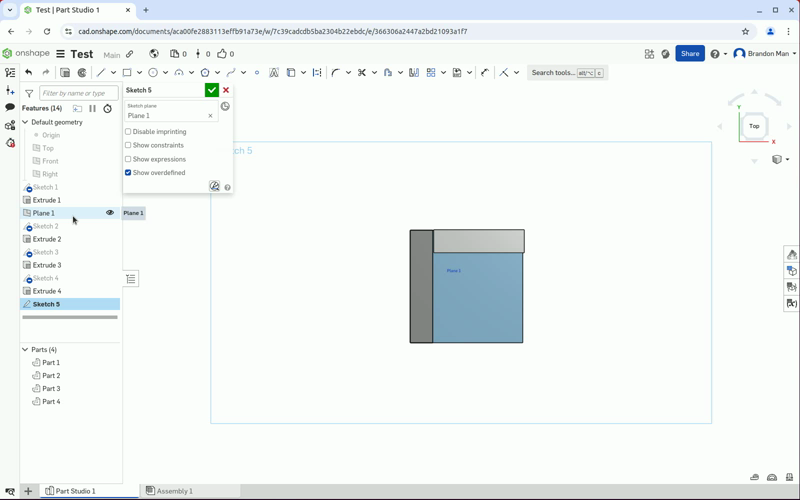
mouse_move(73, 352)
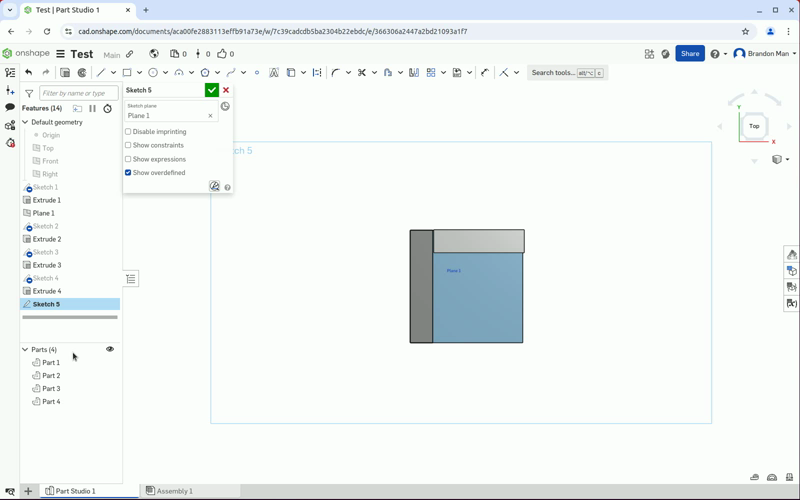
key(y)
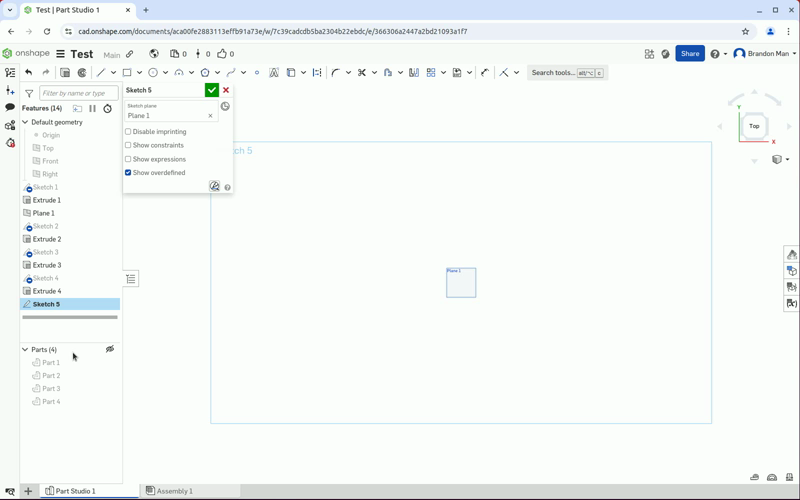
key(l)
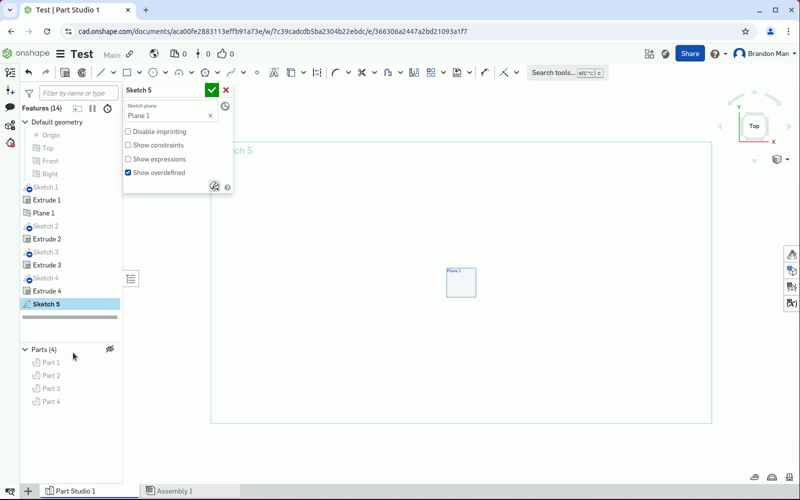
key_down(shift)
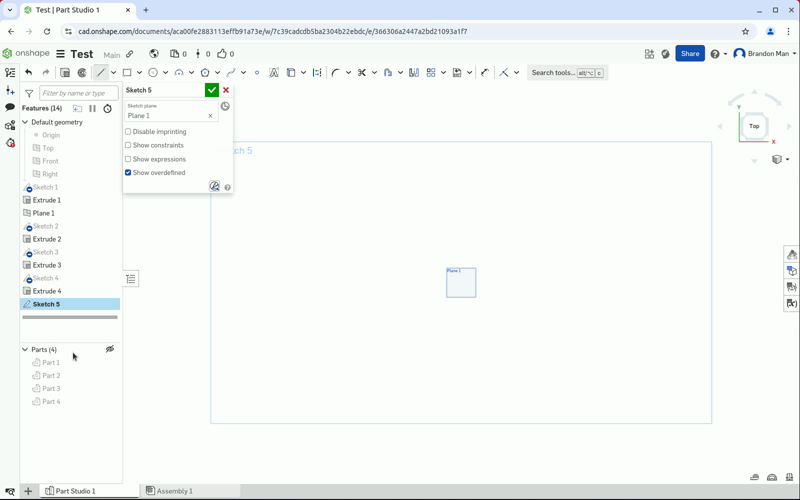
mouse_move(500, 342)
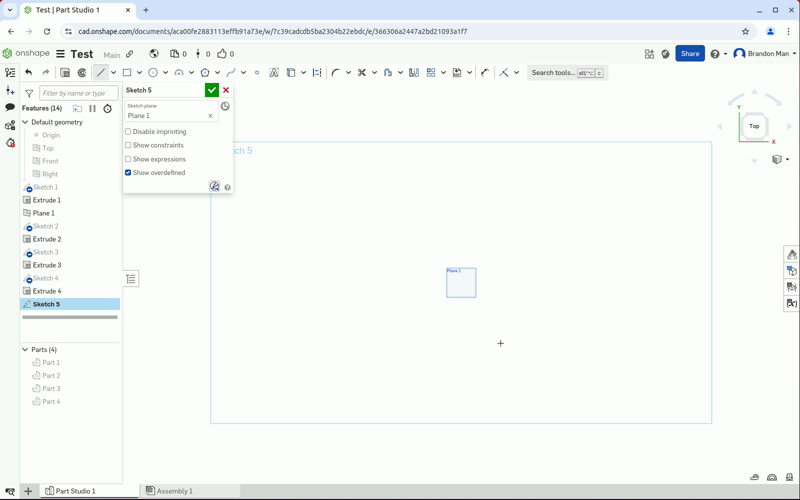
click(500, 342)
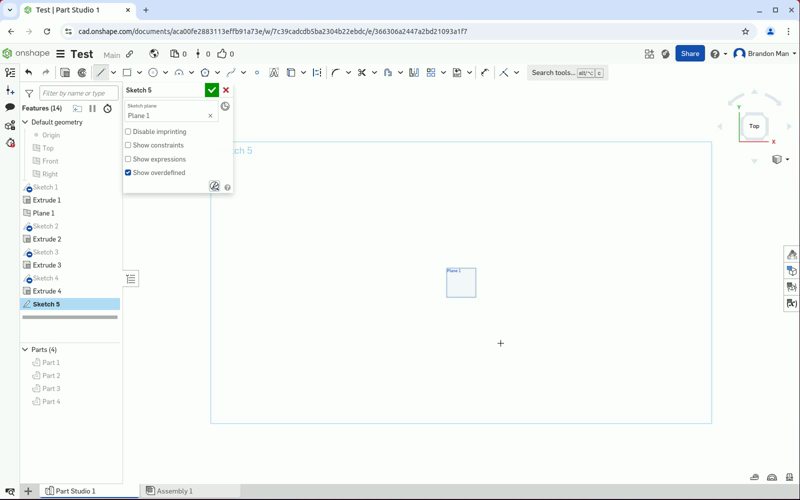
key_up(shift)
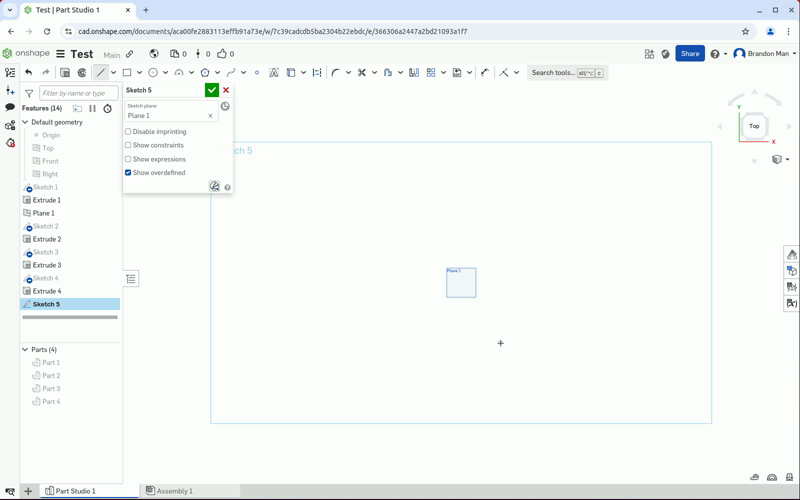
key_down(shift)
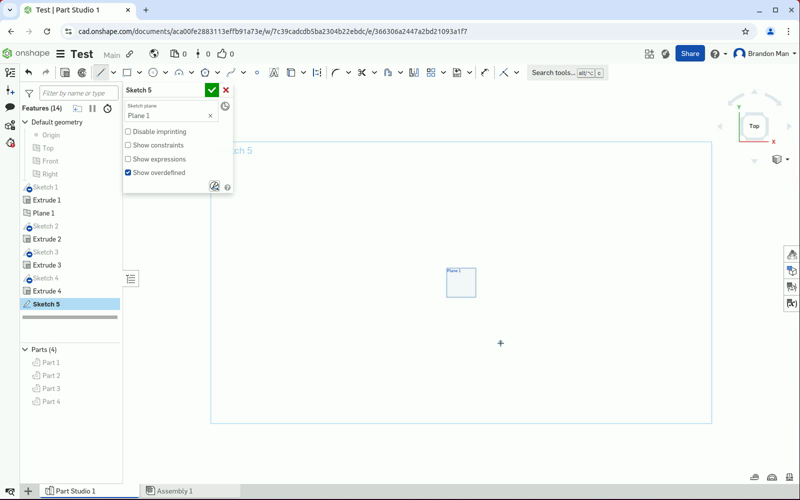
mouse_move(530, 342)
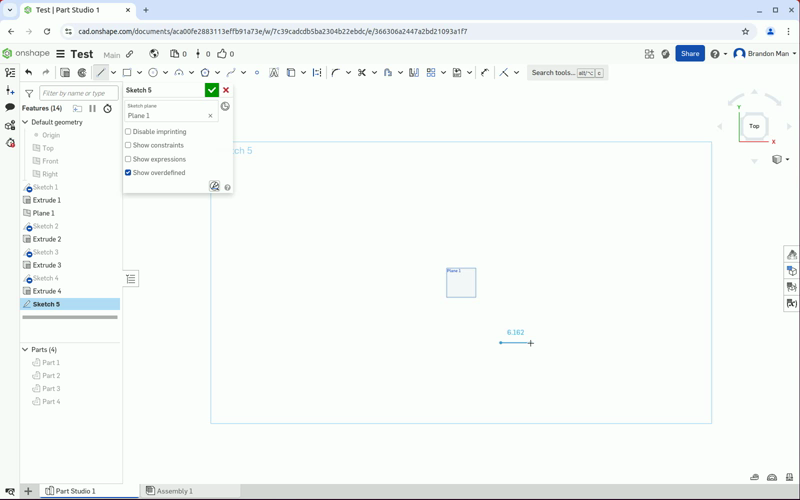
mouse_move(523, 342)
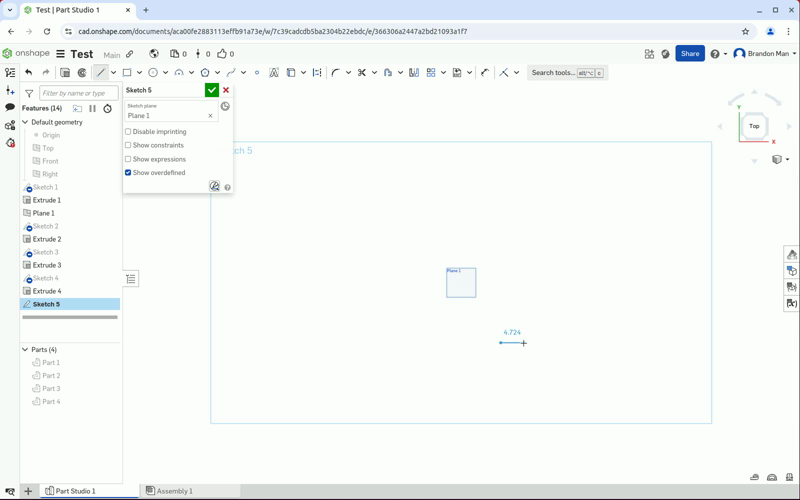
click(523, 342)
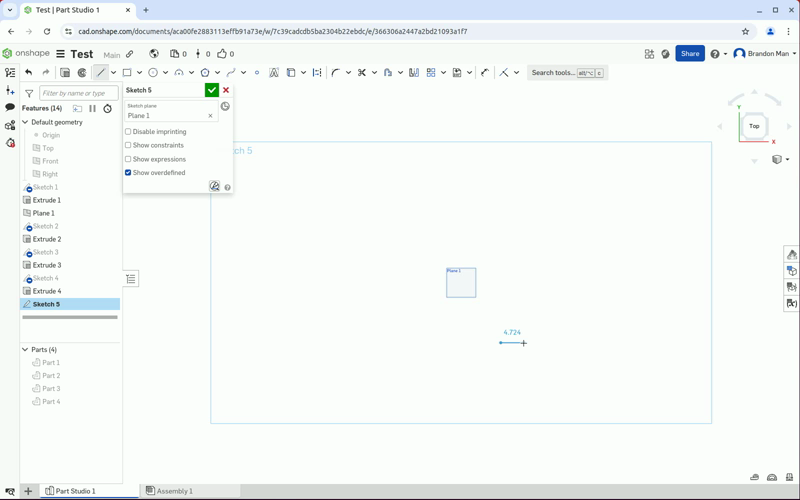
key_up(shift)
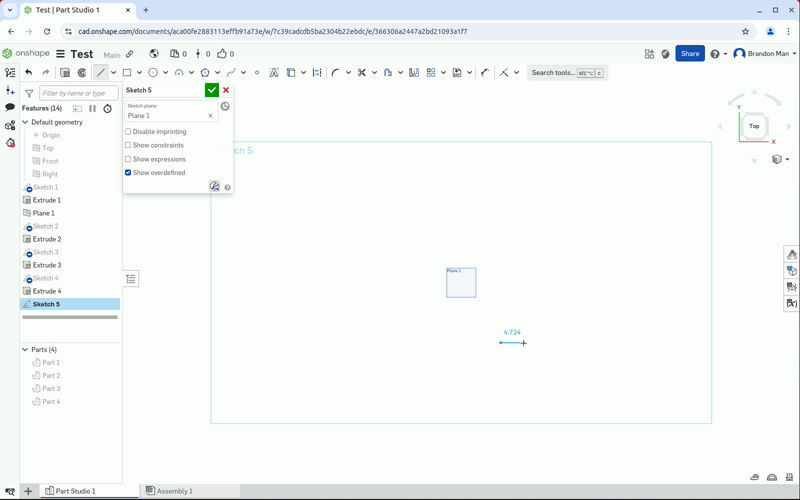
key_down(shift)
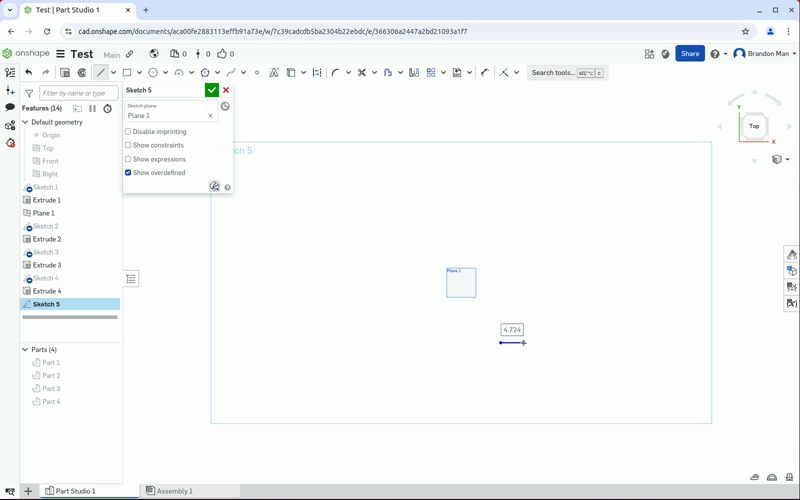
mouse_move(553, 342)
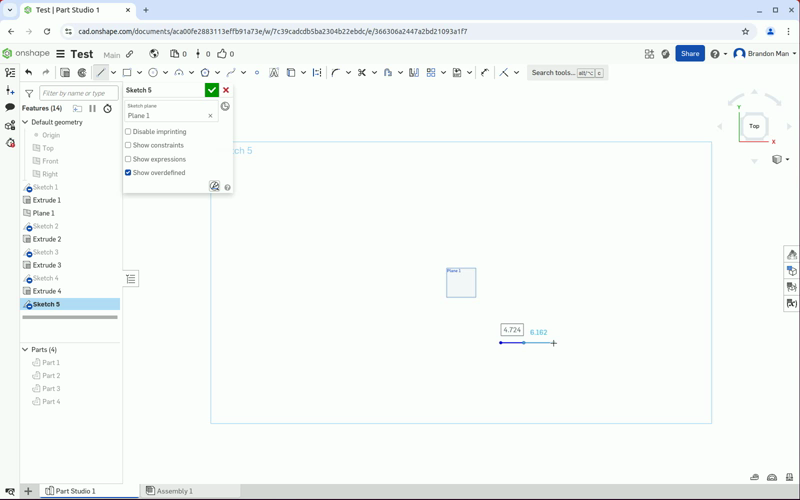
mouse_move(523, 319)
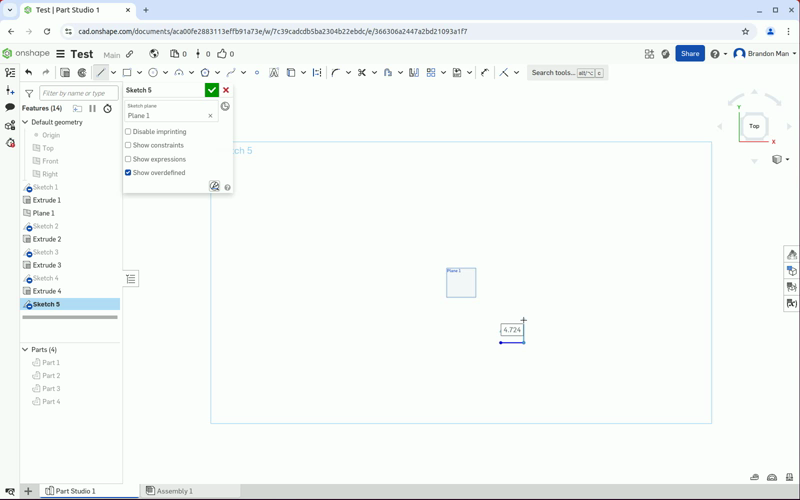
click(523, 319)
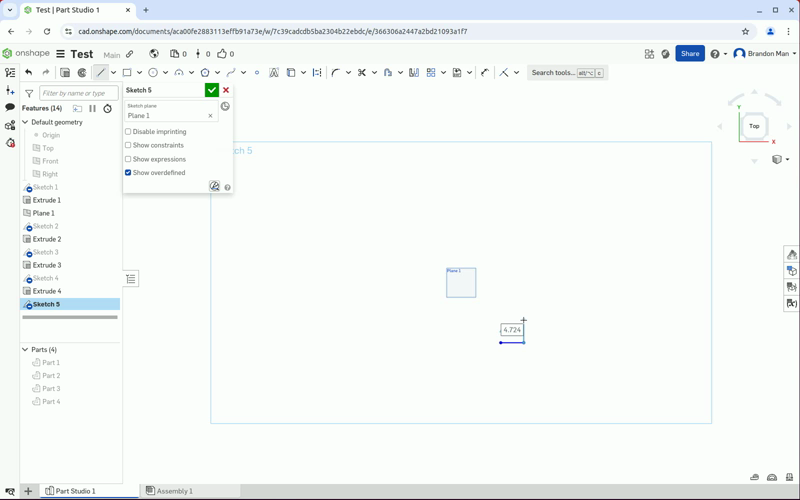
key_up(shift)
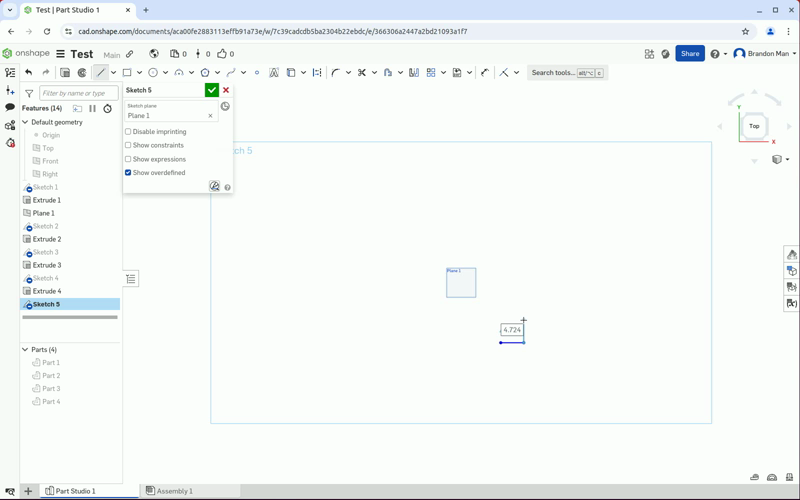
key_down(shift)
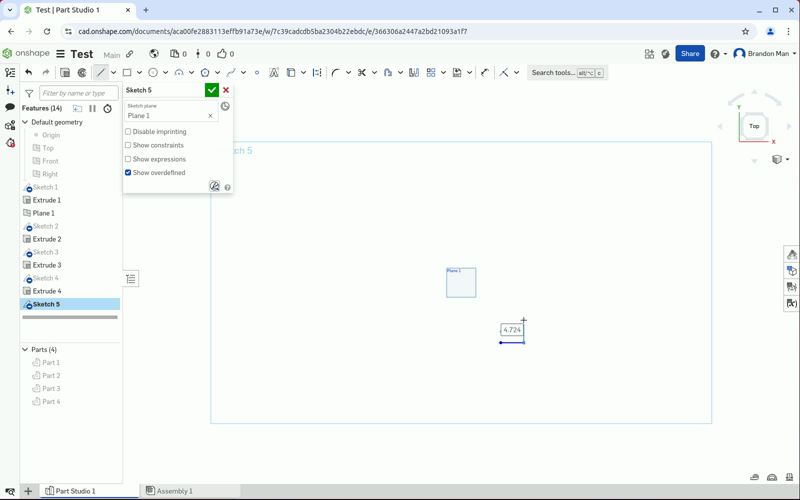
mouse_move(553, 319)
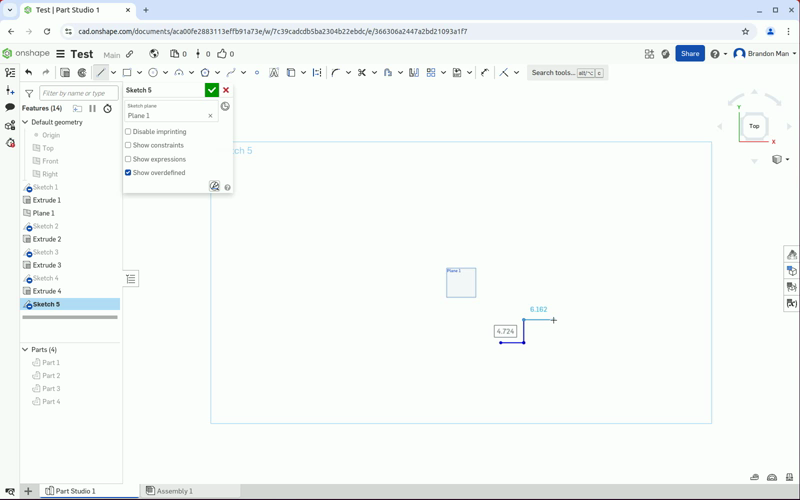
mouse_move(500, 319)
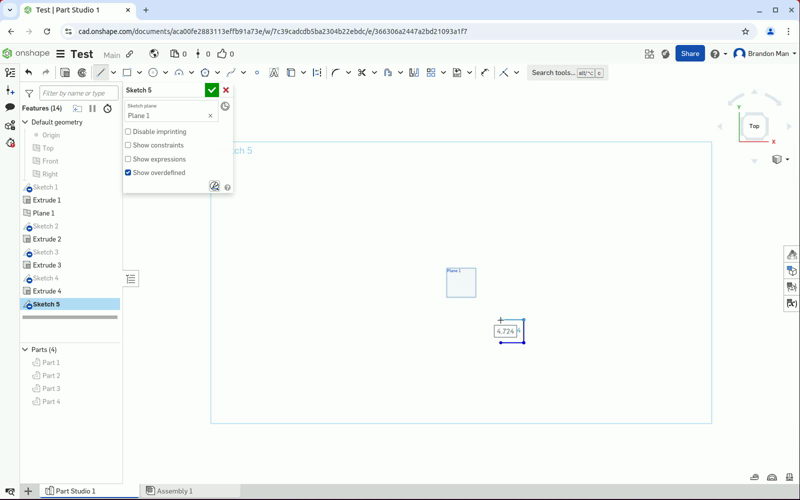
click(500, 319)
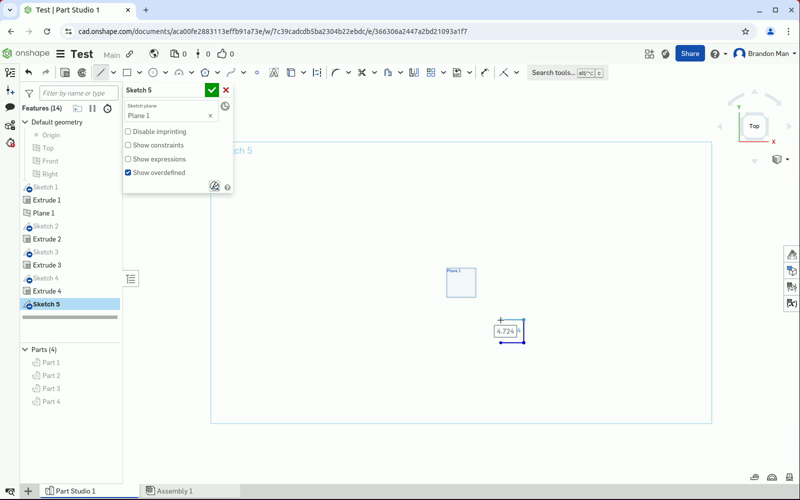
key_up(shift)
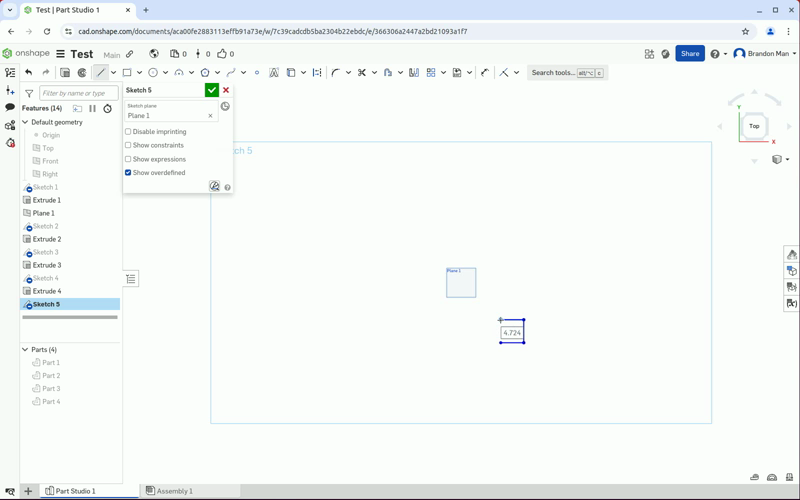
mouse_move(530, 319)
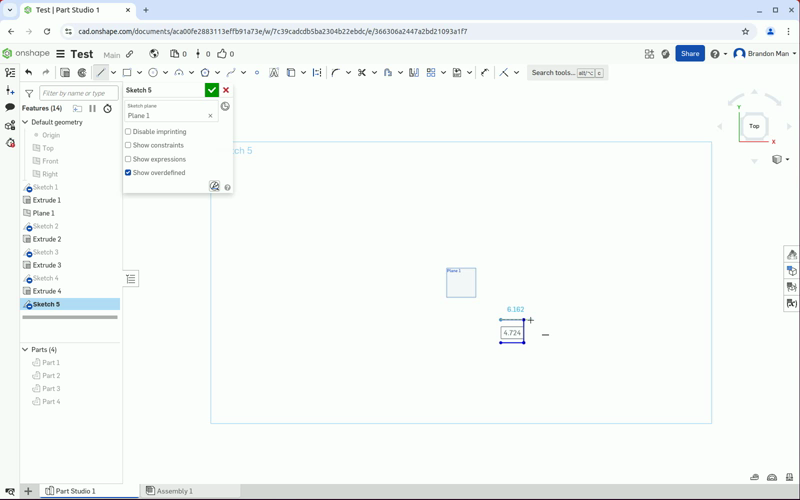
key_down(shift)
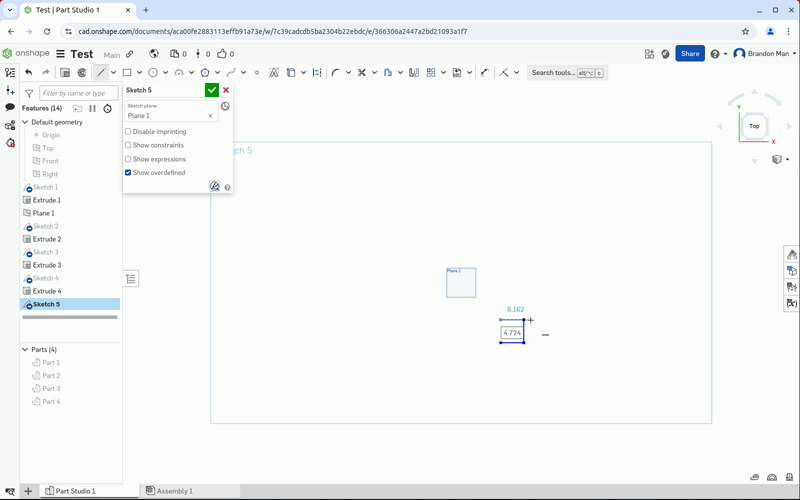
mouse_move(500, 342)
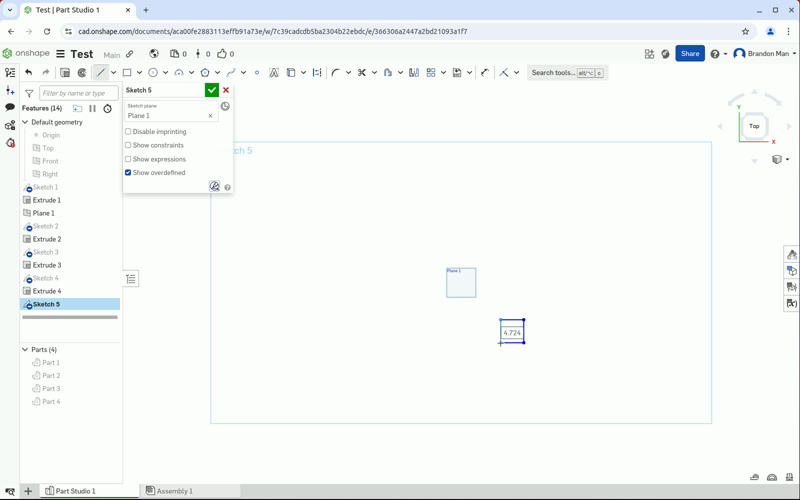
key_up(shift)
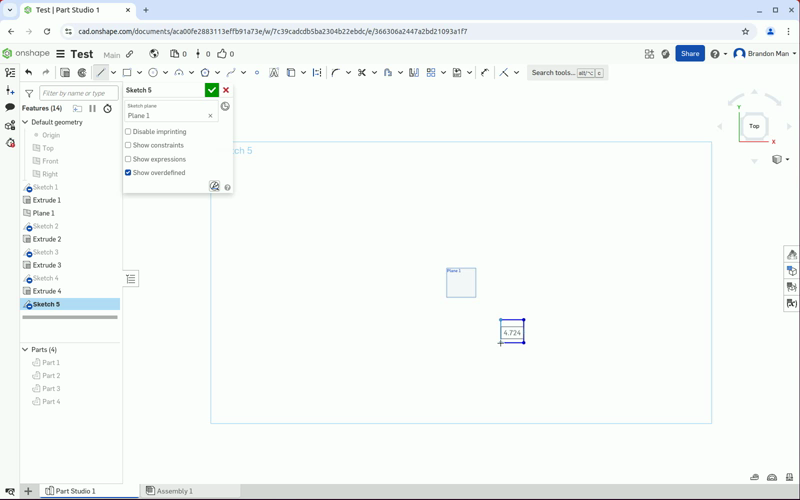
click(500, 342)
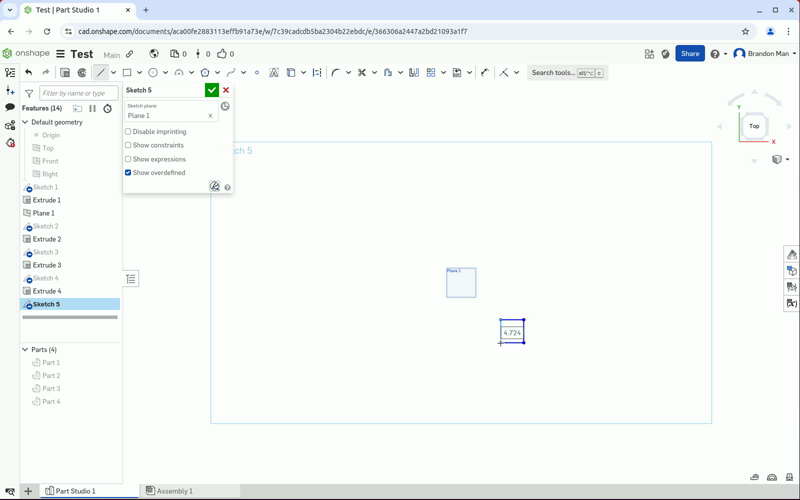
key(esc)
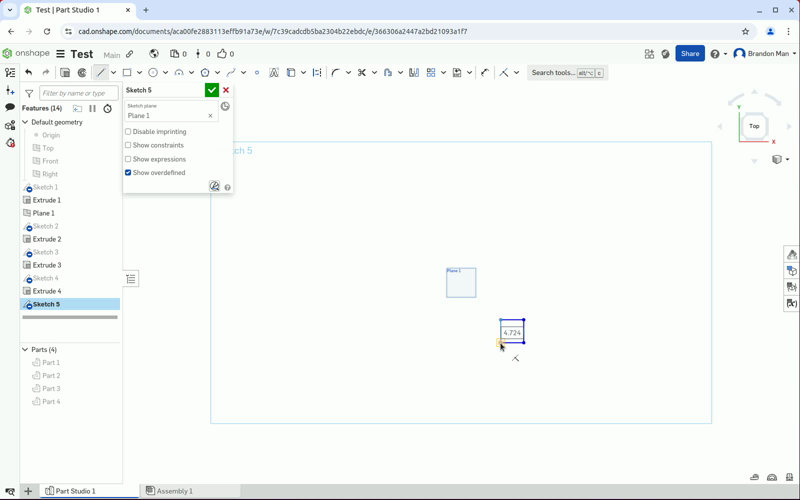
mouse_move(510, 322)
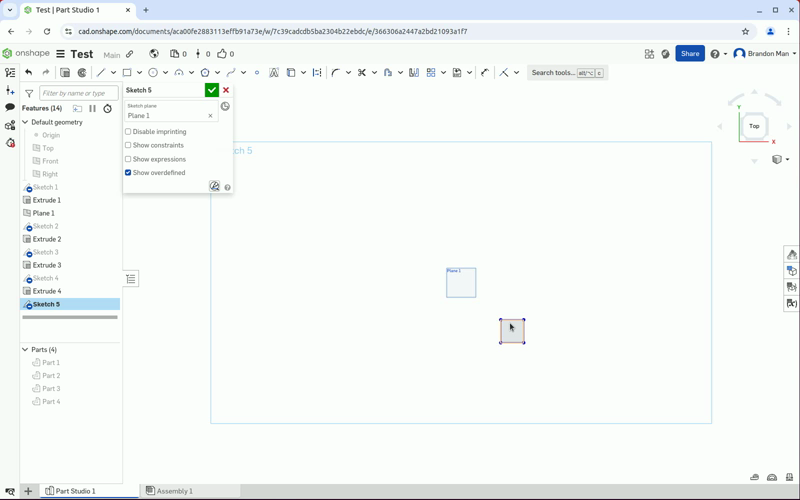
scroll(6)
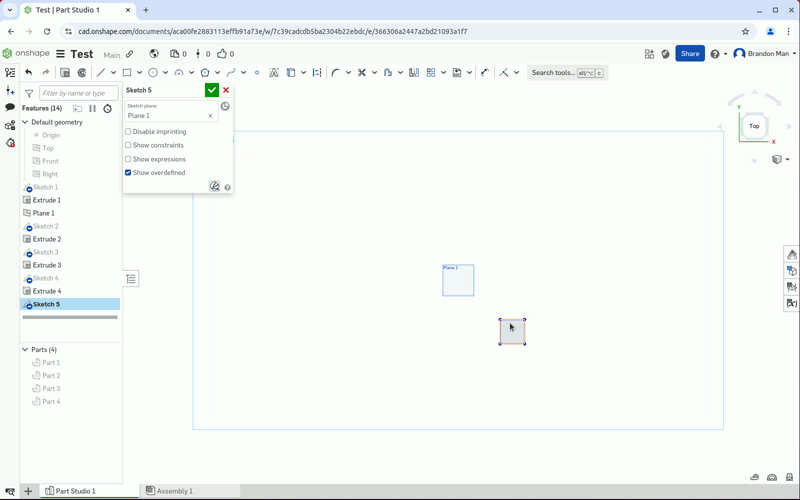
scroll(6)
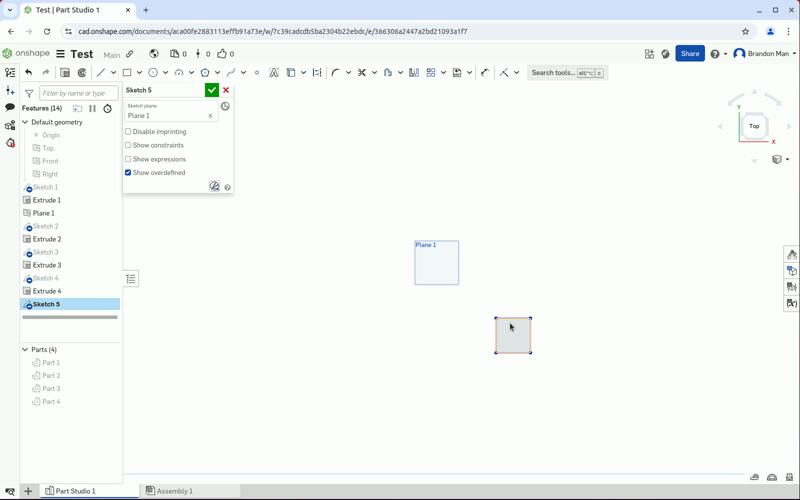
scroll(6)
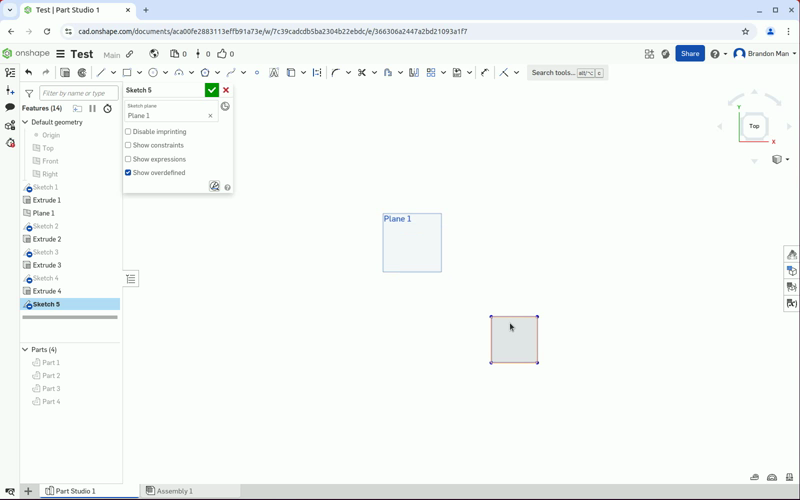
scroll(6)
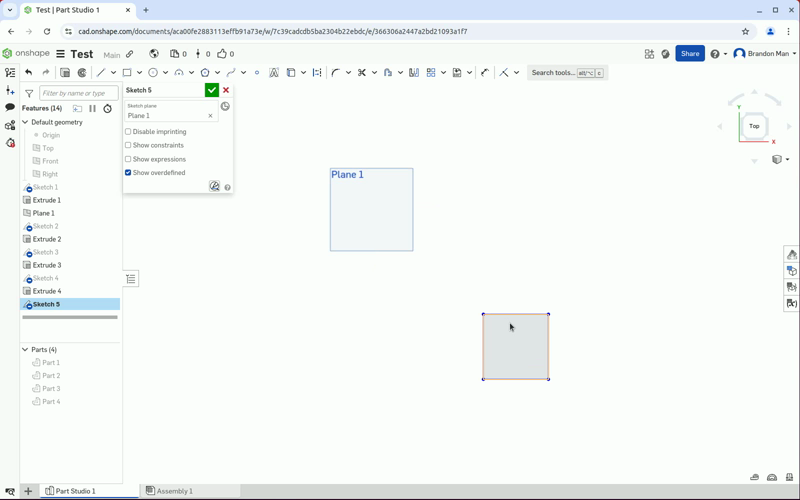
scroll(6)
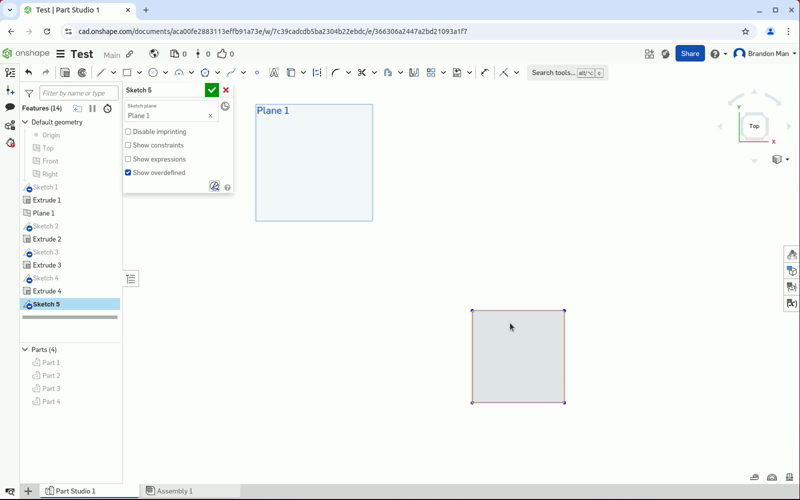
scroll(6)
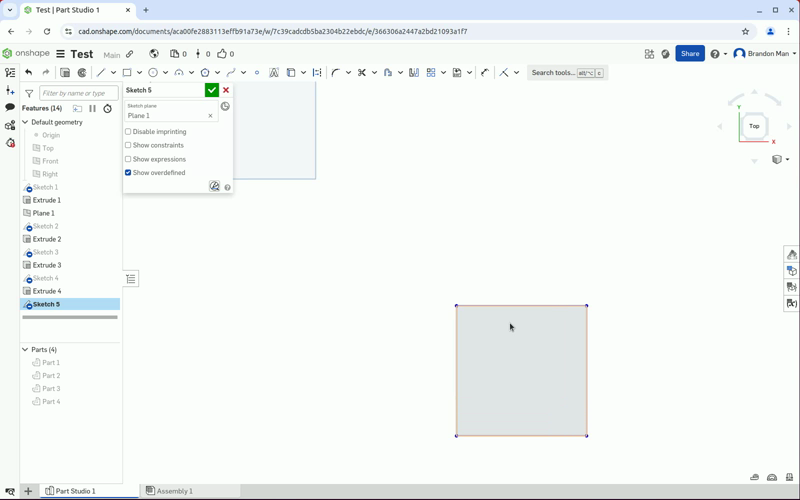
scroll(6)
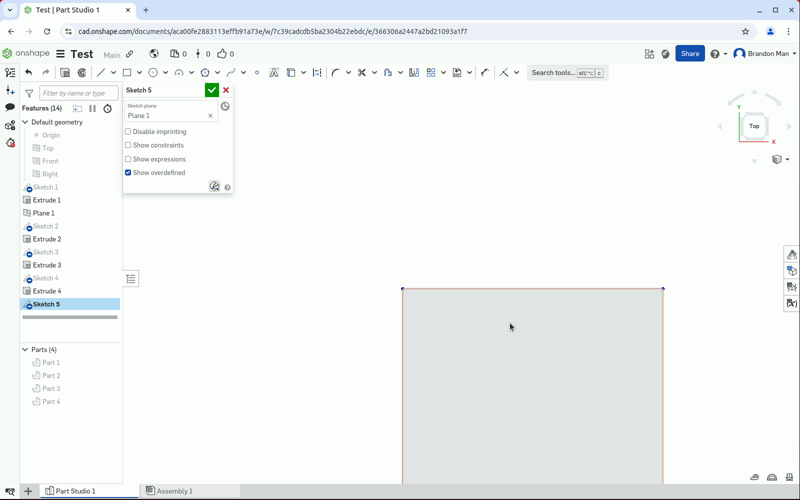
click(510, 322)
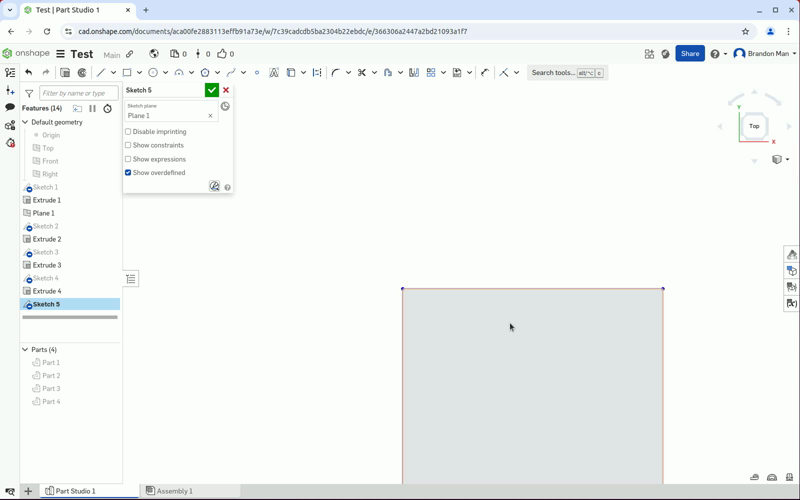
scroll(-6)
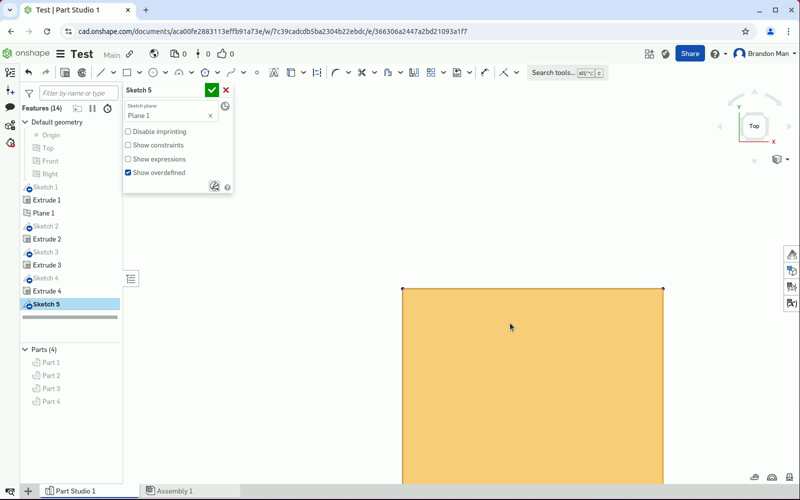
scroll(-6)
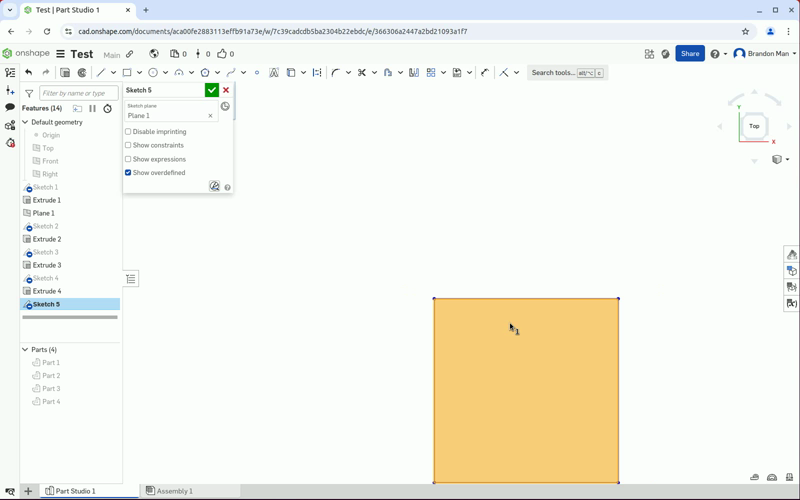
scroll(-6)
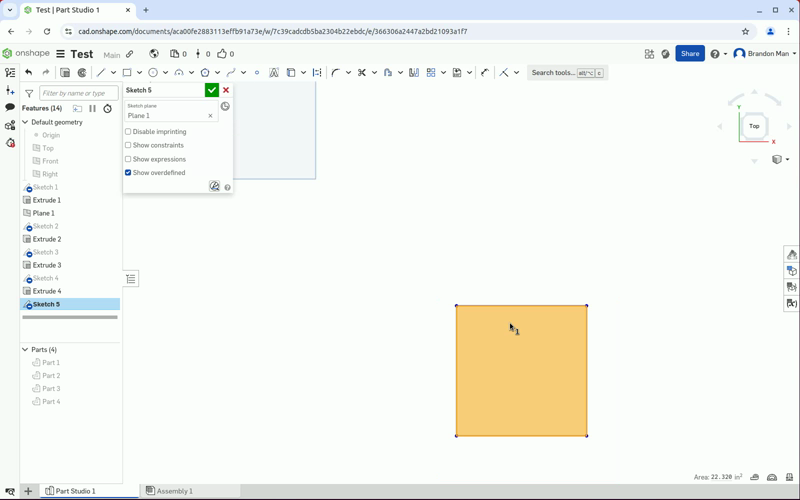
scroll(-6)
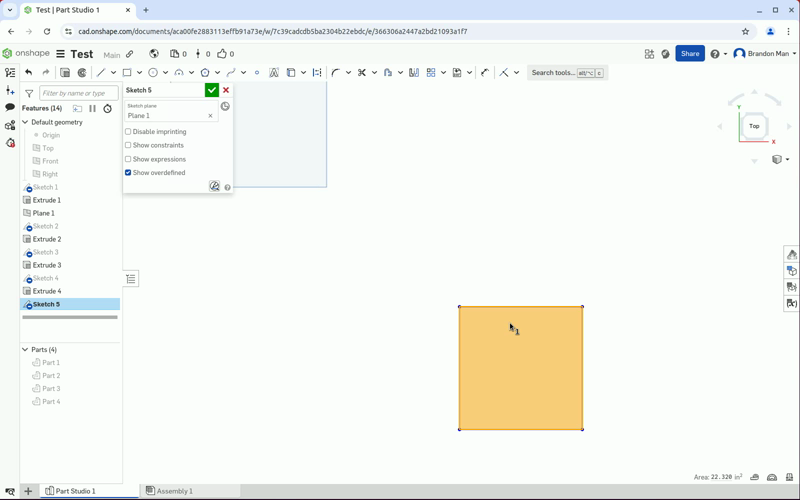
scroll(-6)
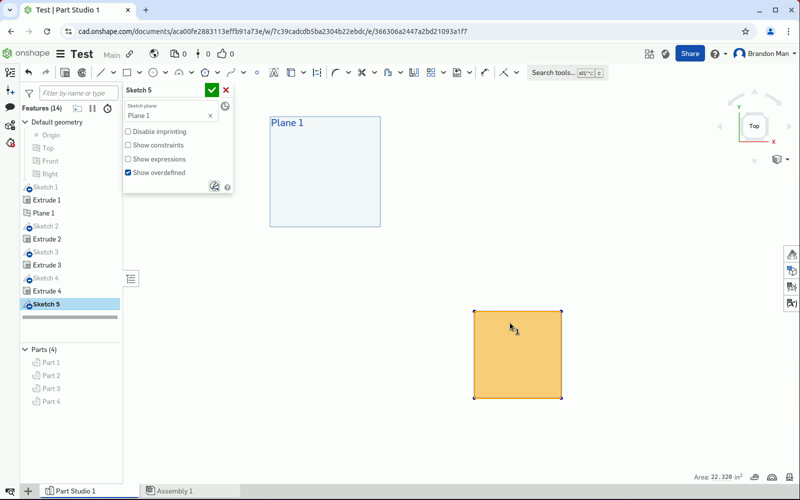
scroll(-6)
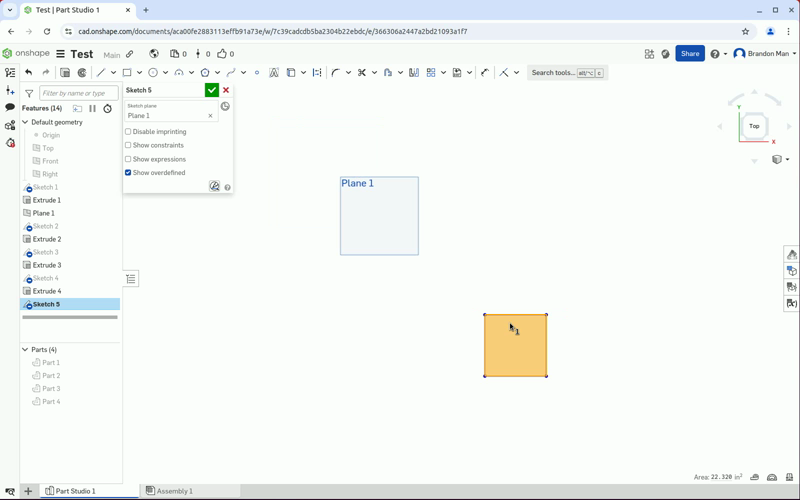
scroll(-6)
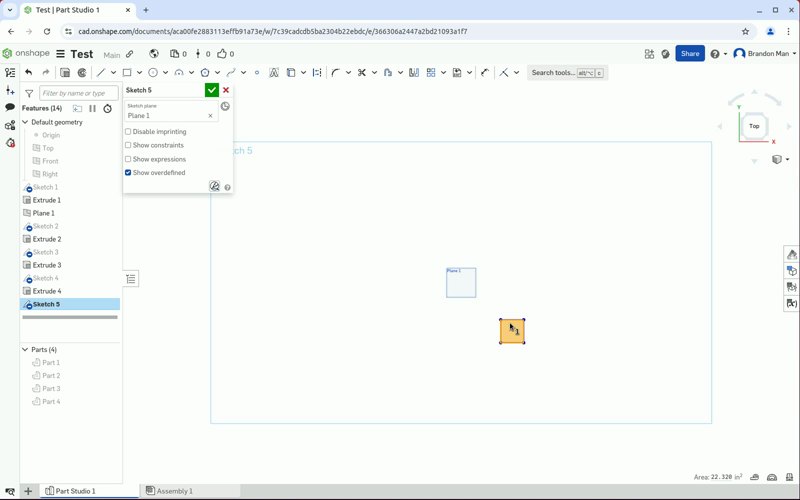
mouse_move(73, 352)
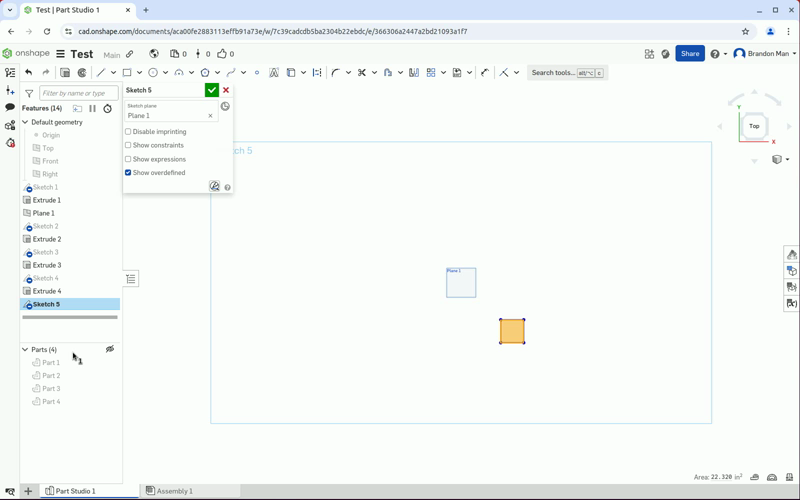
key(shift+y)
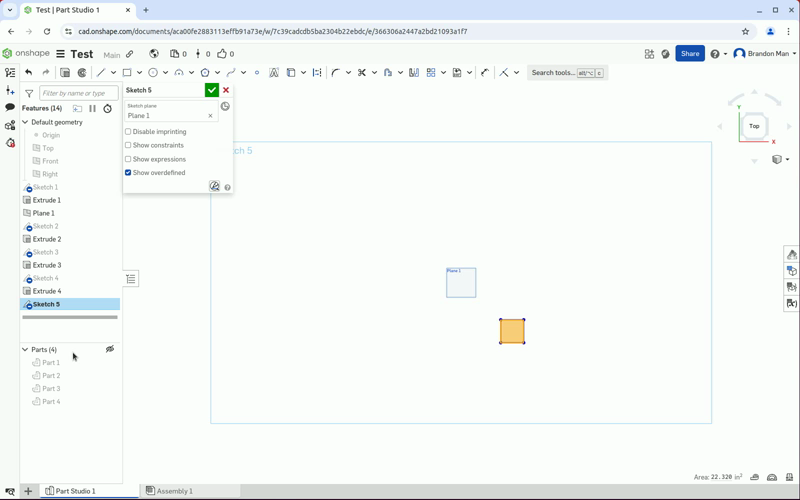
key(shift+e)
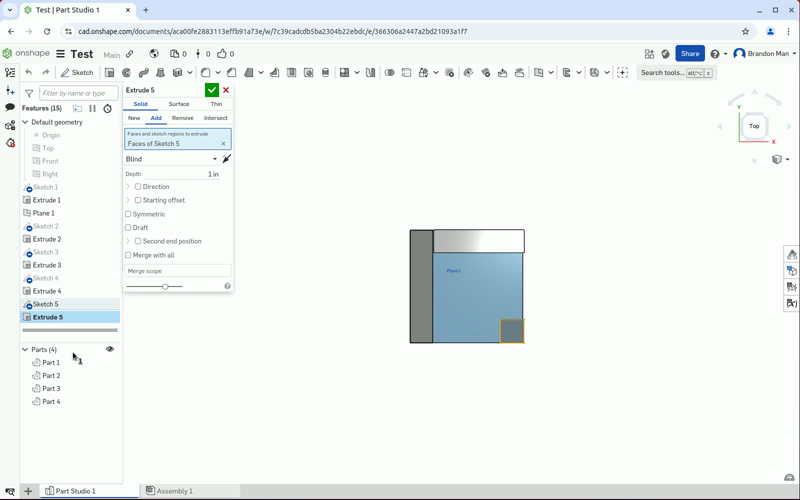
mouse_move(143, 106)
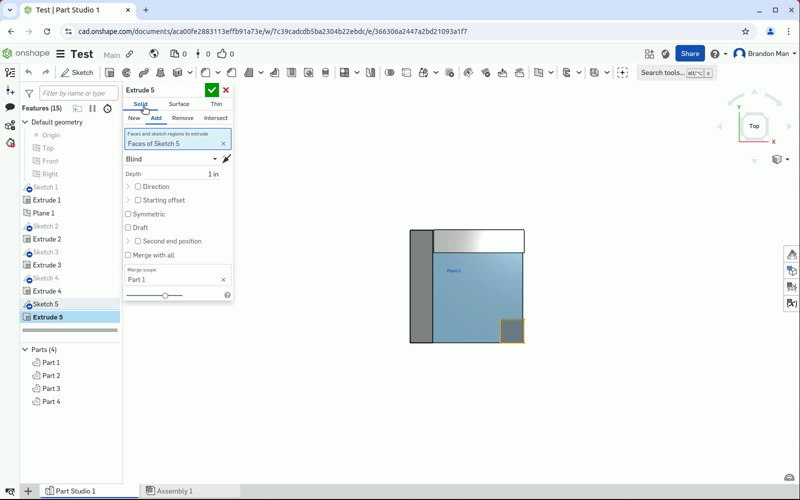
click(143, 106)
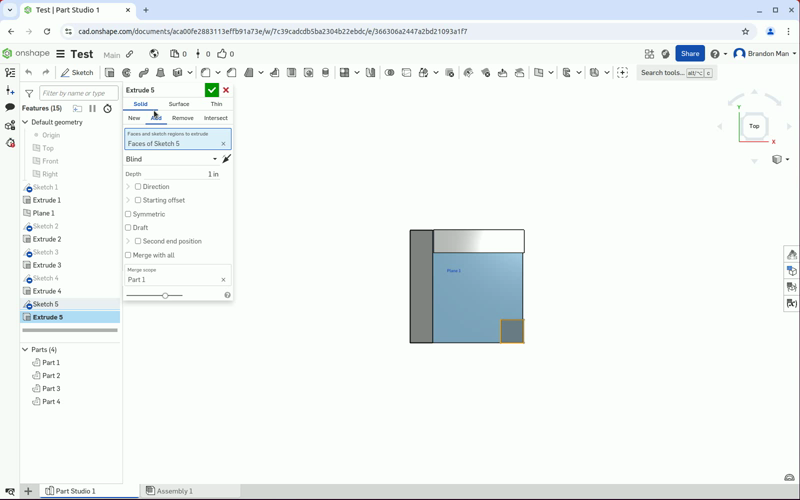
mouse_move(186, 120)
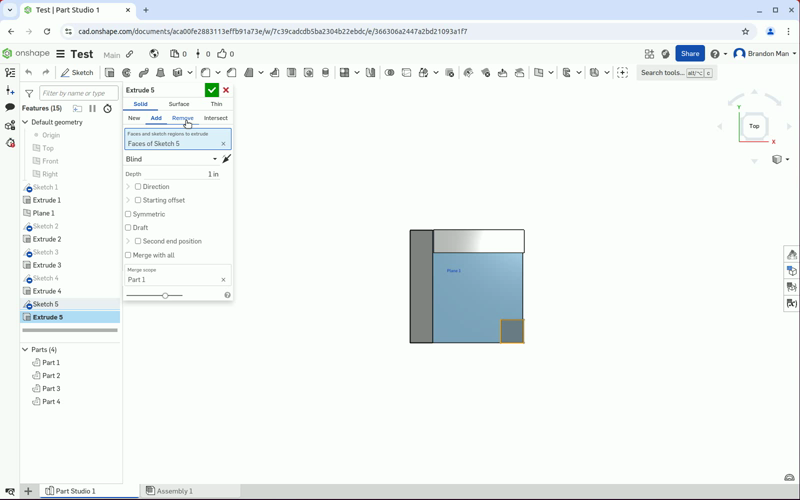
click(186, 120)
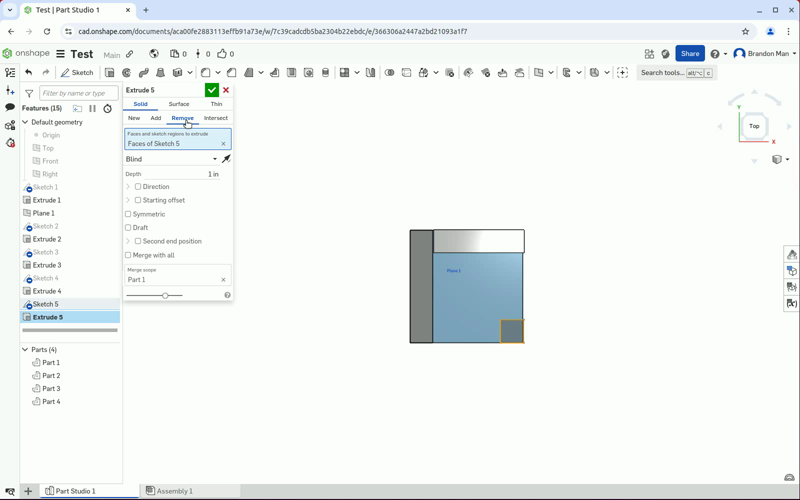
key(tab, 4)
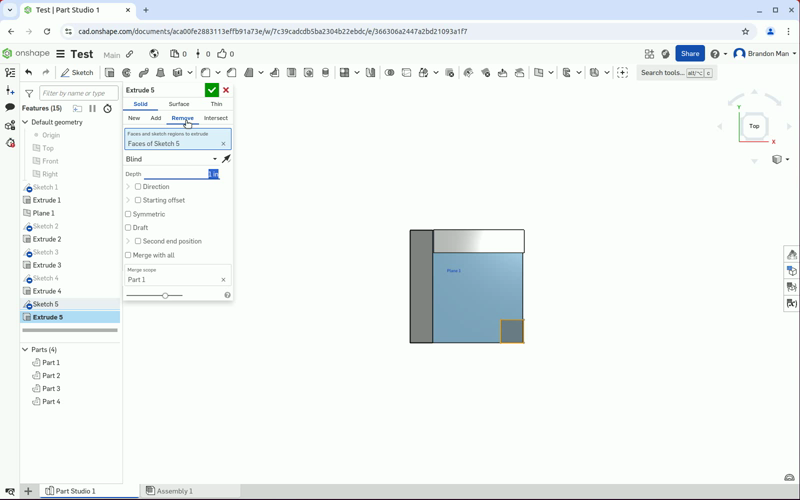
text(4.574)
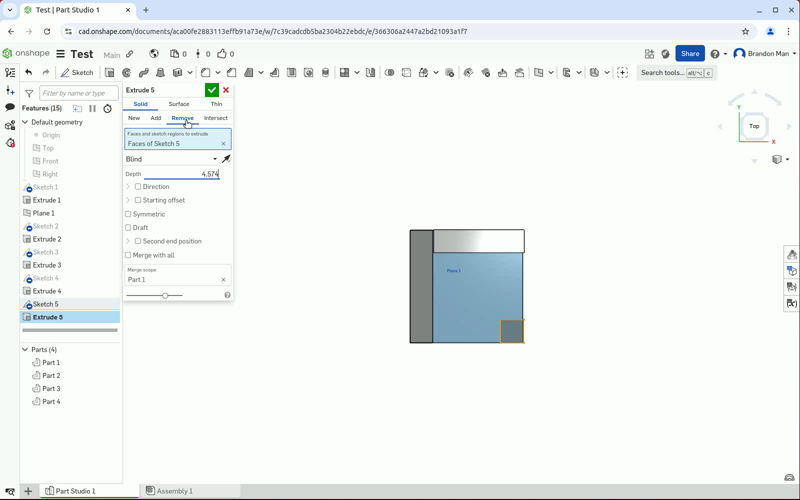
key(tab, 6)
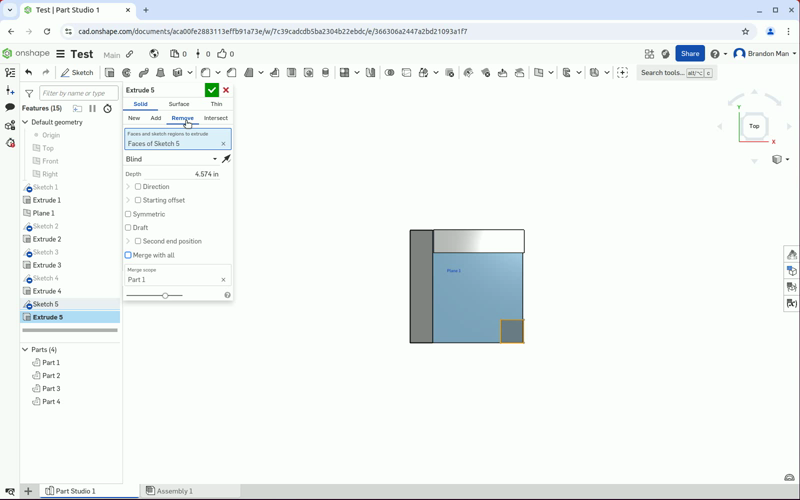
key(space)
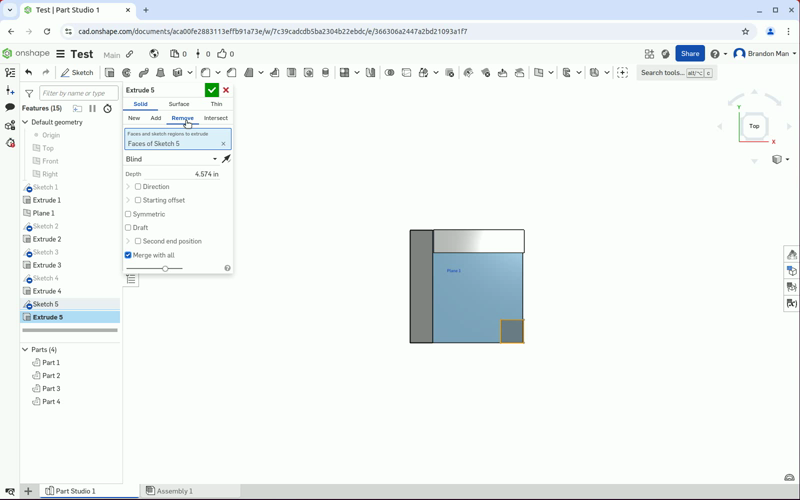
key(enter)
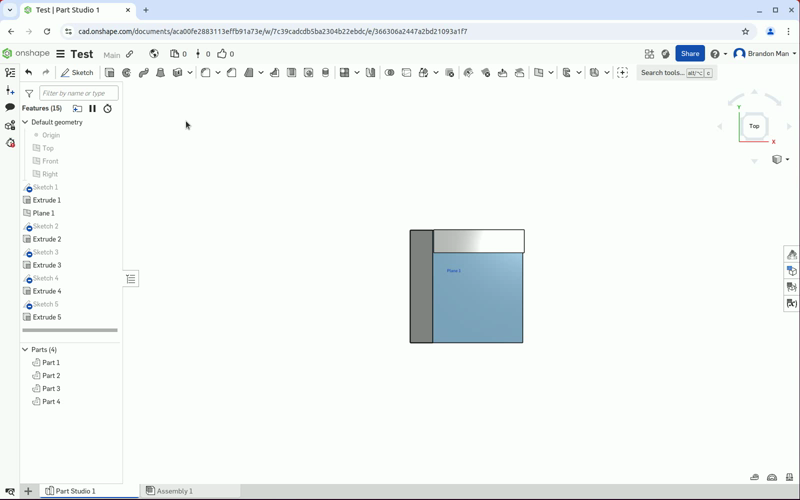
key(shift+h)
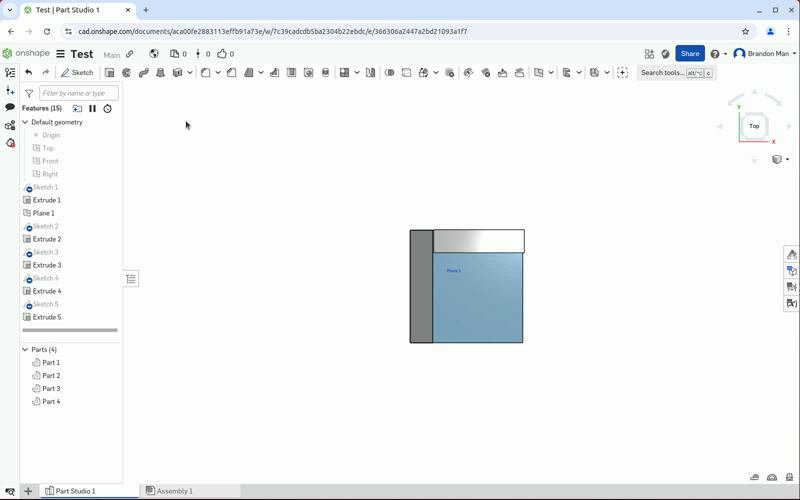
key(shift+h)
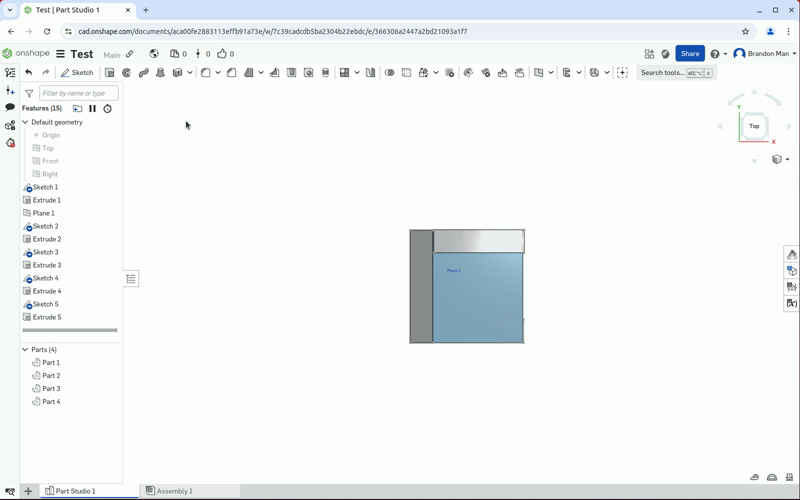
key(shift+7)
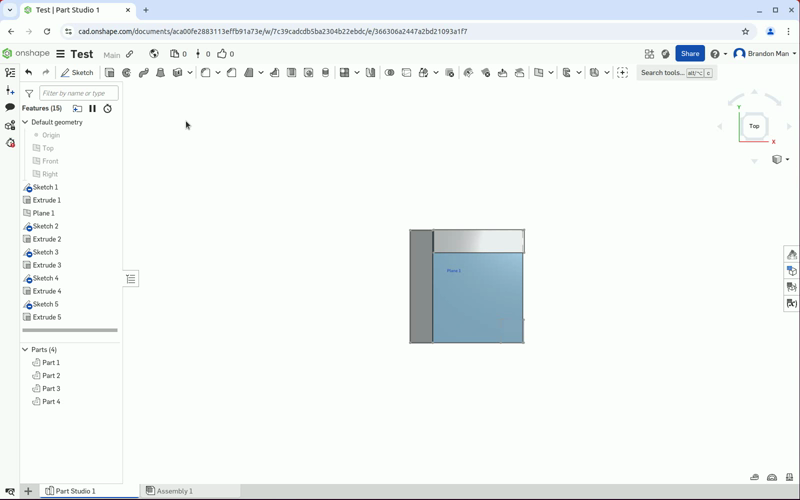
key(up, 3)
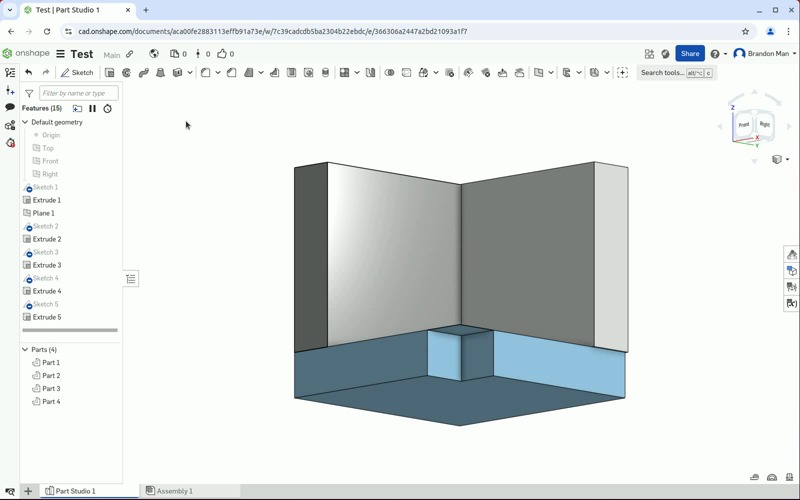
key(left, 3)
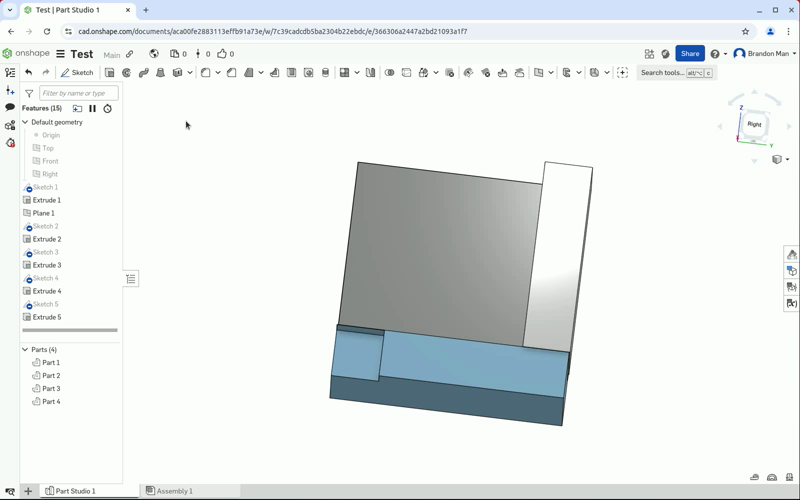
key(right, 3)
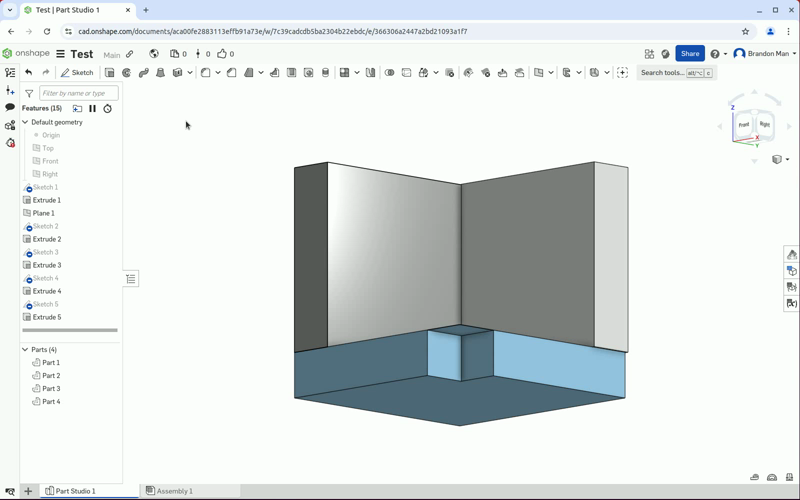
key(down, 3)
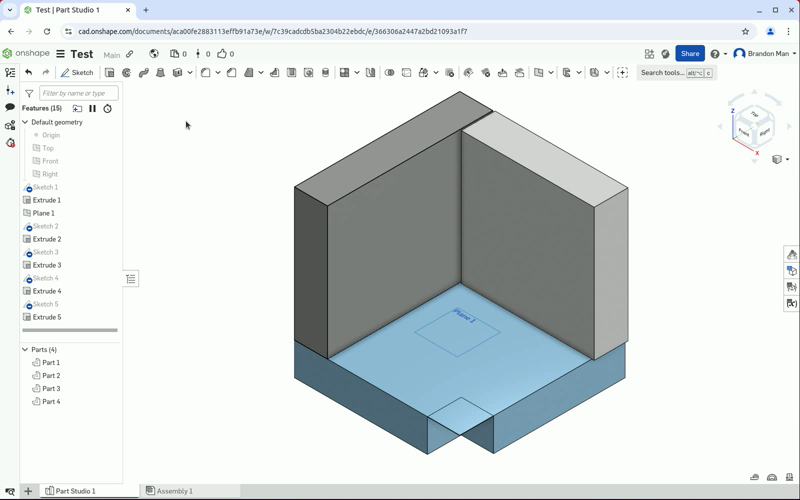
mouse_move(73, 189)
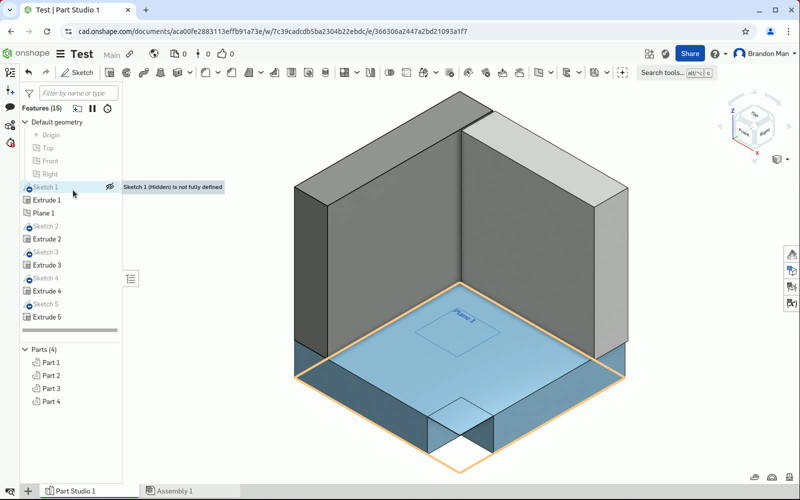
click(73, 189)